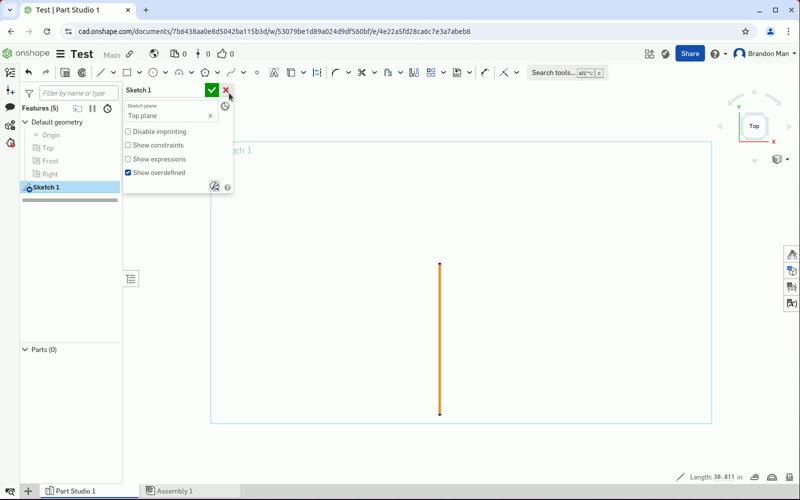
key(shift+h)
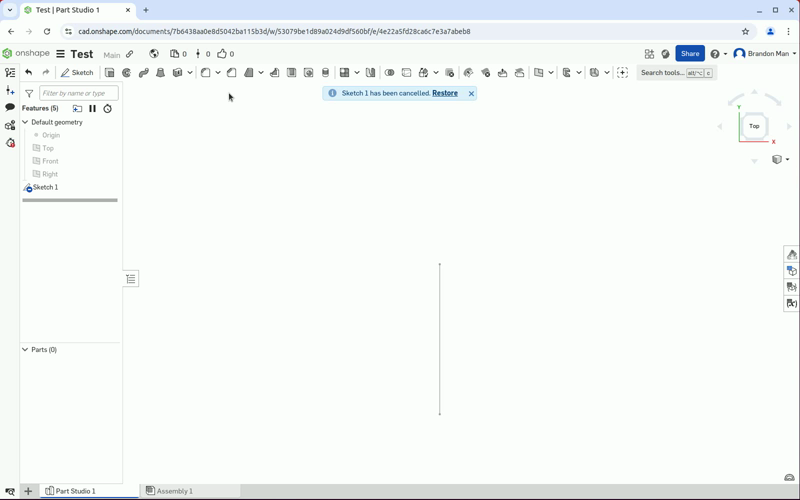
mouse_move(73, 352)
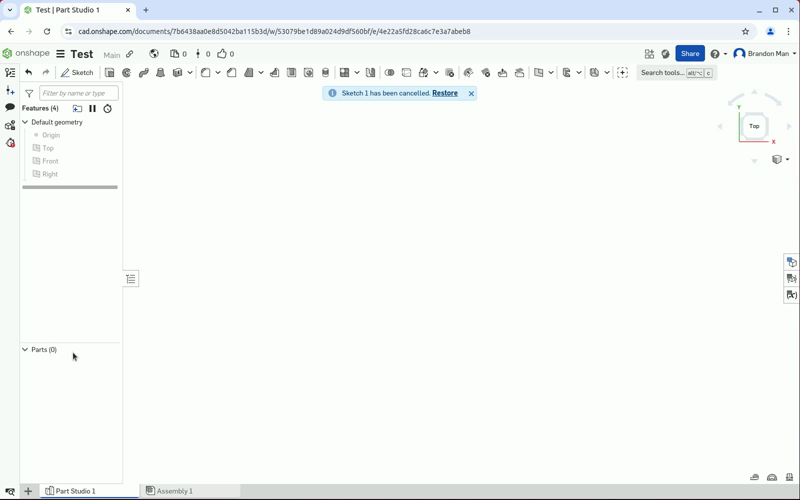
key(y)
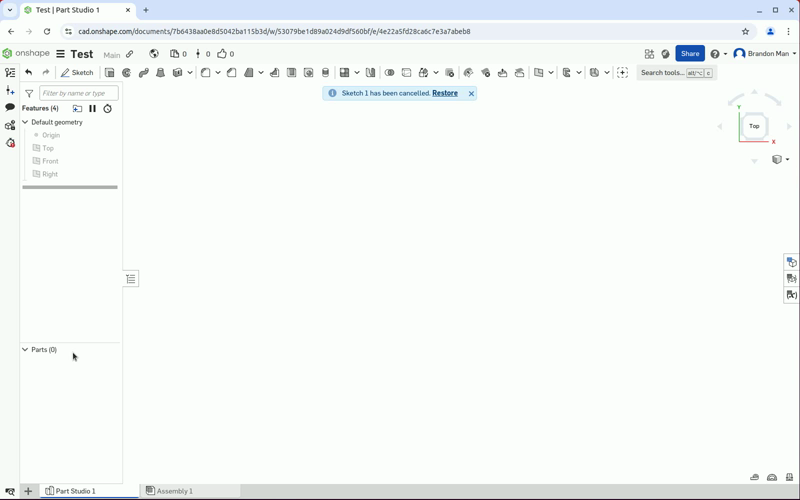
key(shift+p)
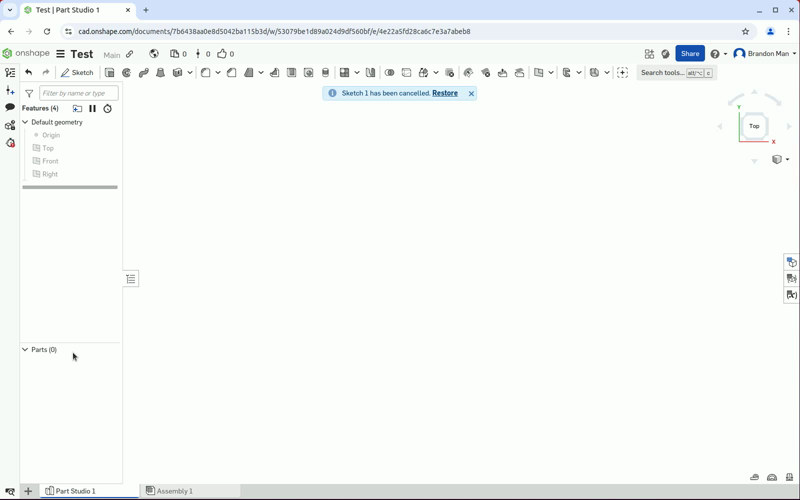
key(space)
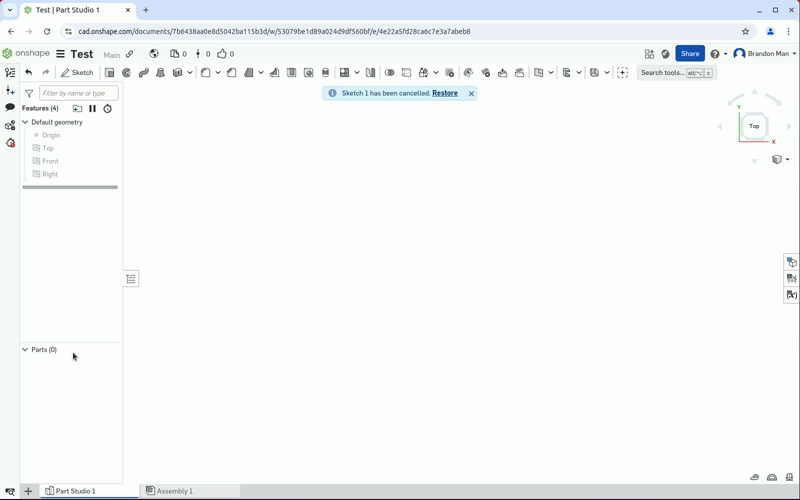
key_down(shift)
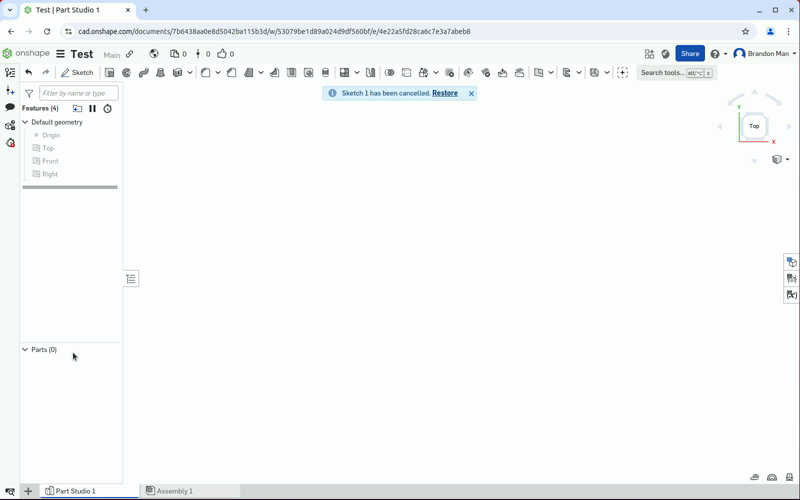
key(up)
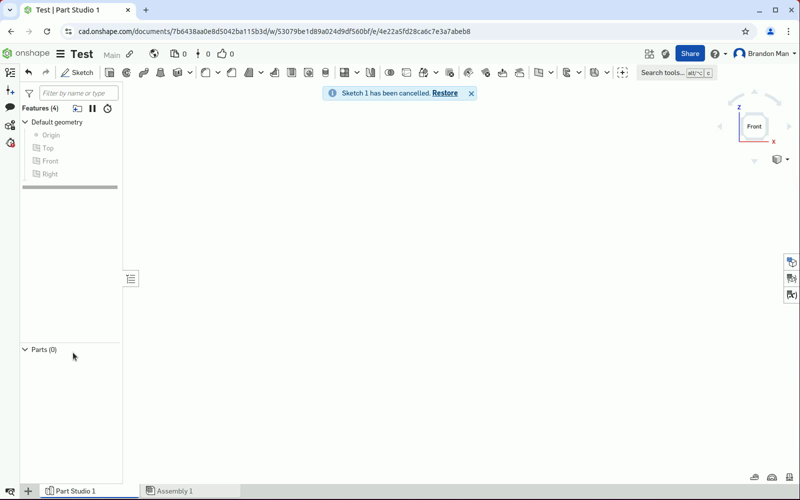
key_up(shift)
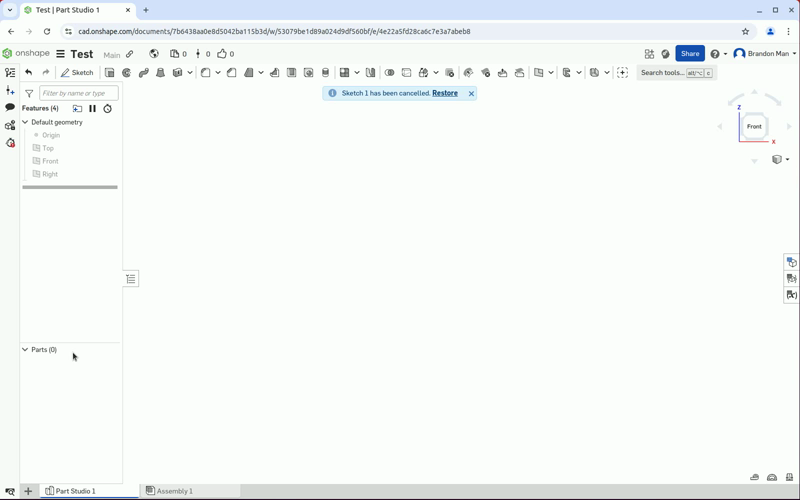
mouse_move(73, 352)
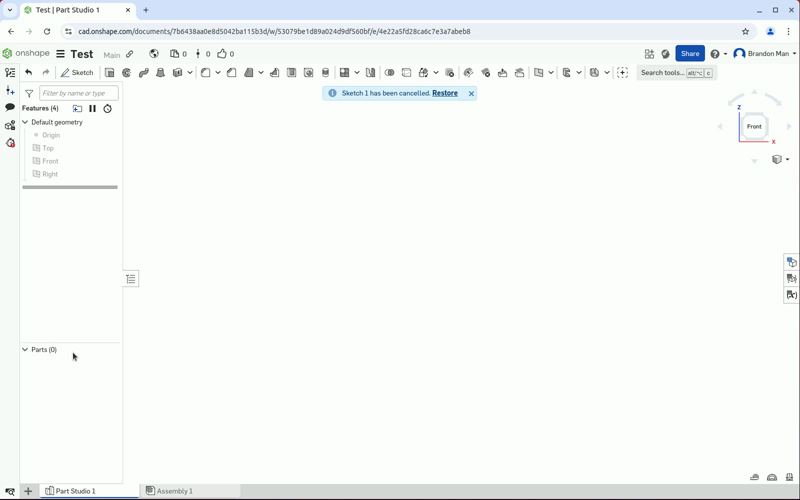
key(shift+y)
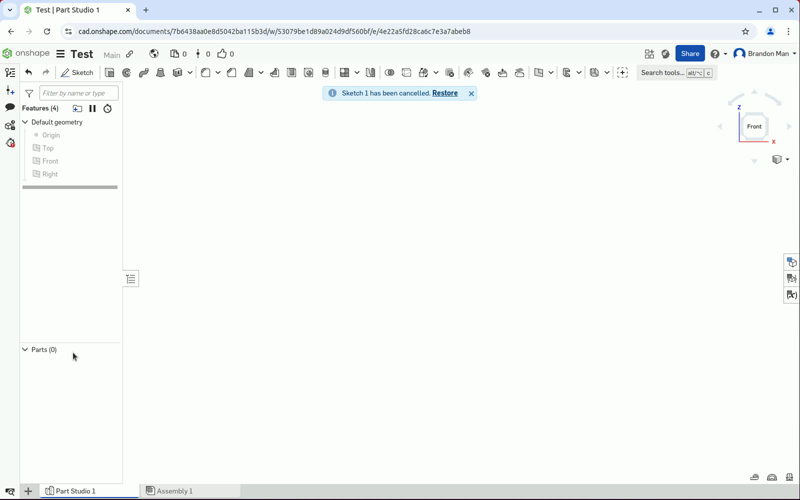
key(shift+s)
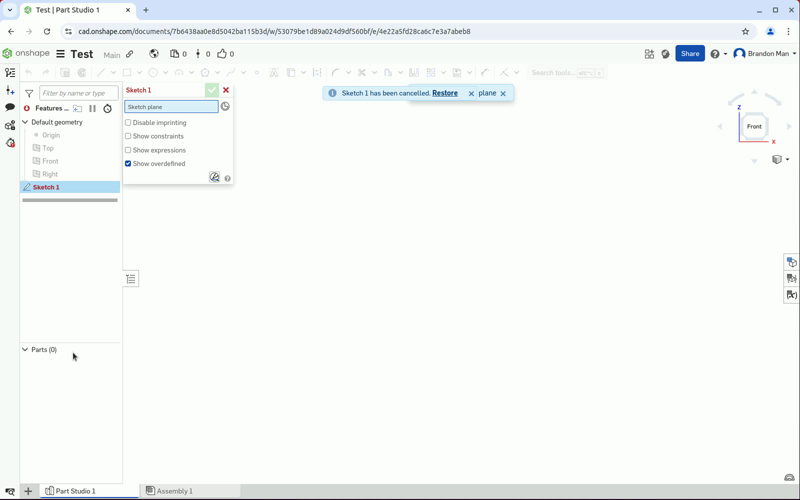
mouse_move(73, 163)
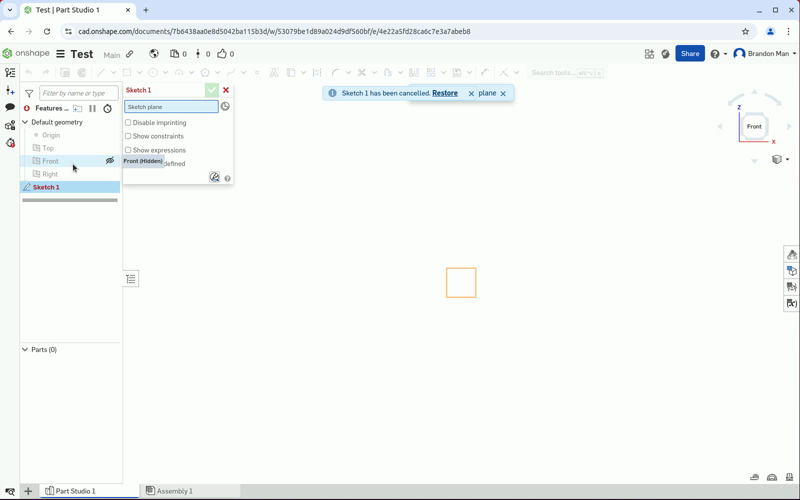
click(73, 163)
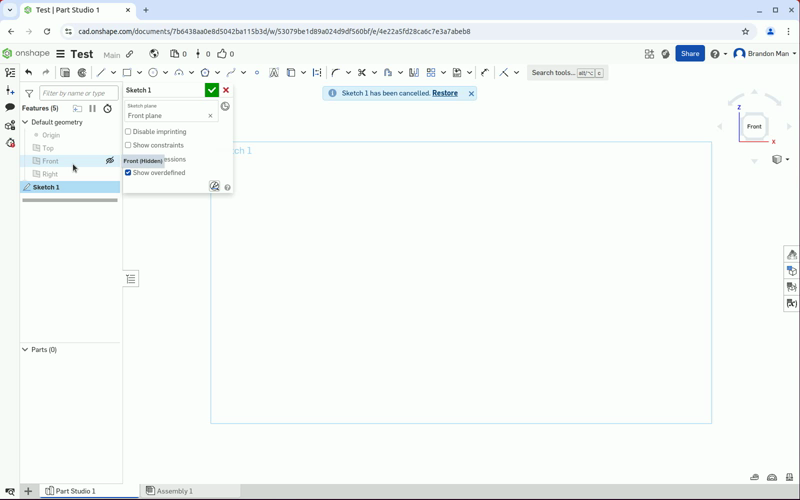
mouse_move(73, 352)
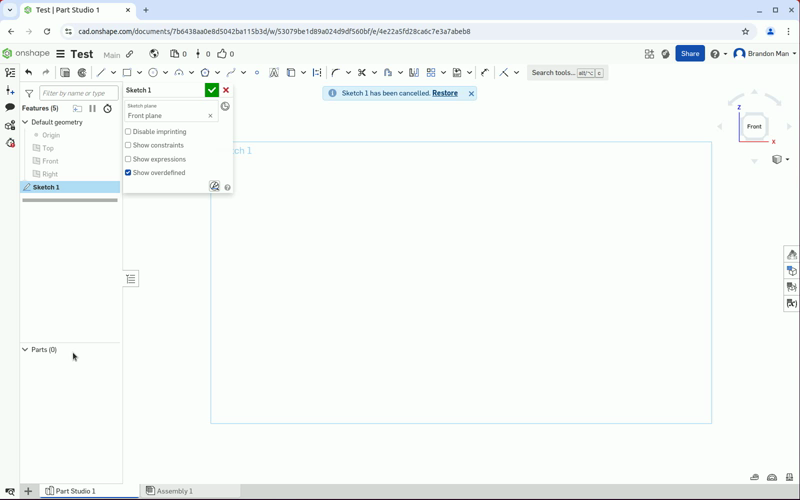
key(y)
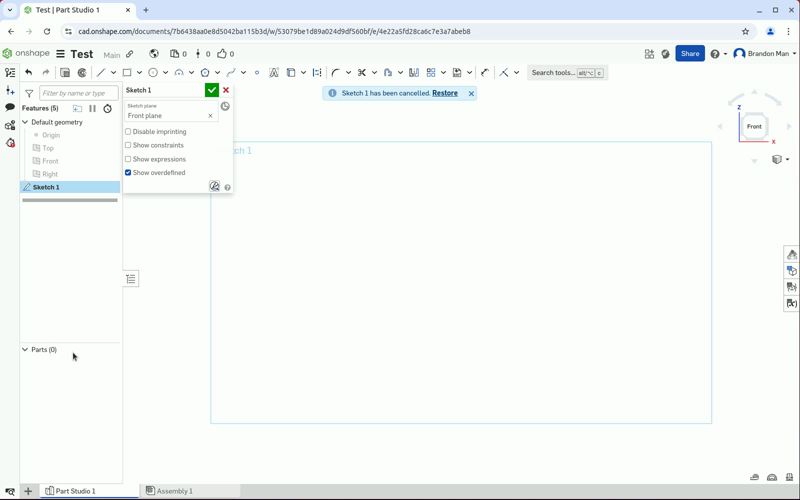
key(l)
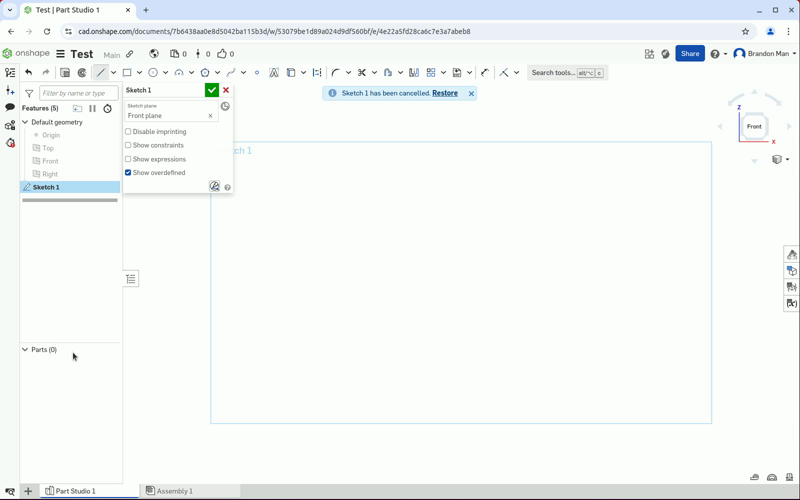
key_down(shift)
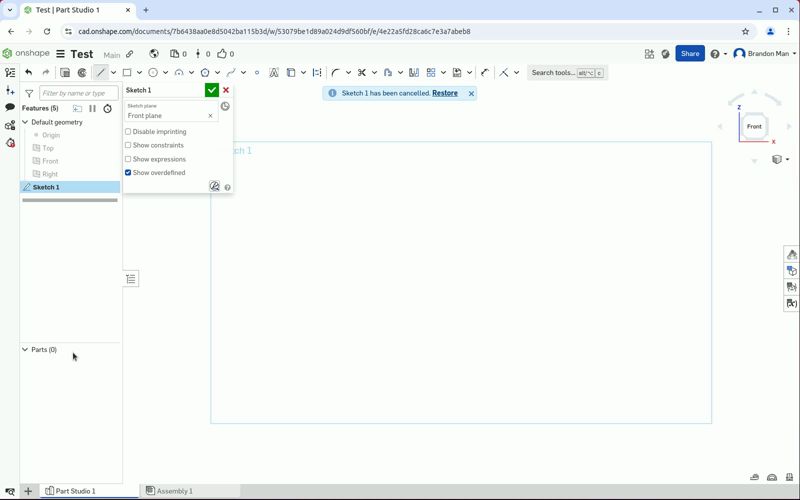
mouse_move(348, 395)
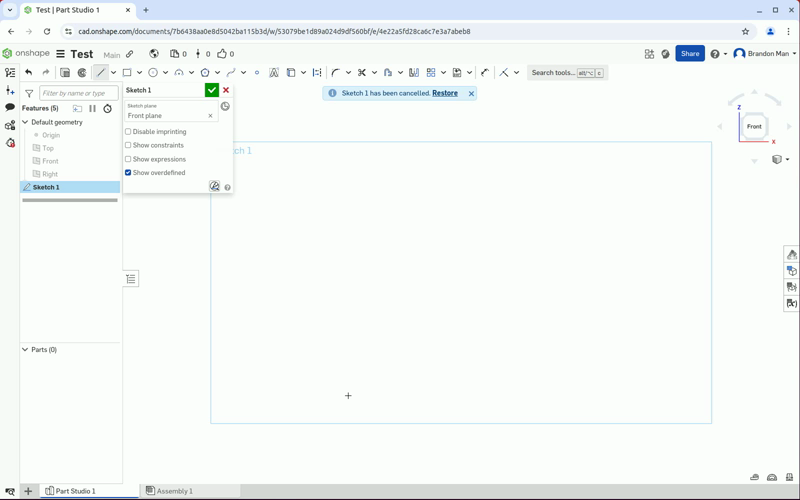
click(348, 395)
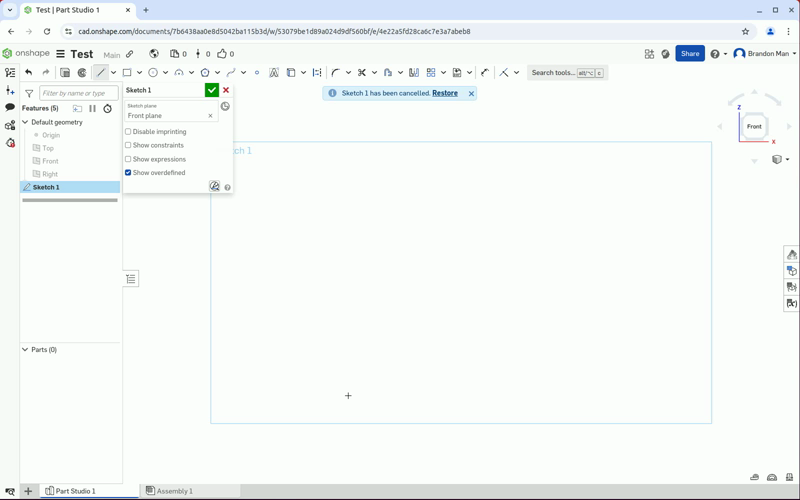
key_up(shift)
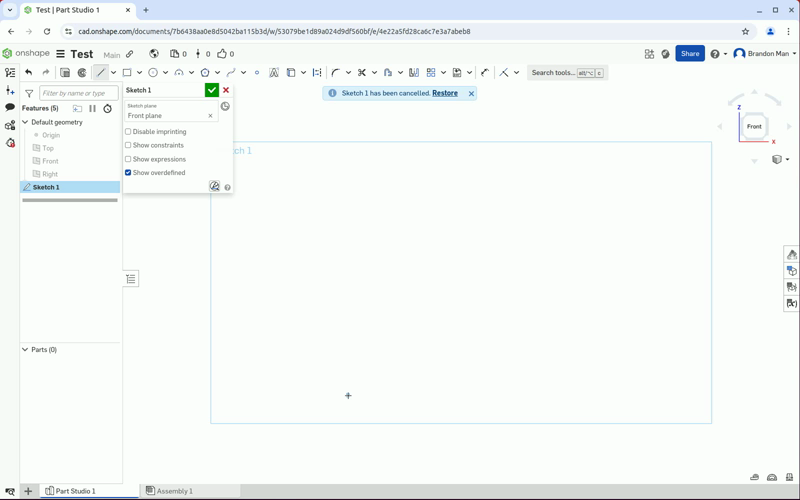
key_down(shift)
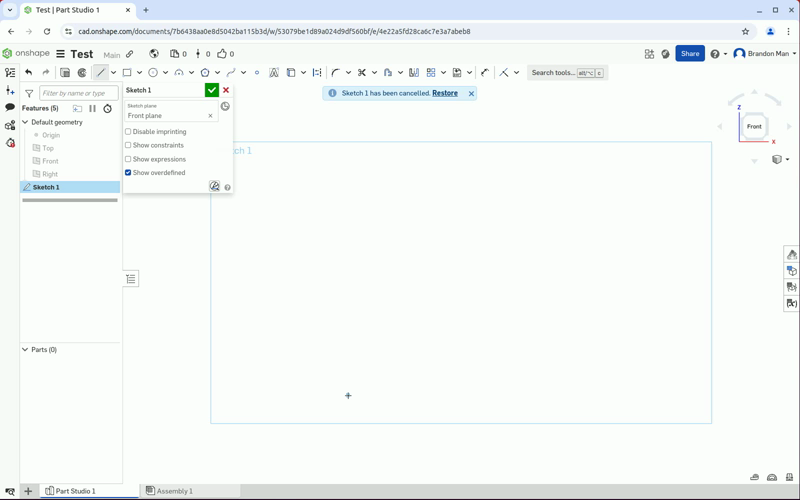
mouse_move(572, 395)
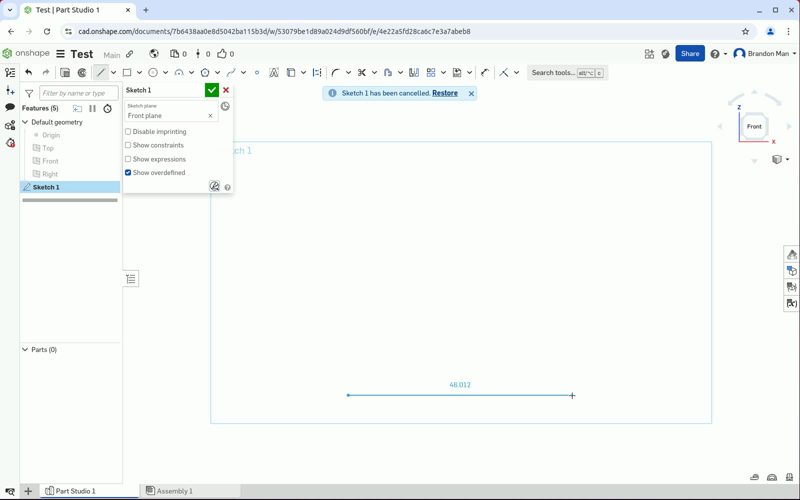
click(572, 395)
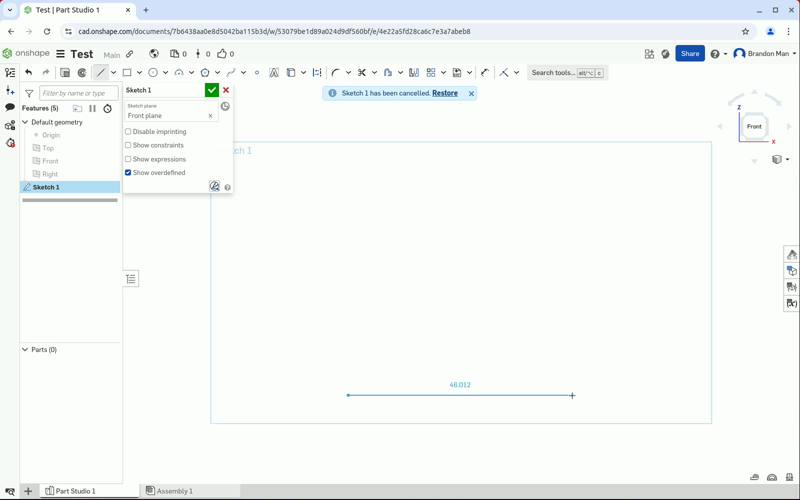
key_up(shift)
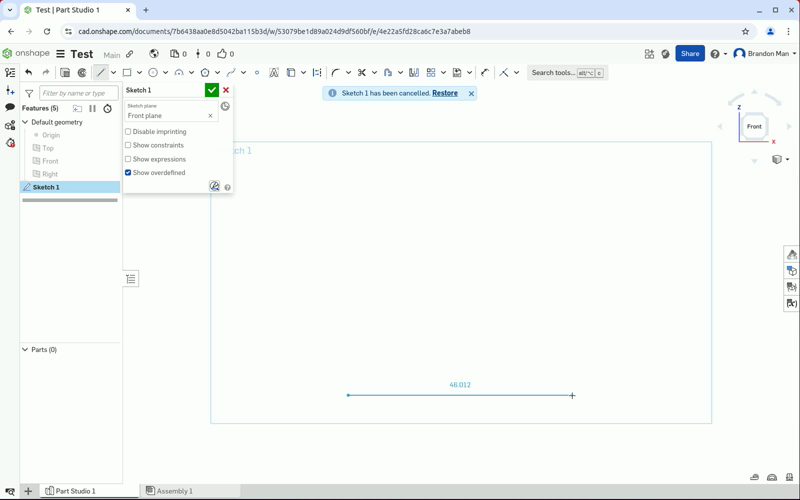
key_down(shift)
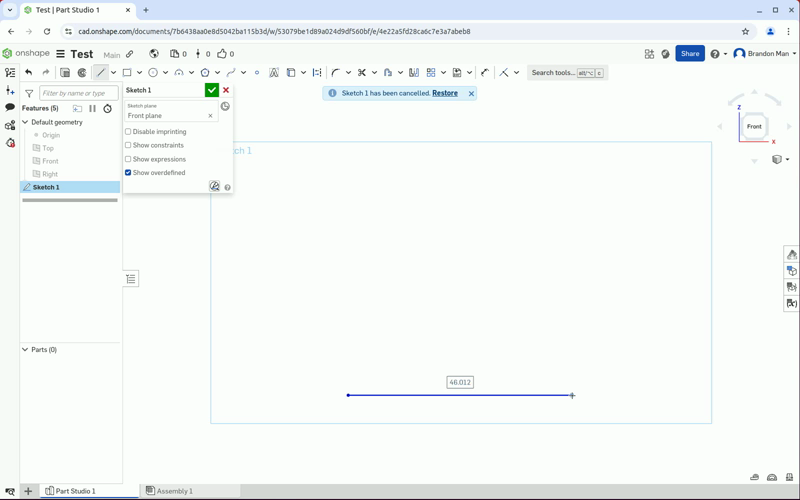
mouse_move(572, 171)
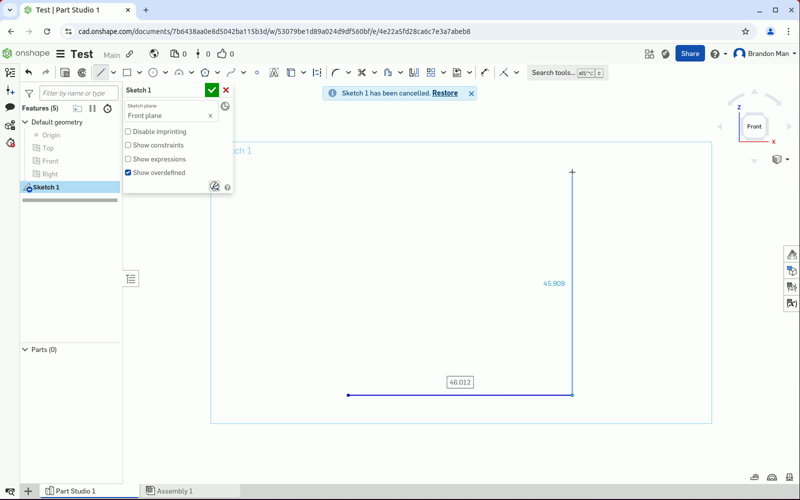
click(572, 171)
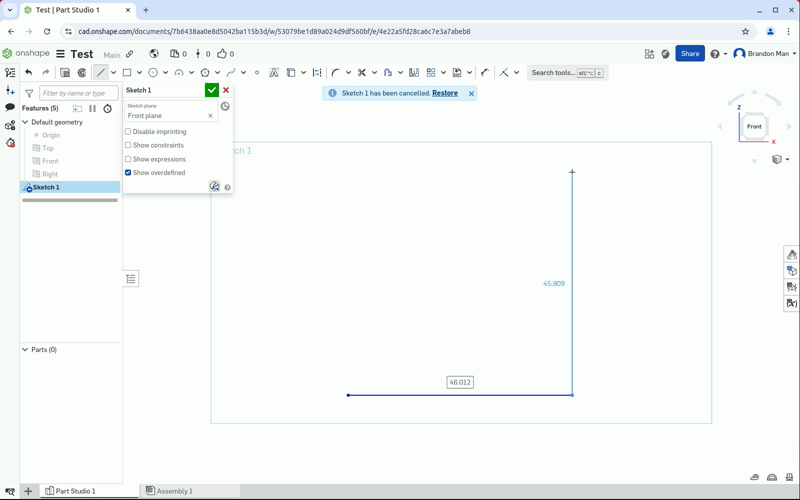
key_up(shift)
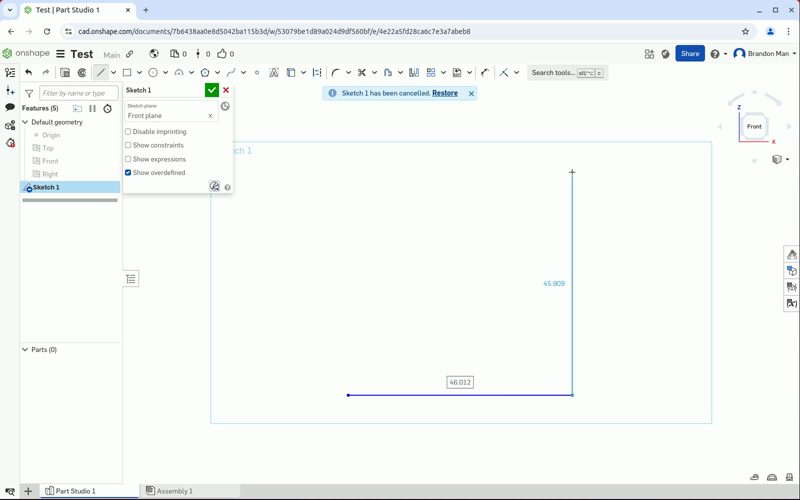
key_down(shift)
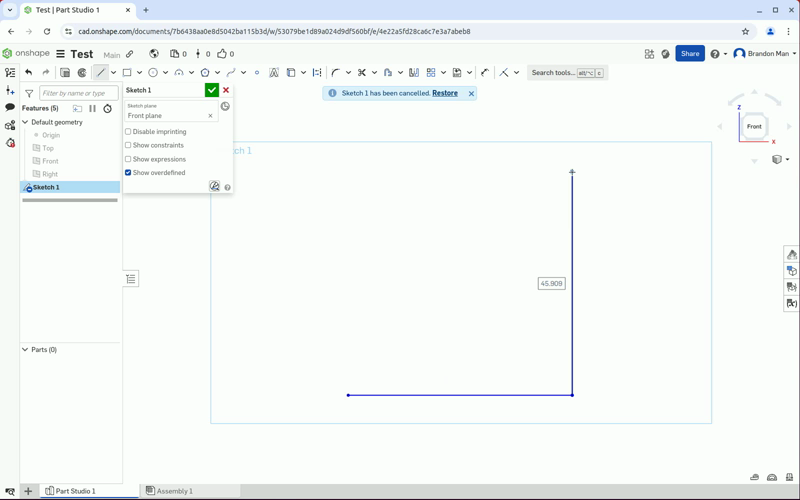
mouse_move(348, 171)
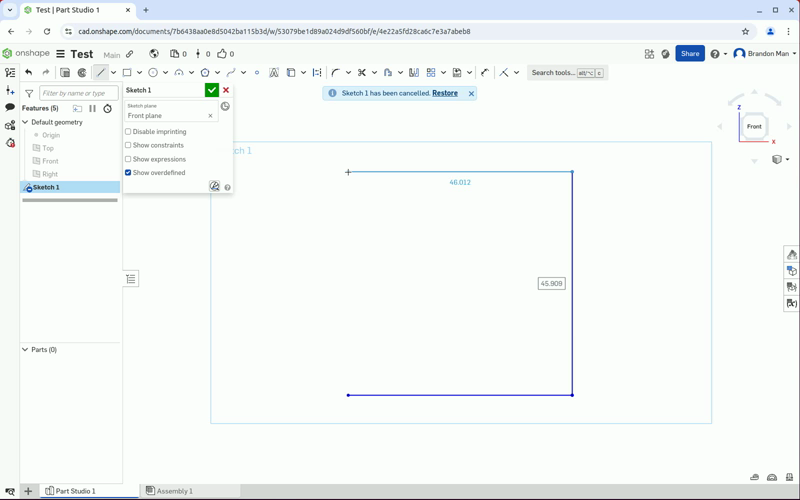
click(348, 171)
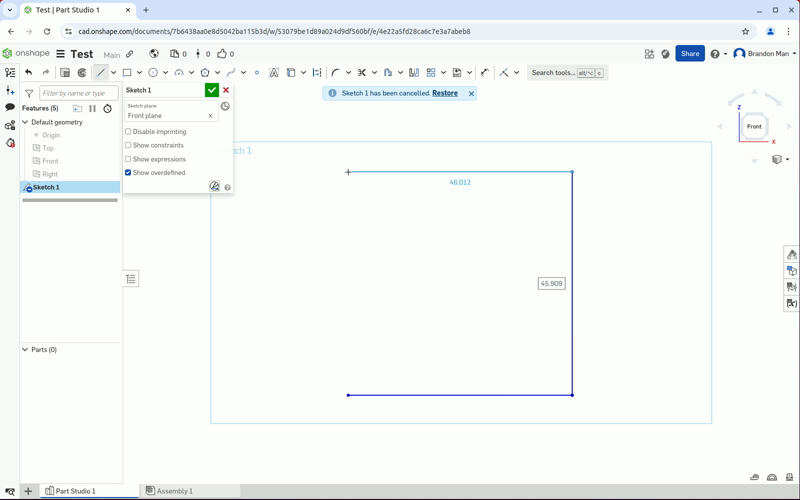
key_up(shift)
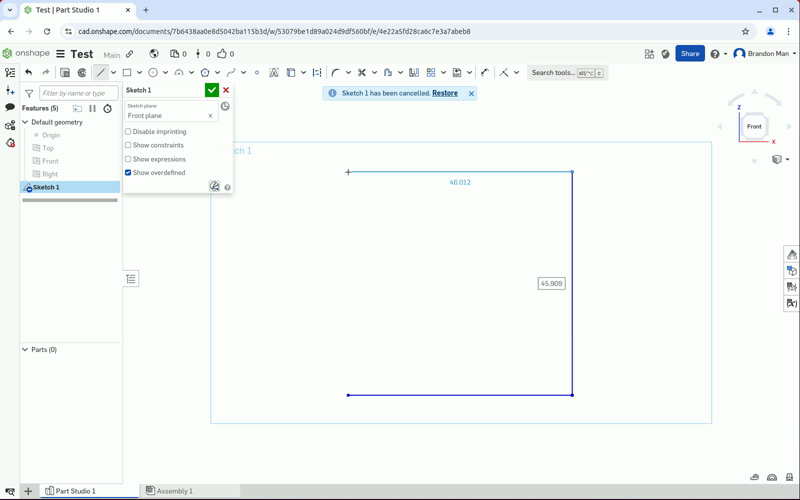
key_down(shift)
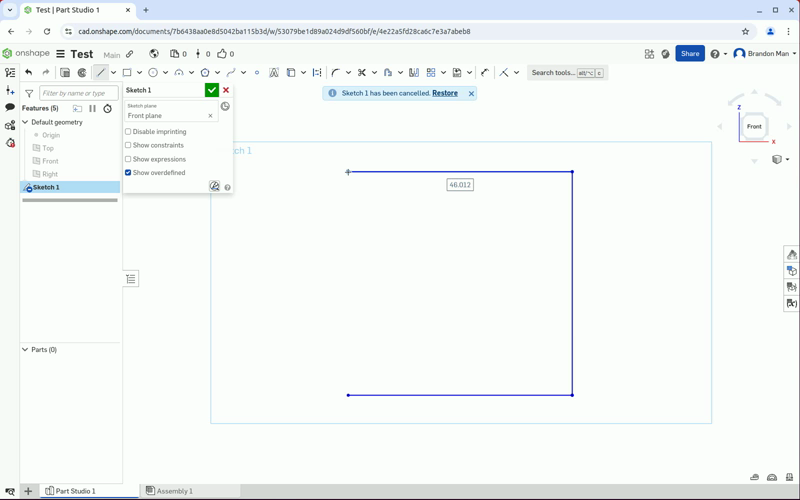
mouse_move(348, 395)
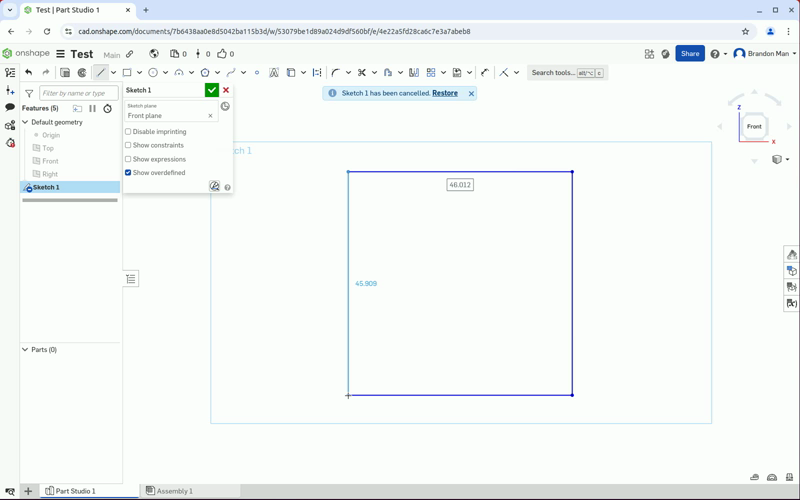
key_up(shift)
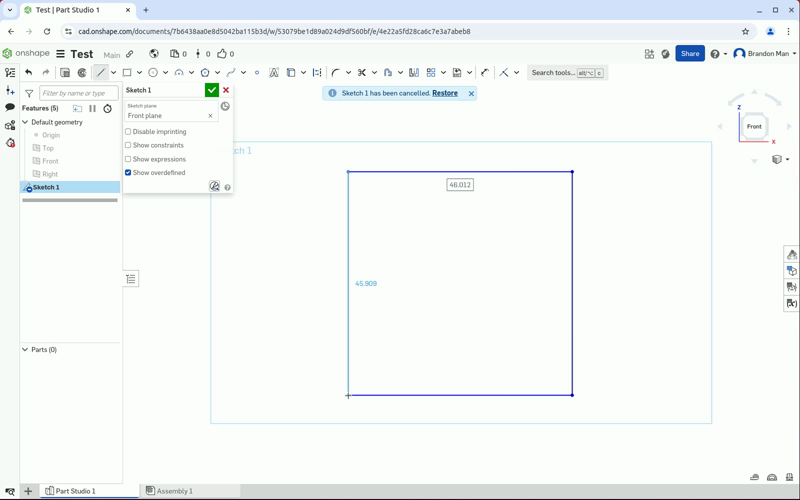
click(348, 395)
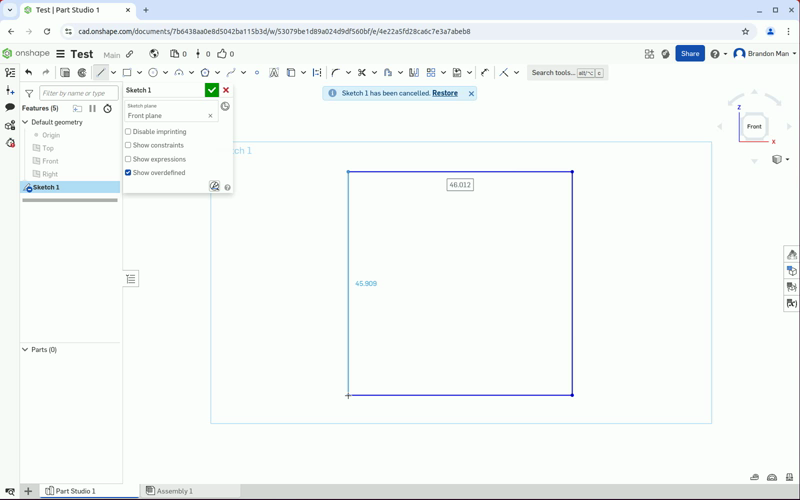
key(esc)
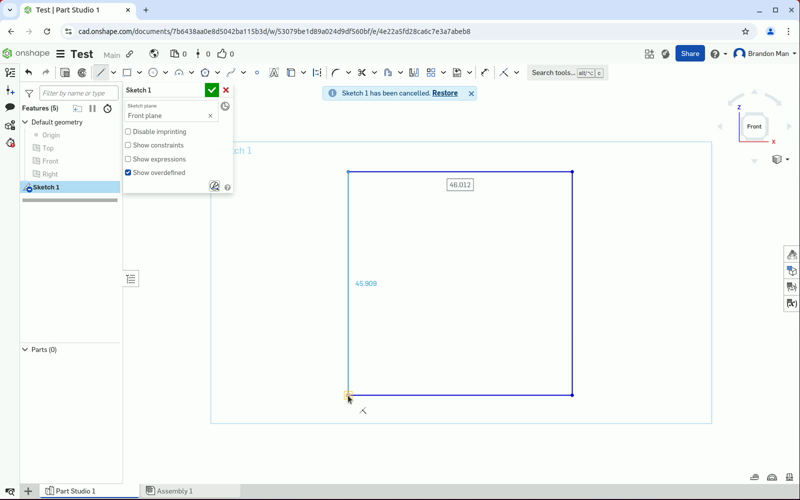
key(c)
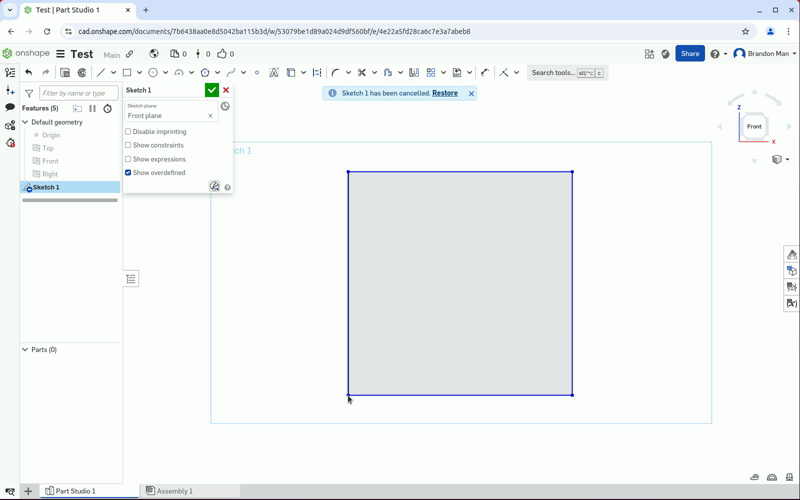
key_down(shift)
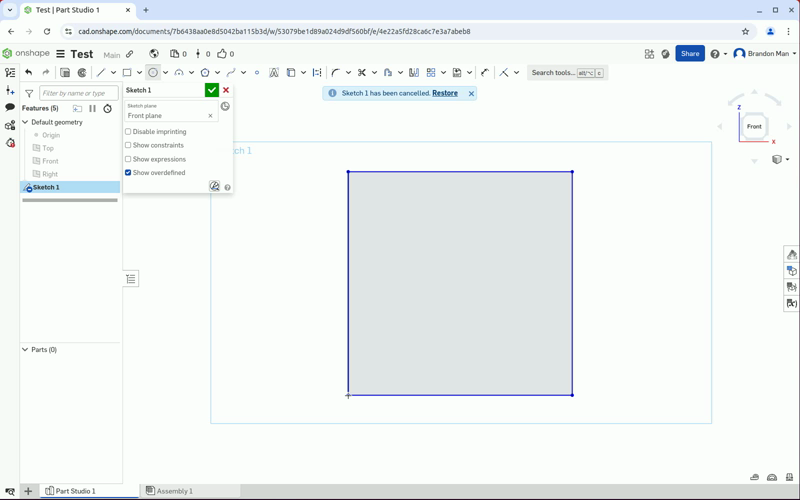
mouse_move(374, 369)
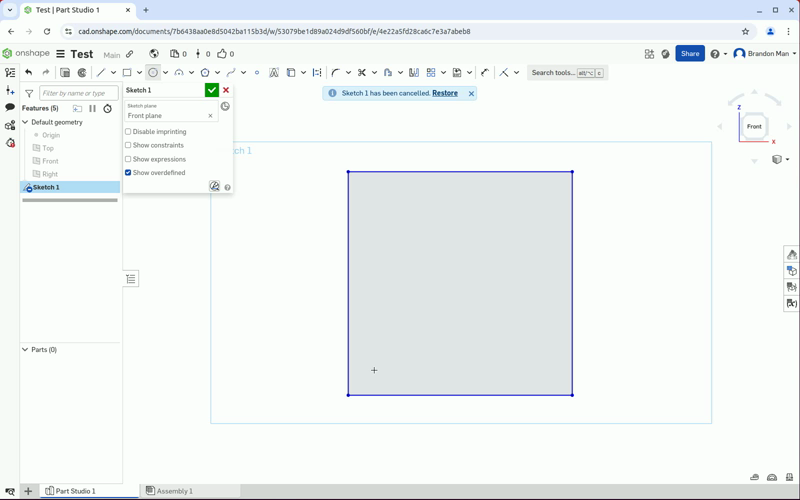
click(374, 369)
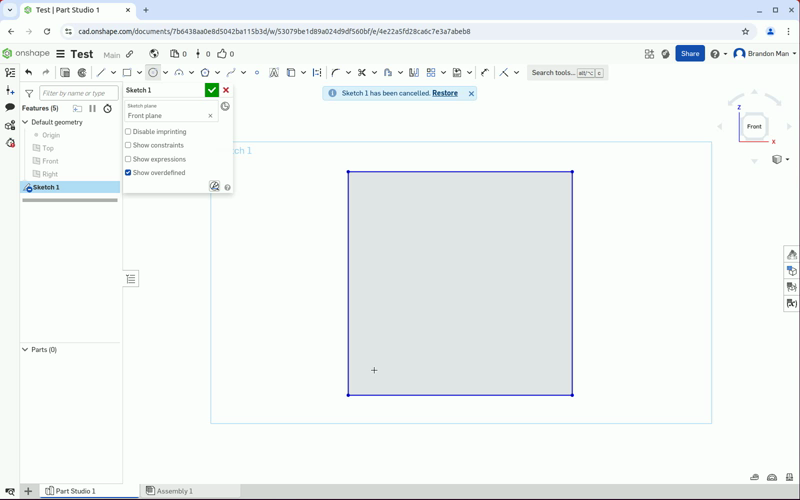
key_up(shift)
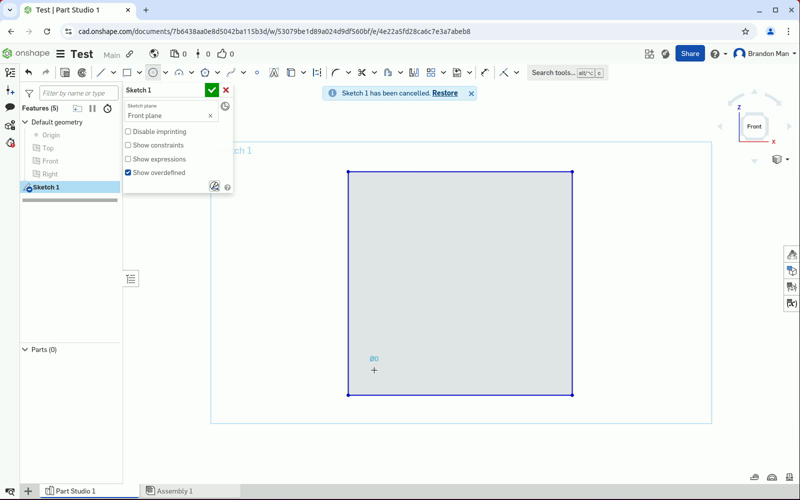
mouse_move(381, 369)
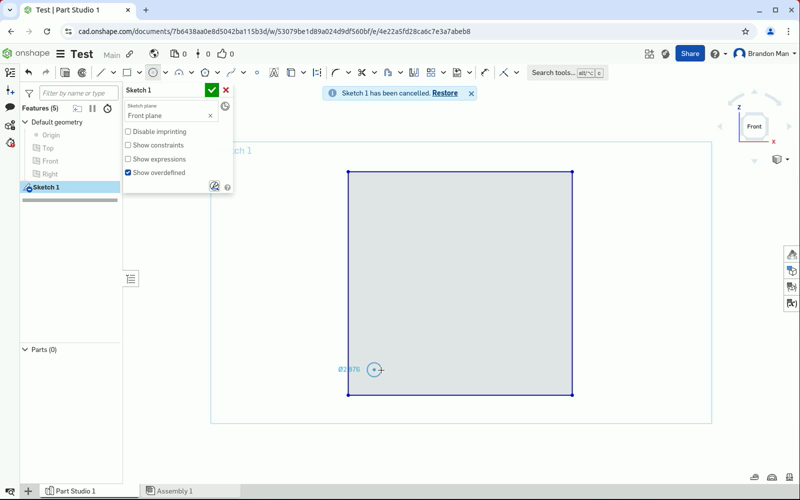
click(381, 369)
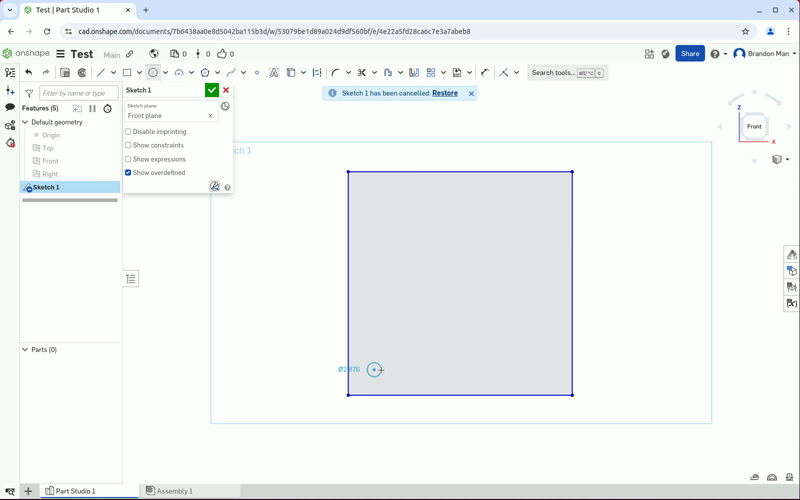
key(esc)
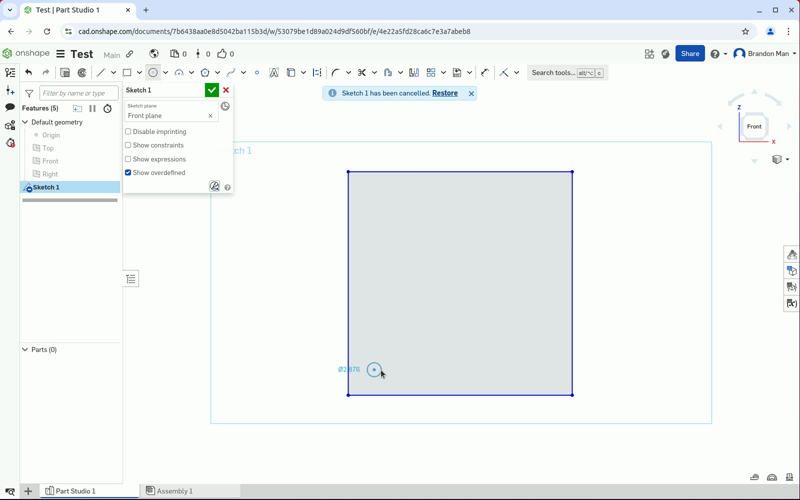
key(c)
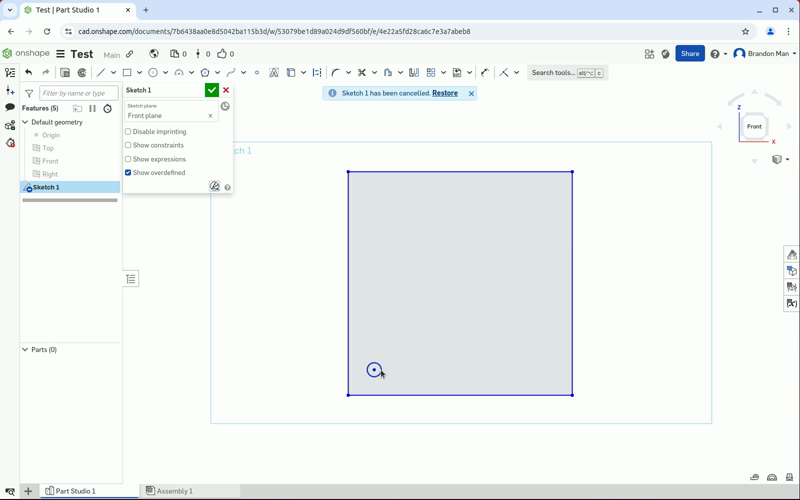
key_down(shift)
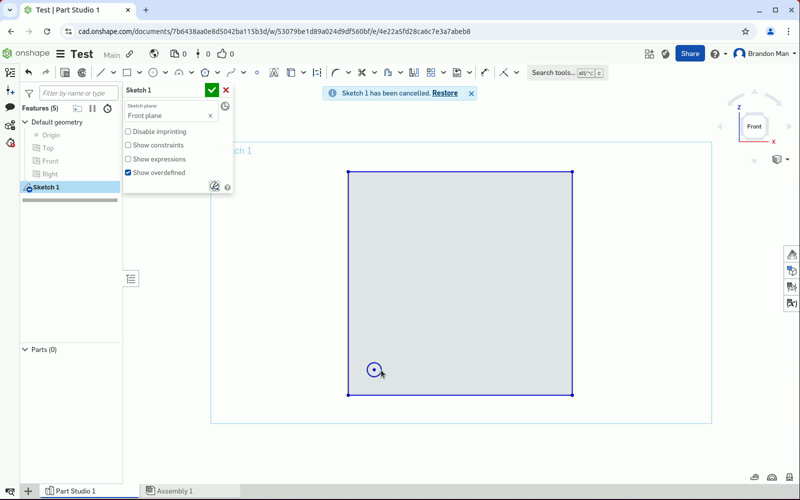
mouse_move(374, 197)
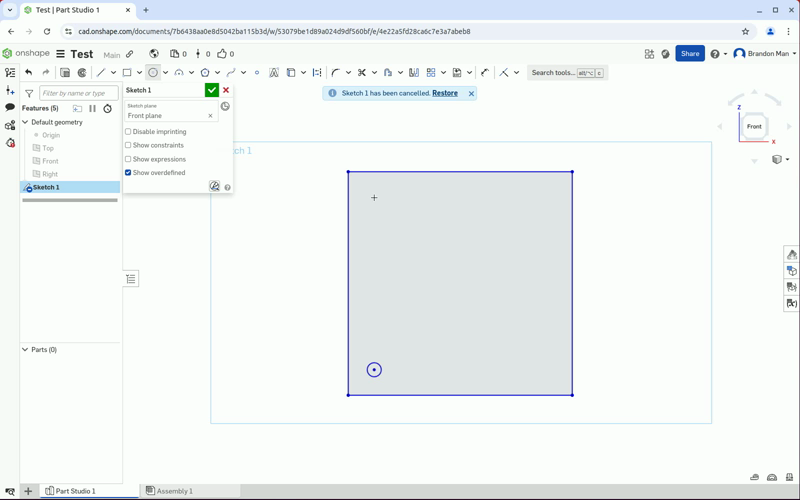
click(374, 197)
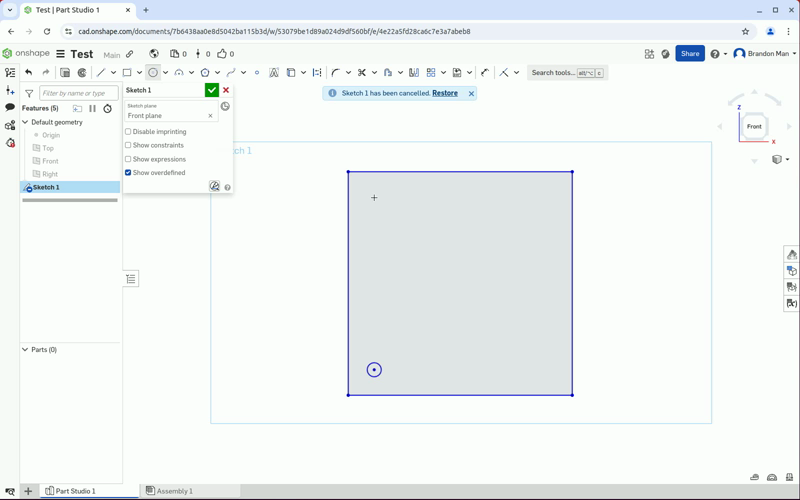
key_up(shift)
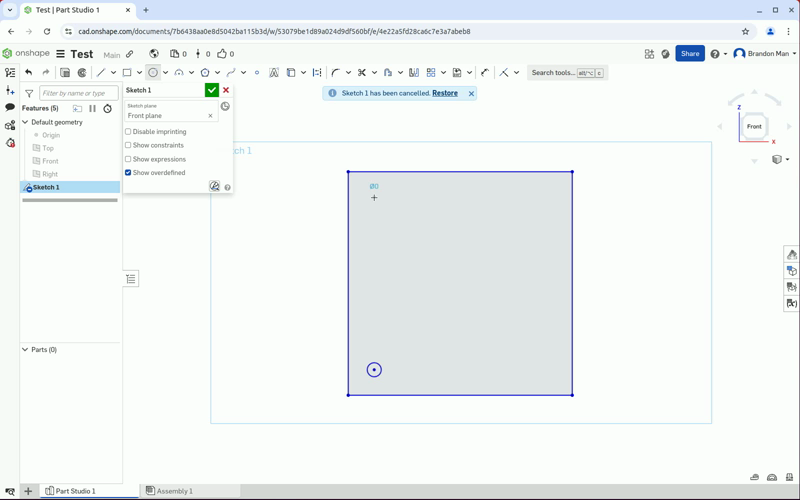
mouse_move(381, 197)
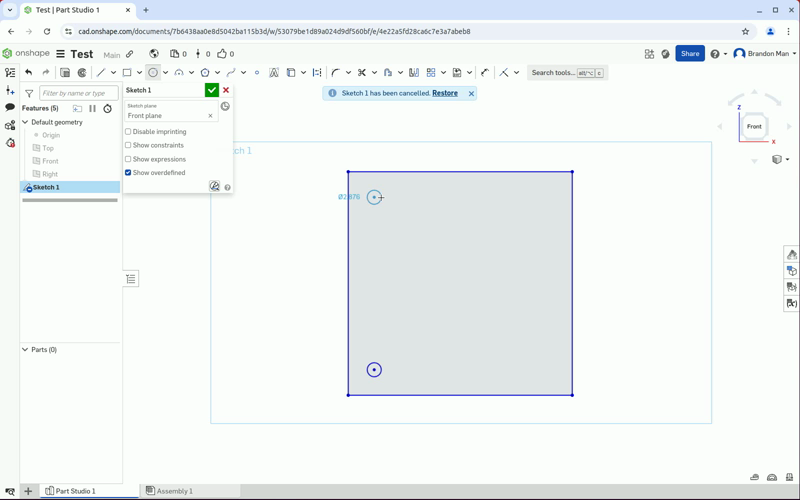
click(381, 197)
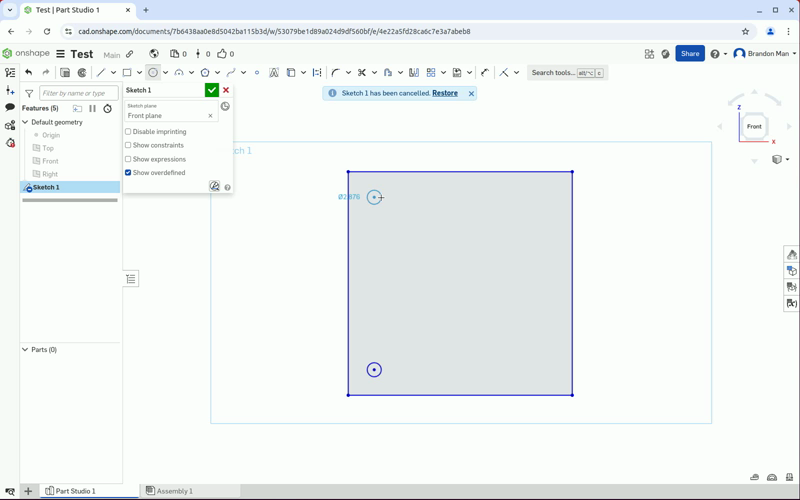
key(esc)
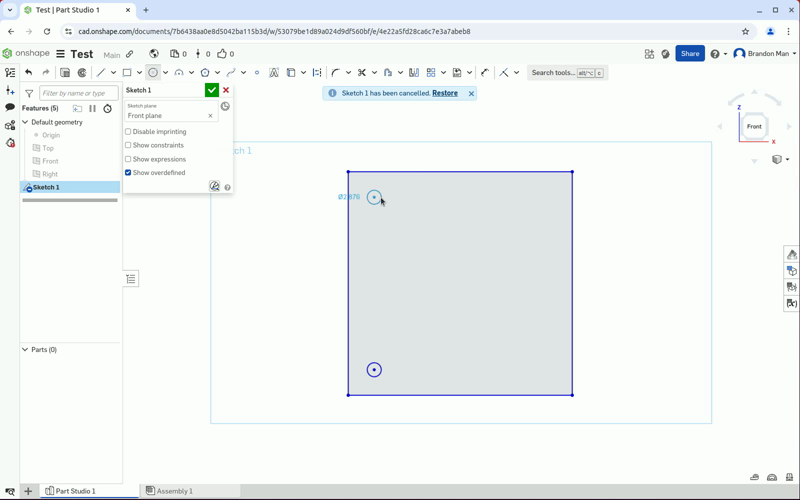
key(c)
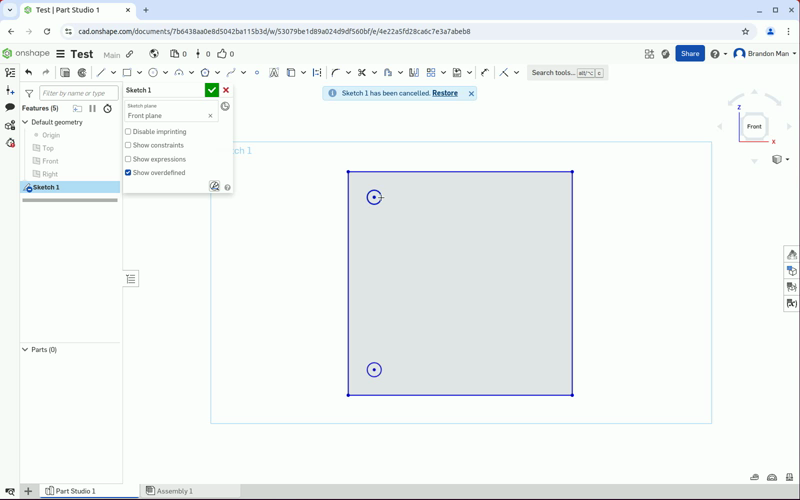
key_down(shift)
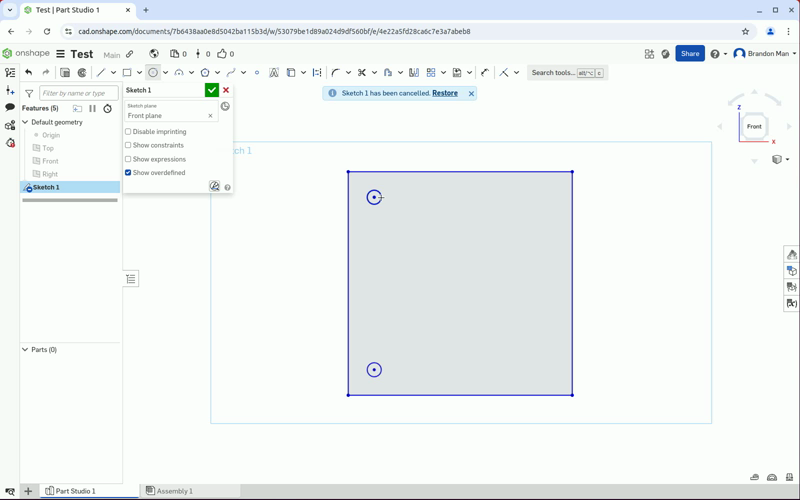
mouse_move(546, 369)
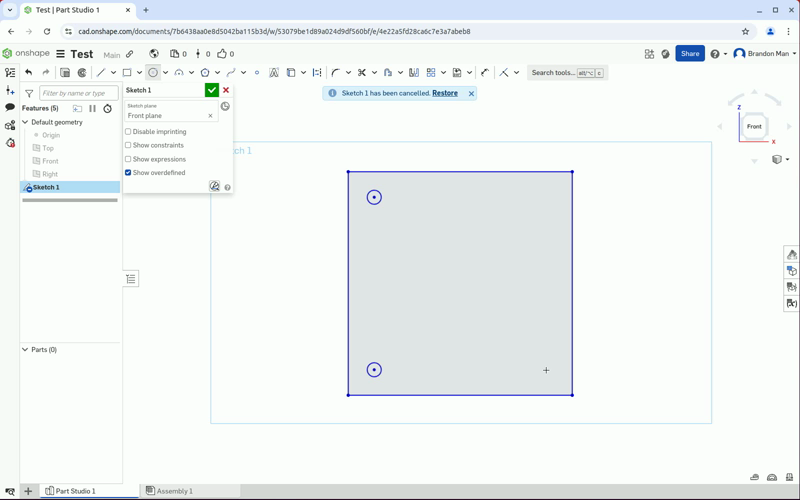
click(546, 369)
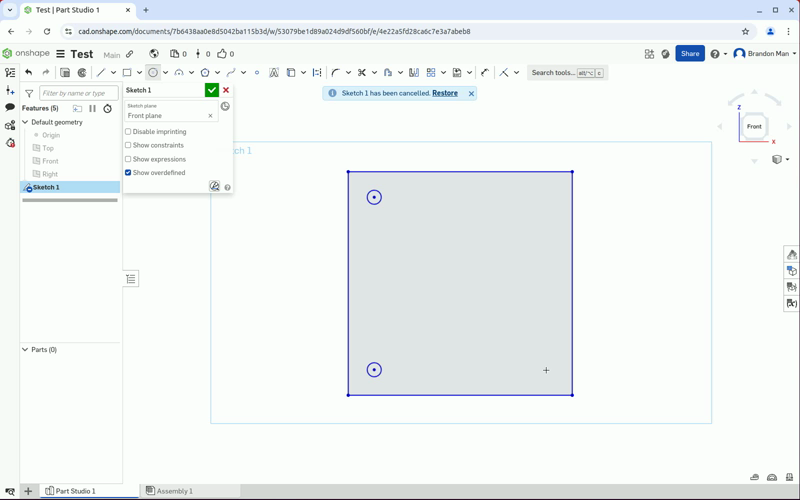
key_up(shift)
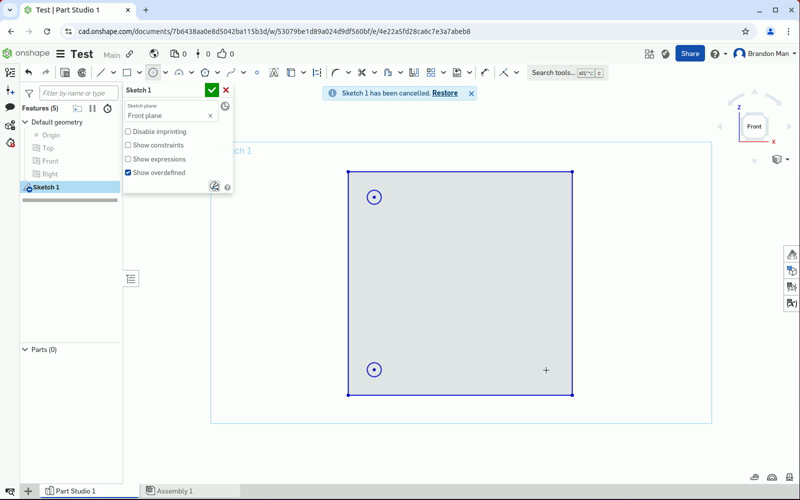
mouse_move(553, 369)
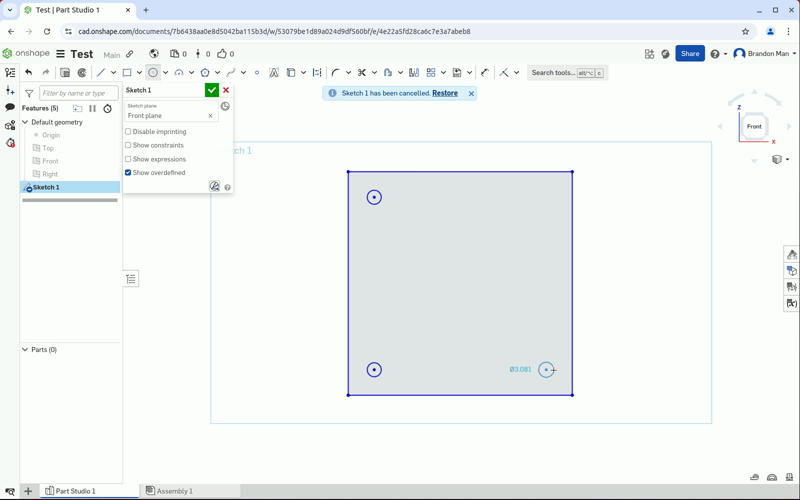
click(553, 369)
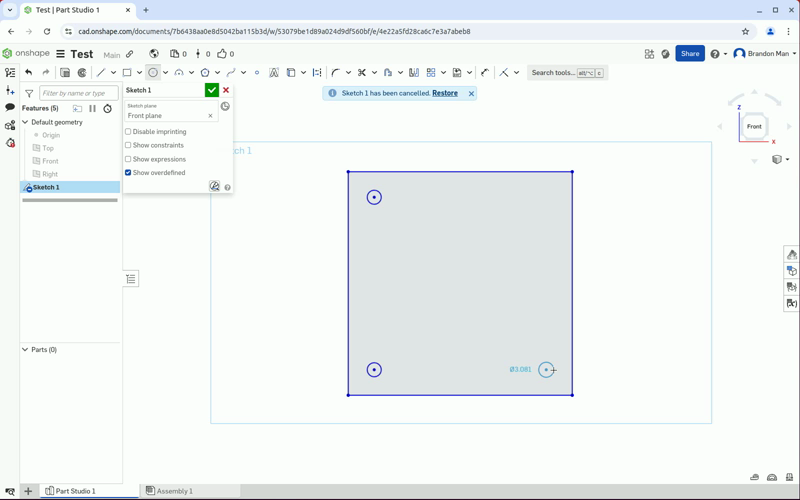
key(esc)
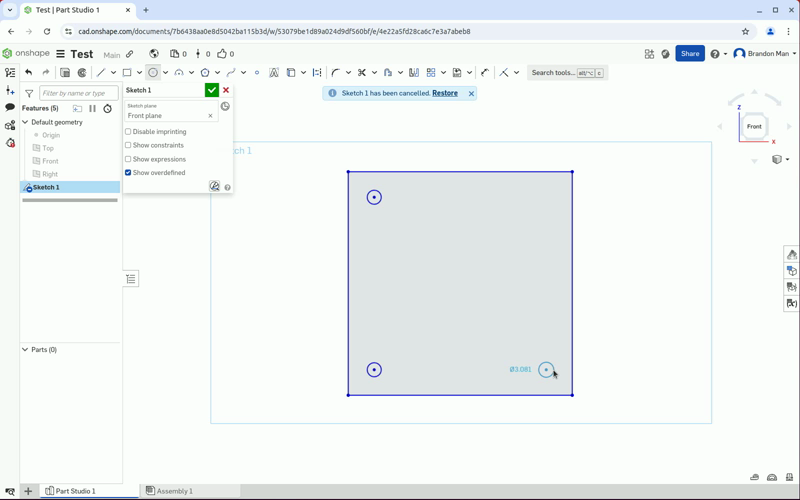
key(c)
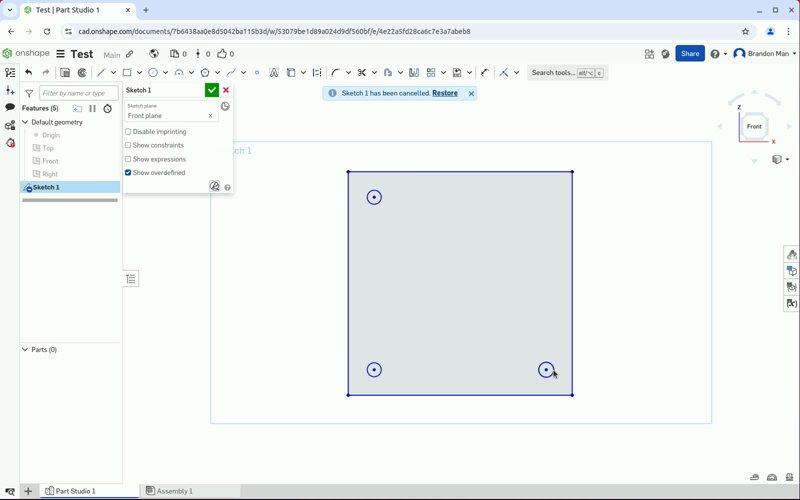
key_down(shift)
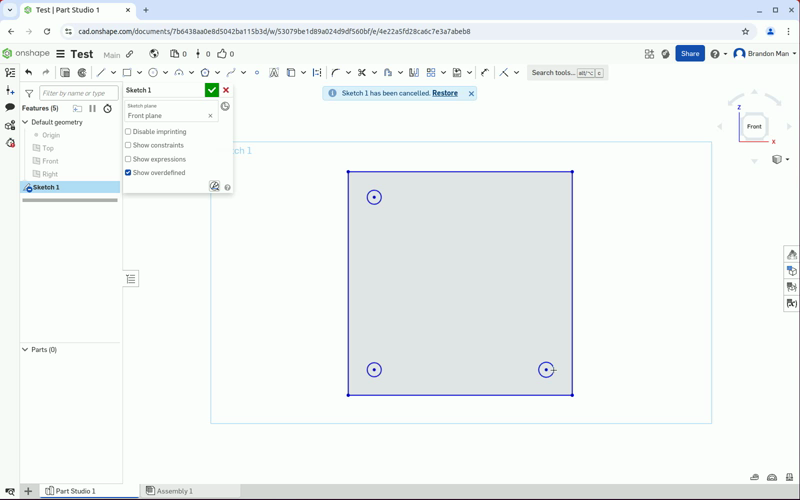
mouse_move(546, 197)
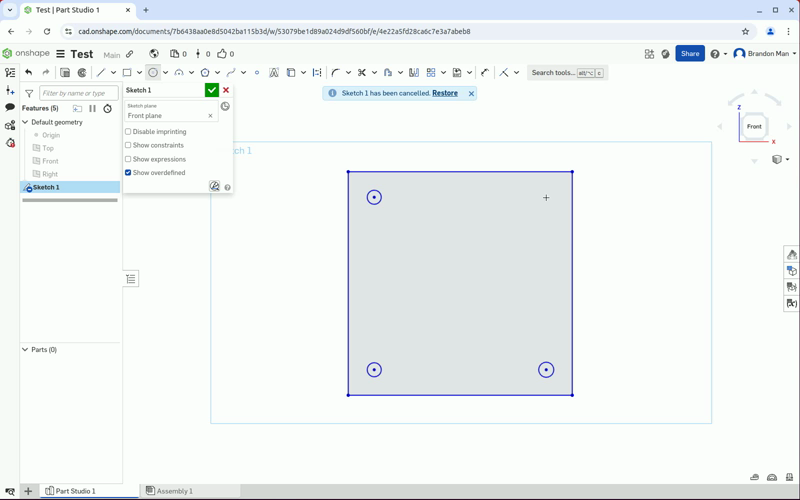
click(546, 197)
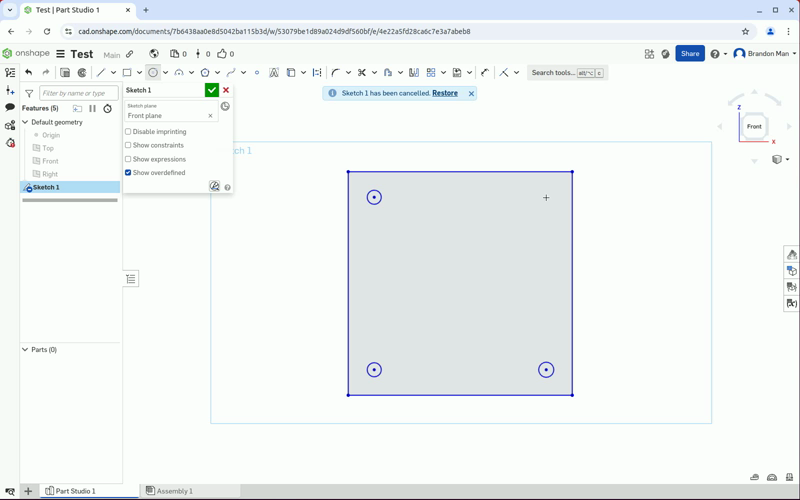
key_up(shift)
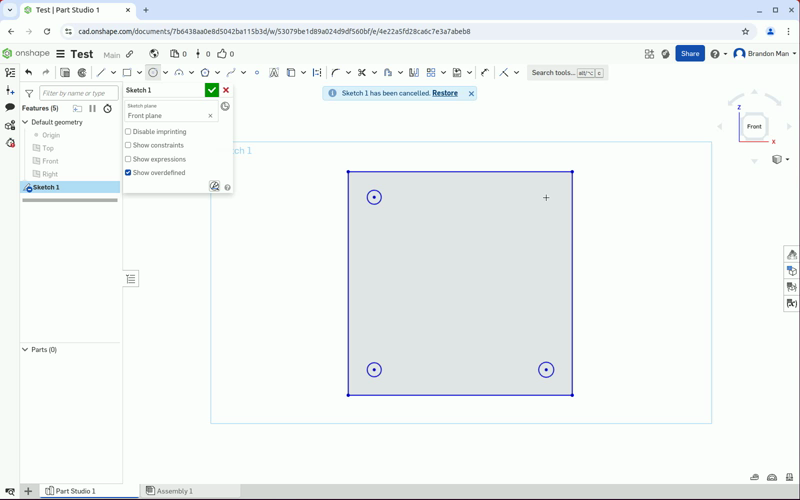
mouse_move(553, 197)
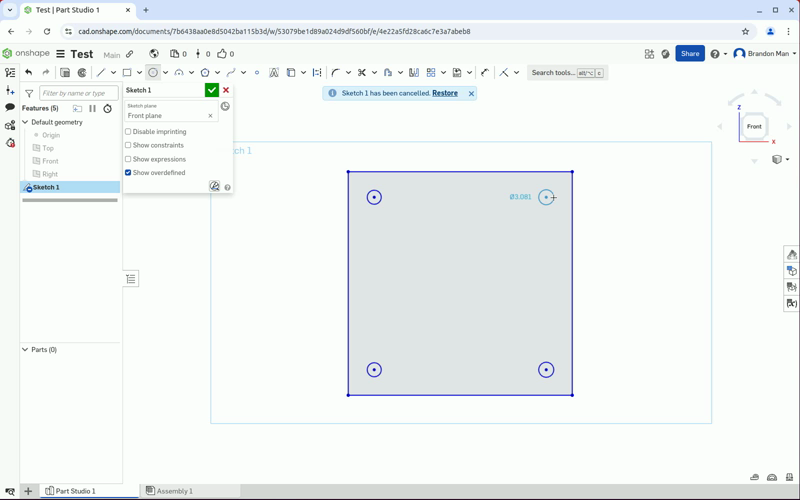
click(553, 197)
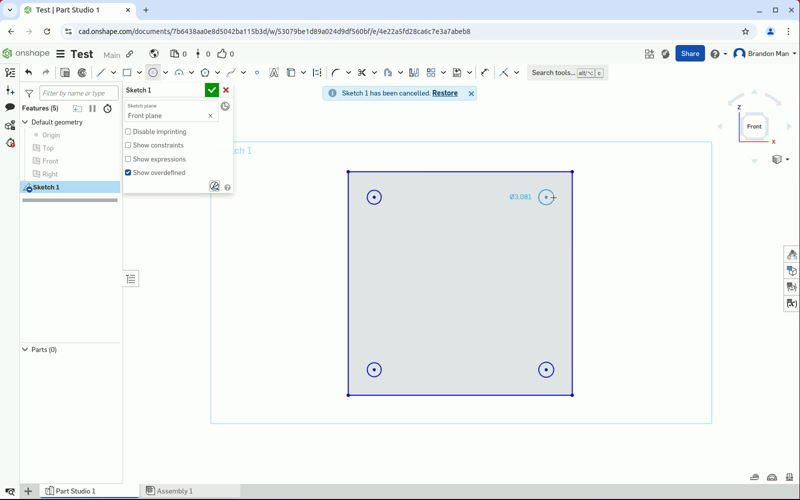
key(esc)
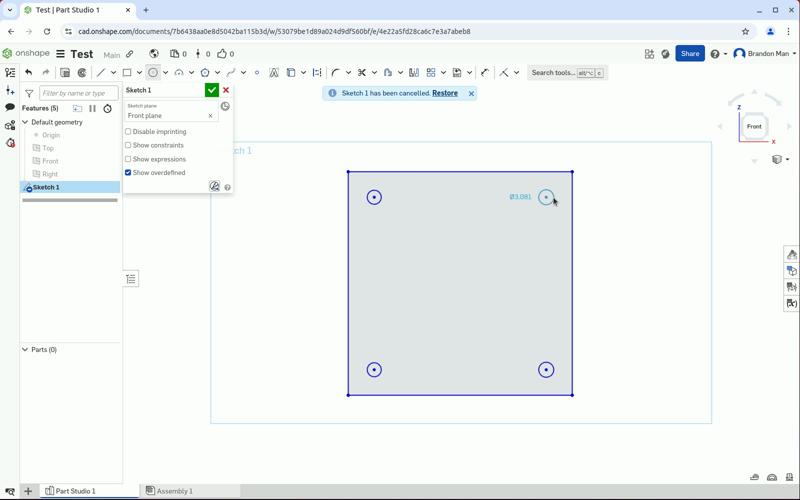
mouse_move(485, 266)
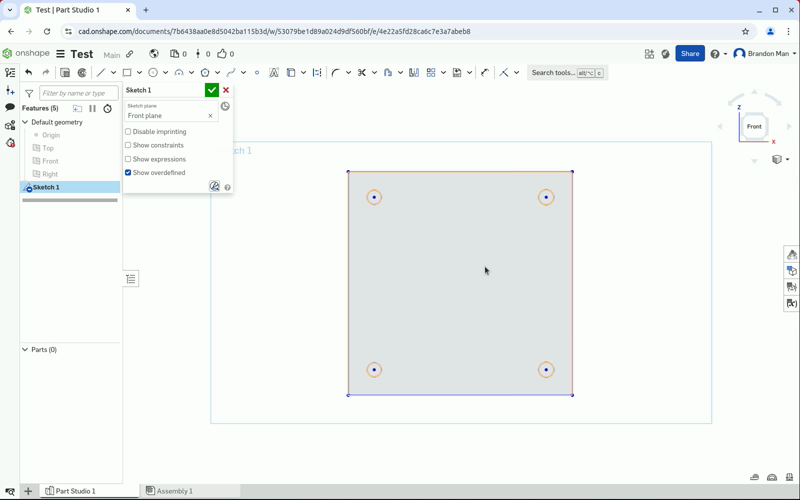
click(485, 266)
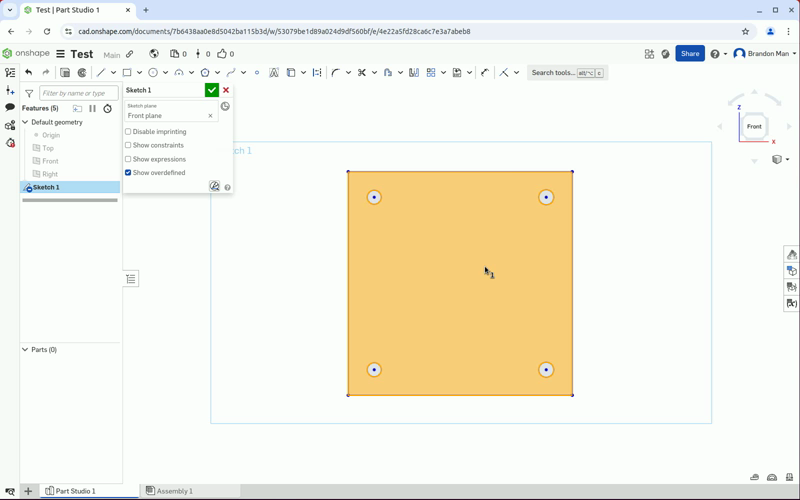
mouse_move(73, 352)
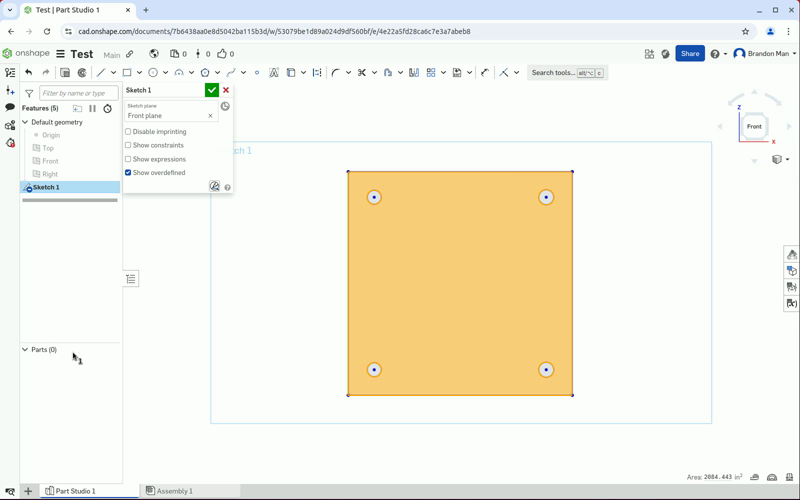
key(shift+y)
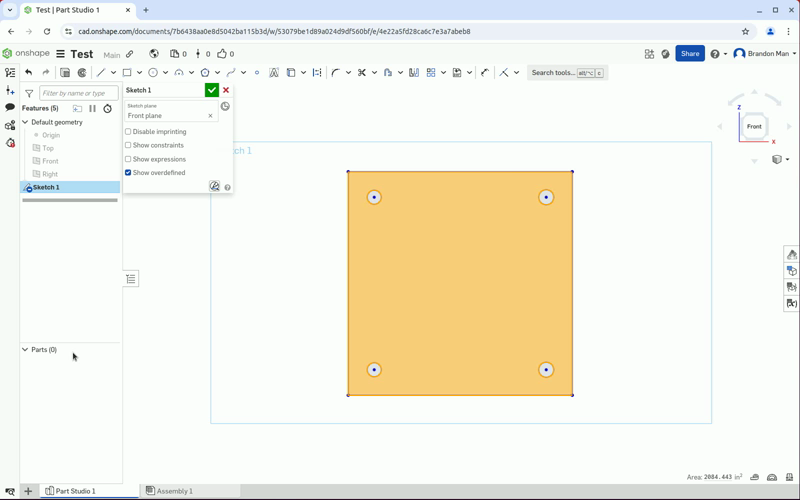
key(shift+e)
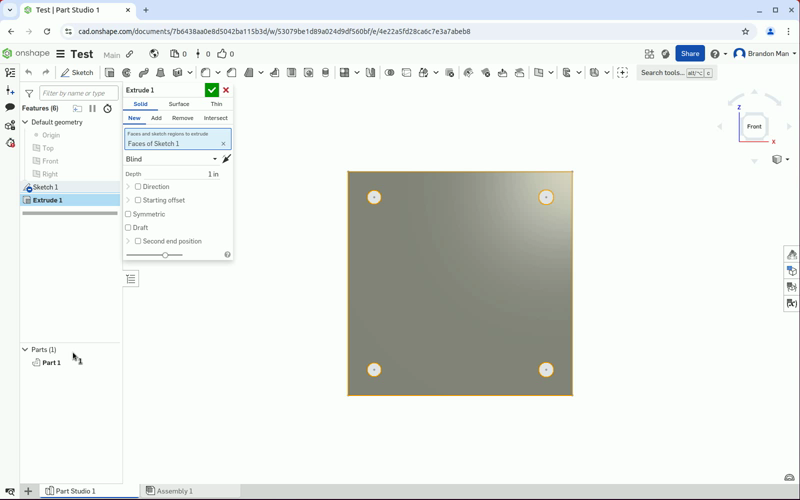
mouse_move(143, 106)
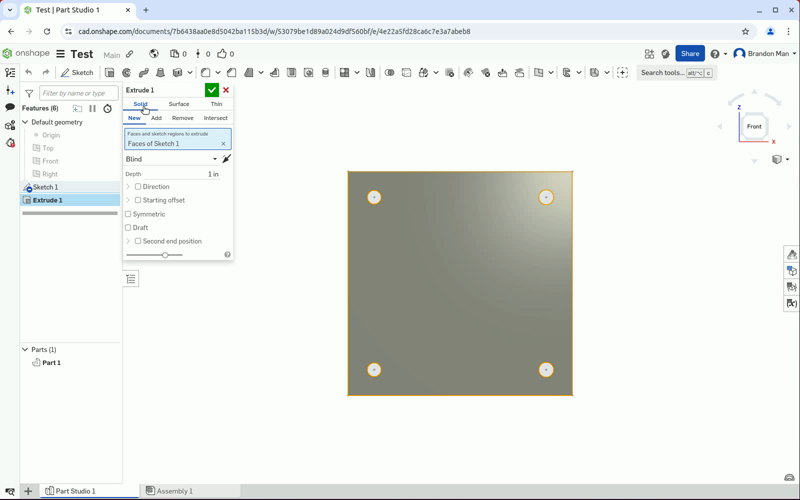
click(143, 106)
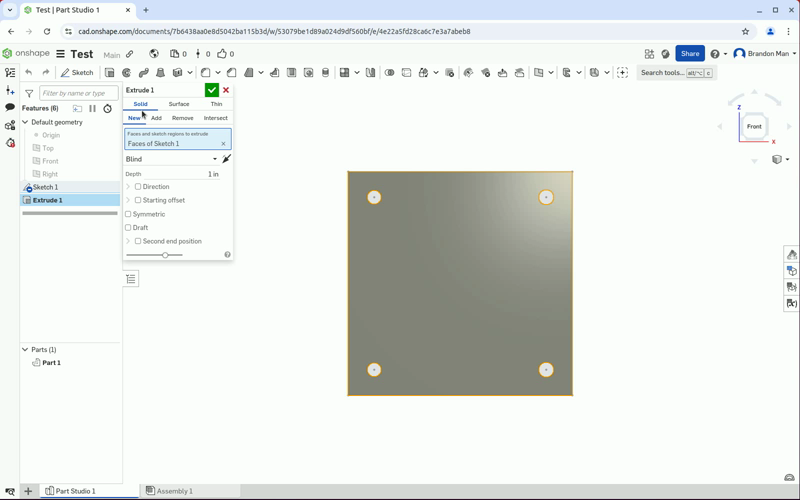
mouse_move(137, 120)
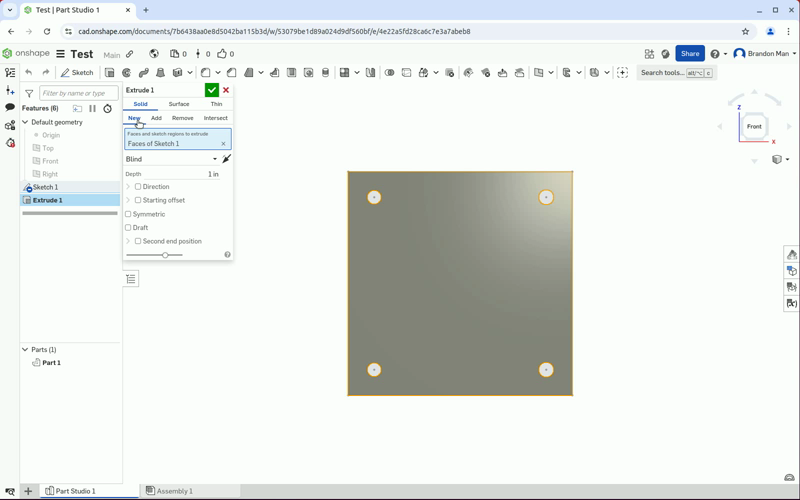
click(137, 120)
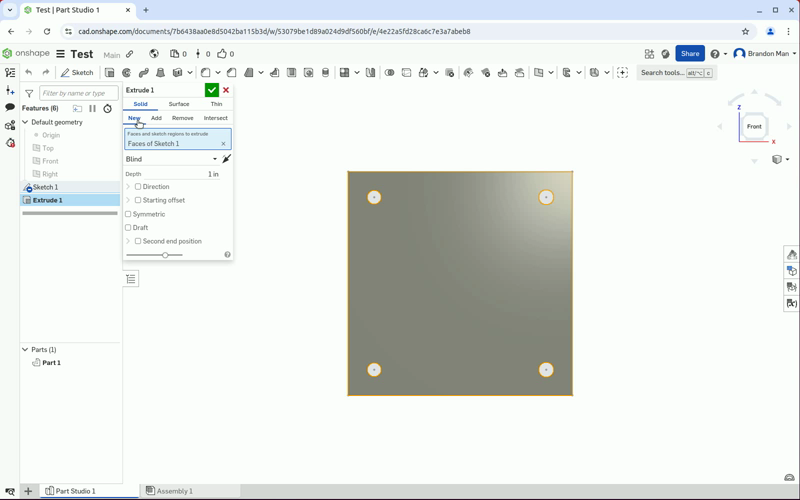
key(tab, 4)
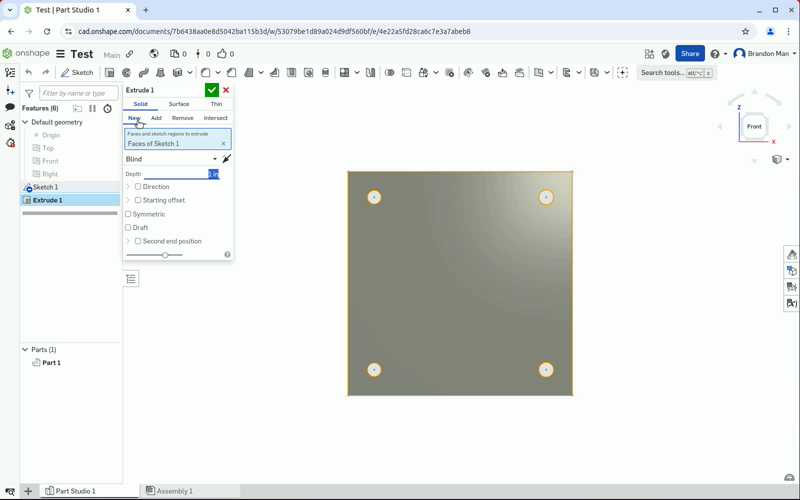
text(5.055)
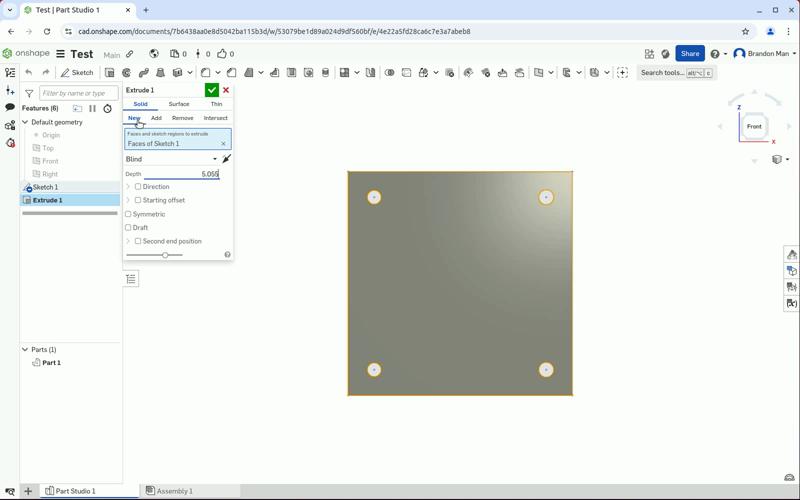
key(enter)
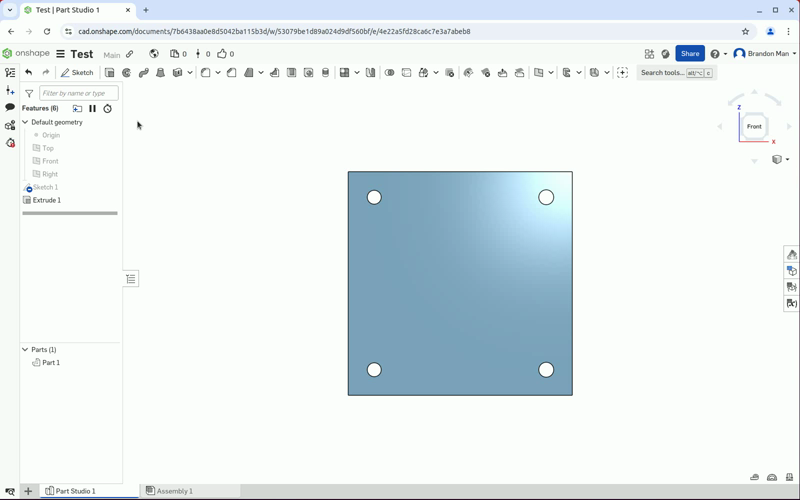
key(shift+h)
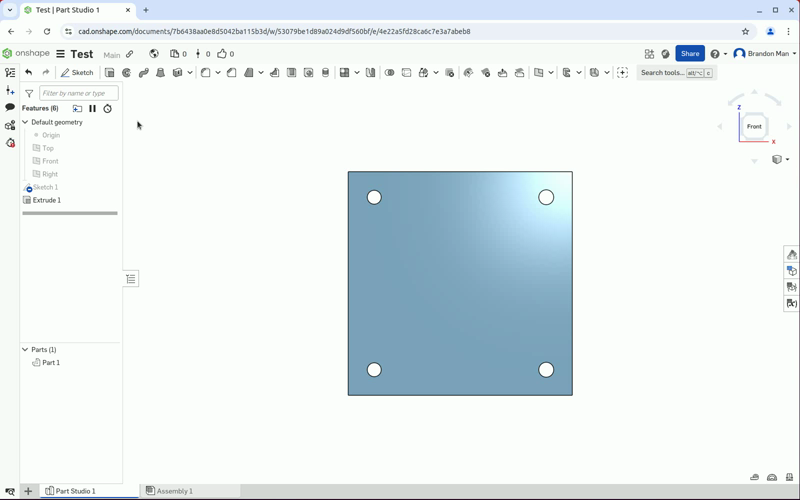
key(shift+h)
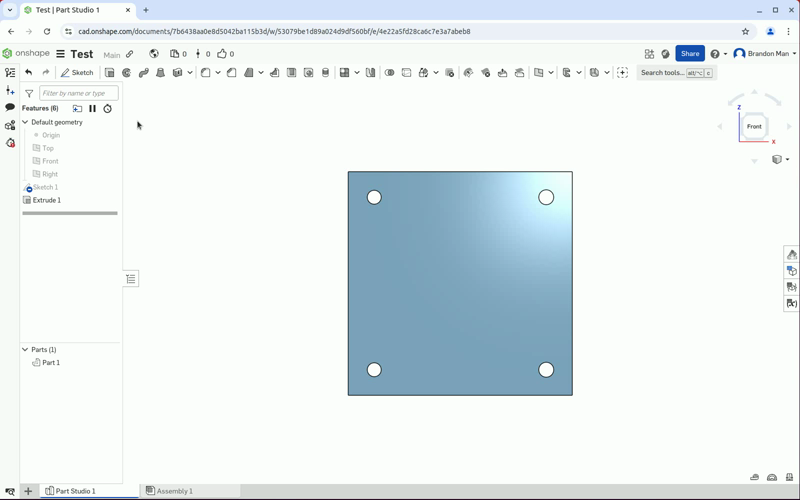
mouse_move(73, 189)
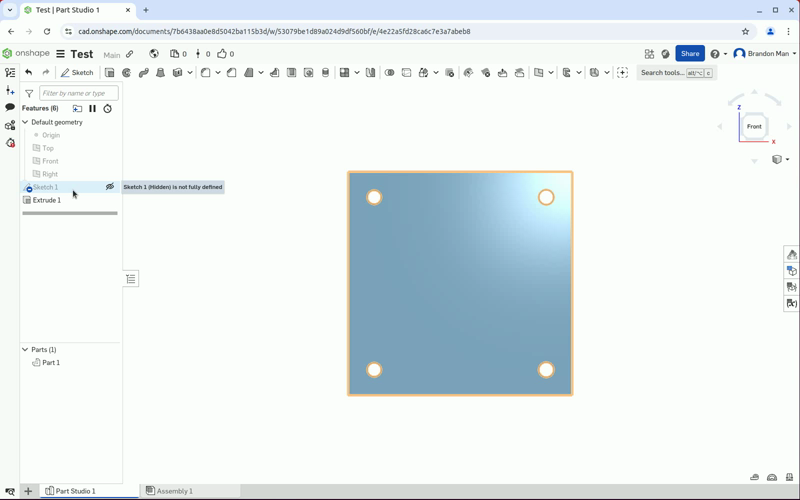
click(73, 189)
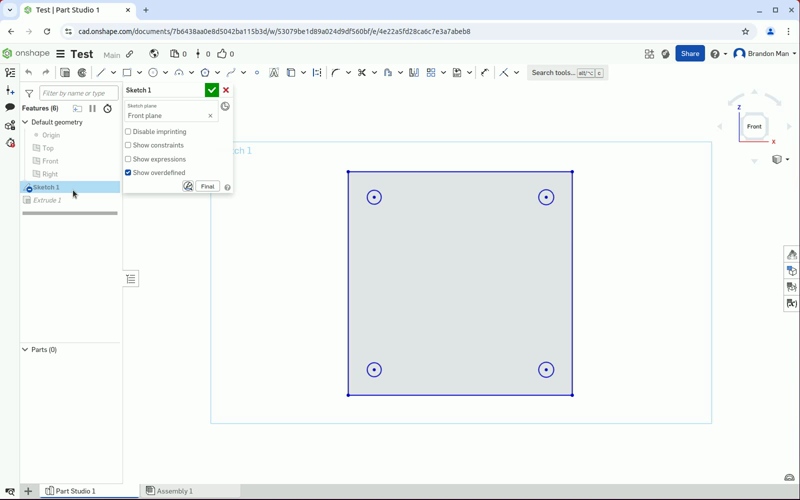
mouse_move(229, 92)
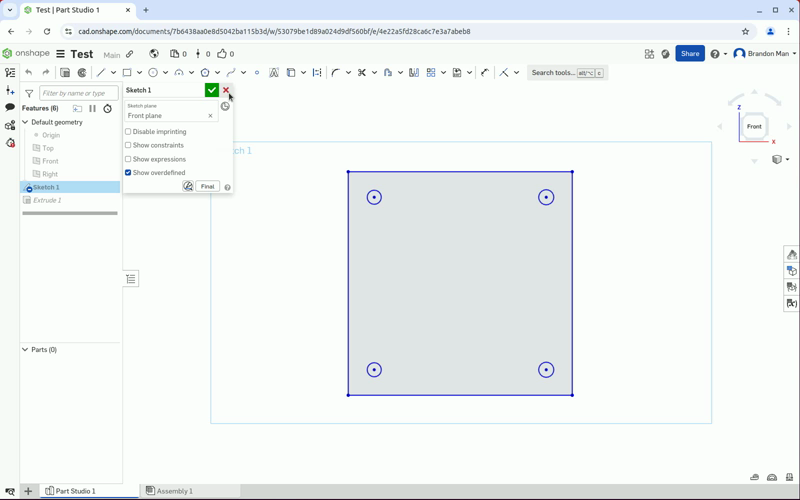
click(229, 92)
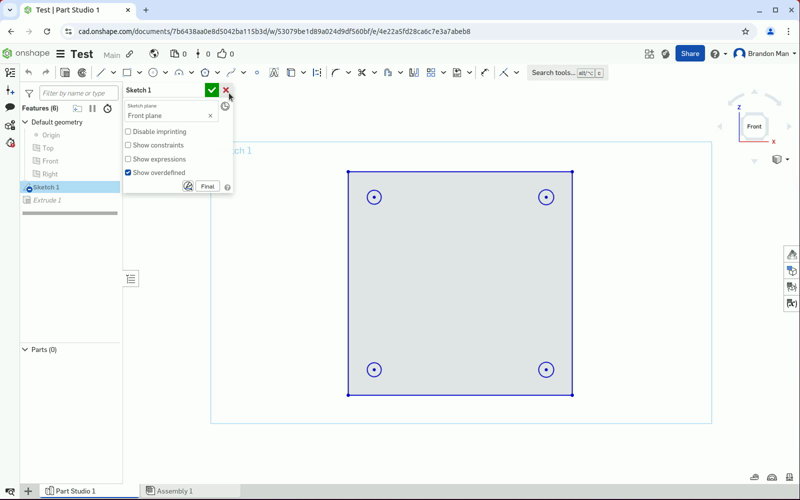
key(shift+s)
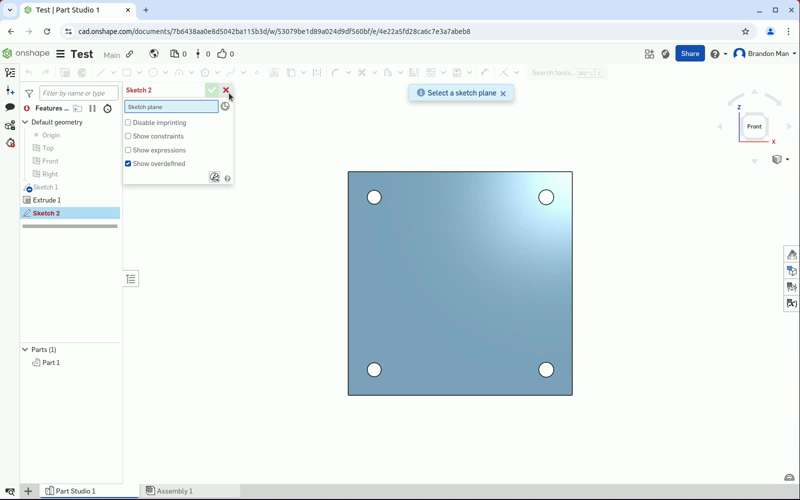
mouse_move(73, 163)
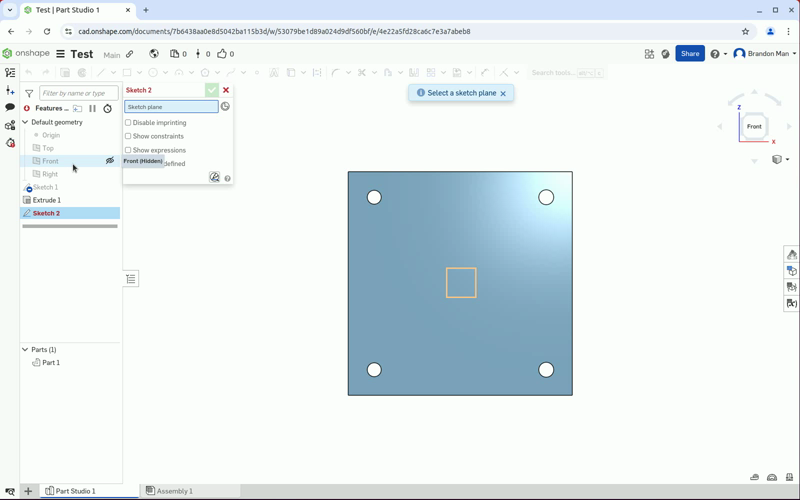
click(73, 163)
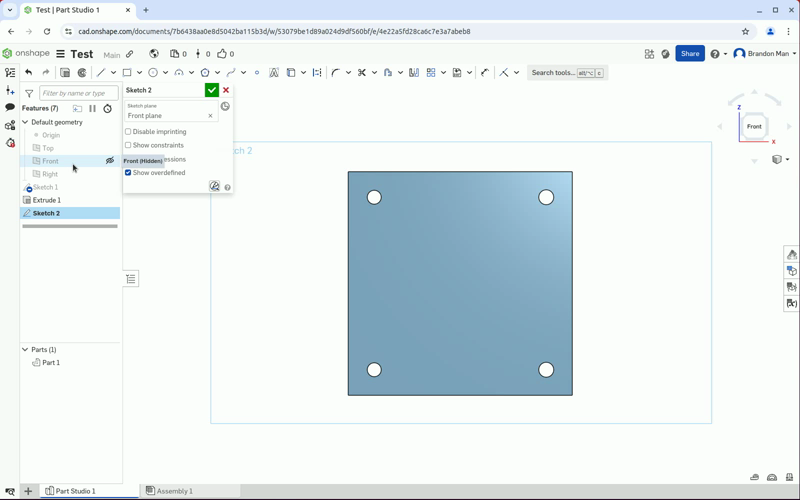
mouse_move(73, 352)
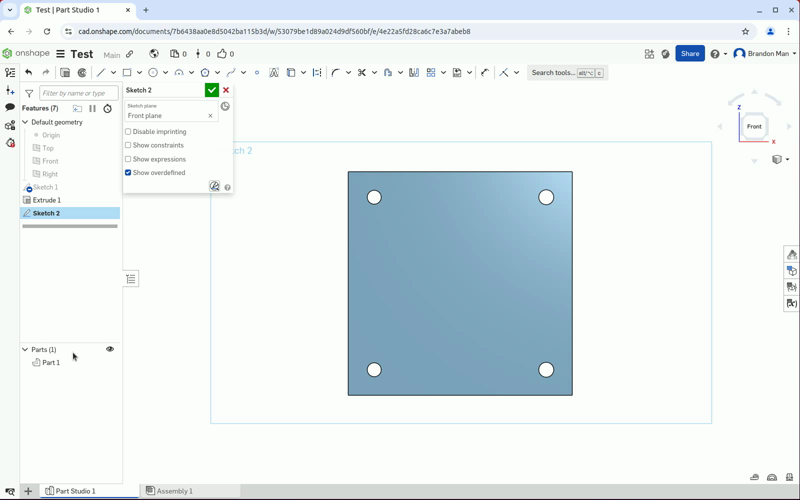
key(y)
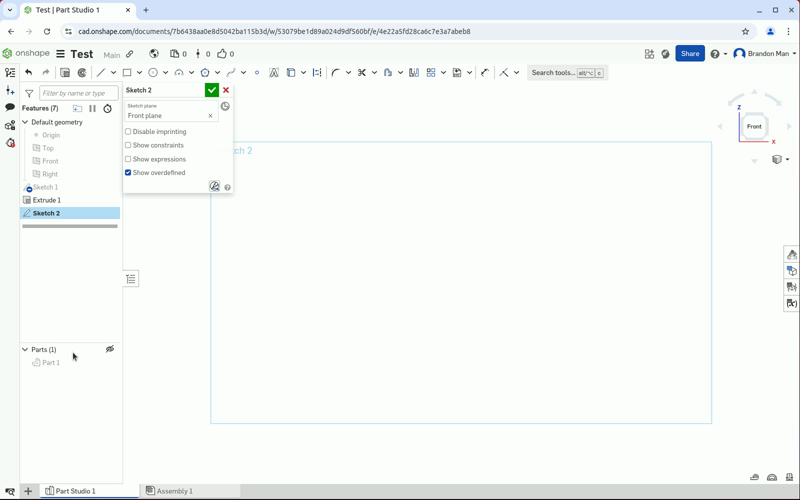
key(a)
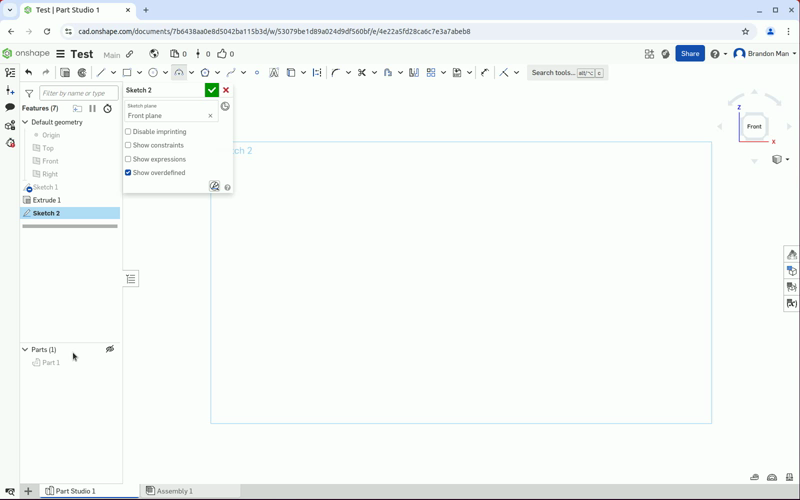
key_down(shift)
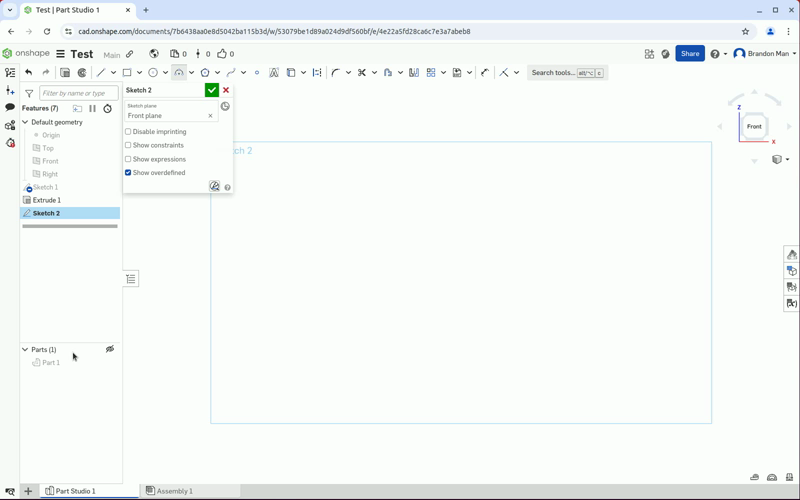
mouse_move(369, 363)
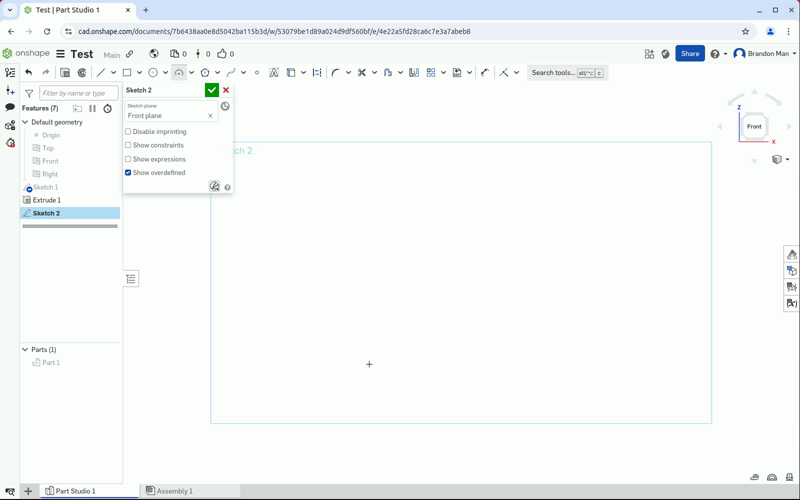
click(369, 363)
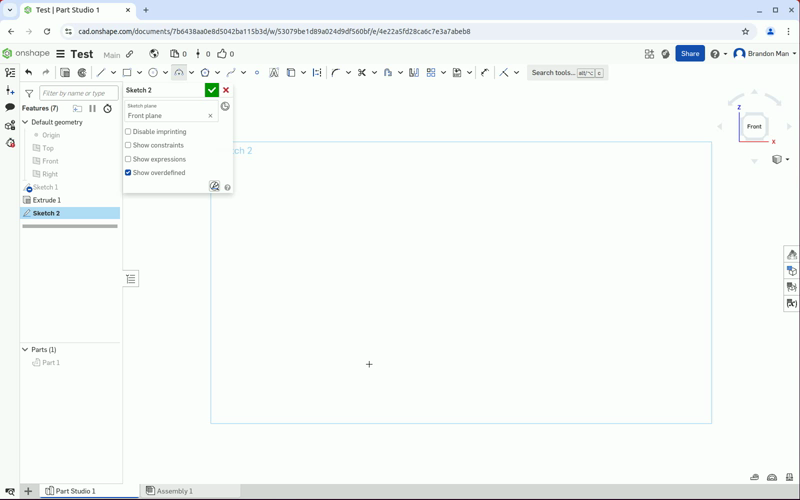
key_up(shift)
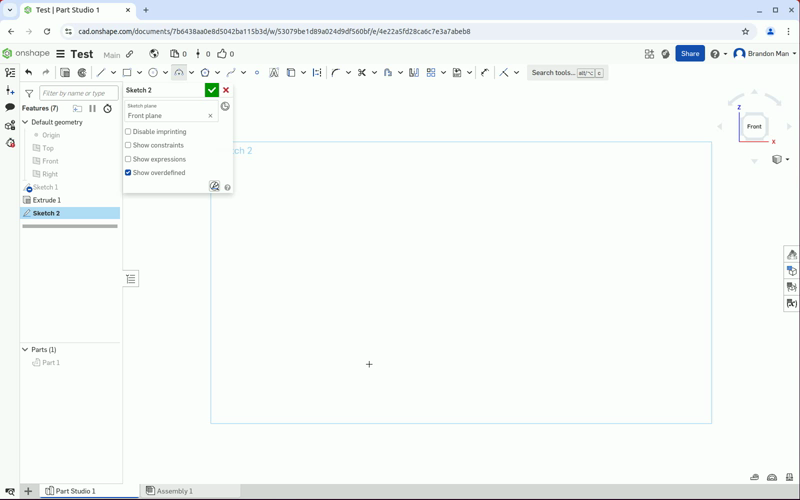
key_down(shift)
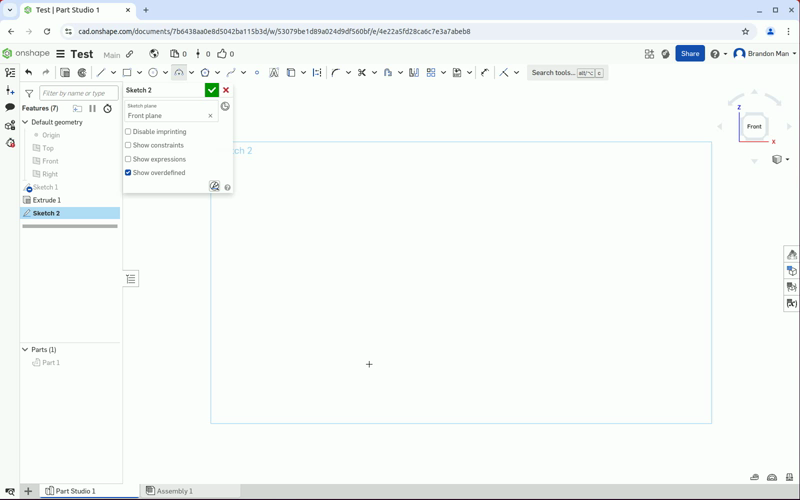
mouse_move(378, 373)
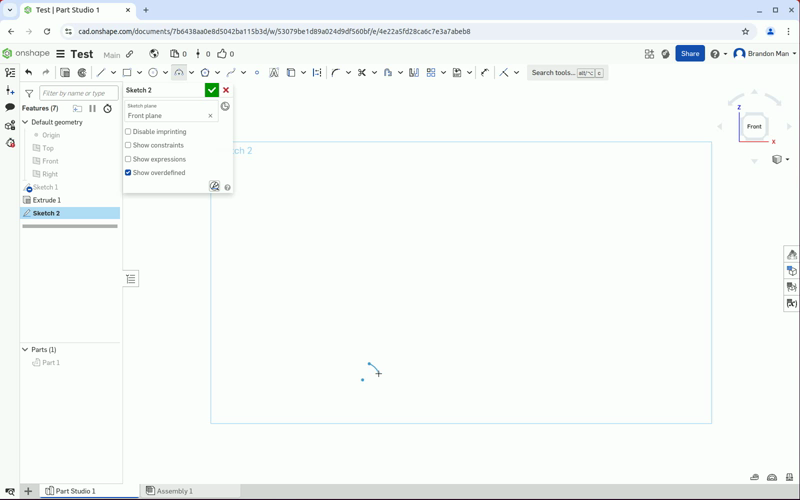
click(378, 373)
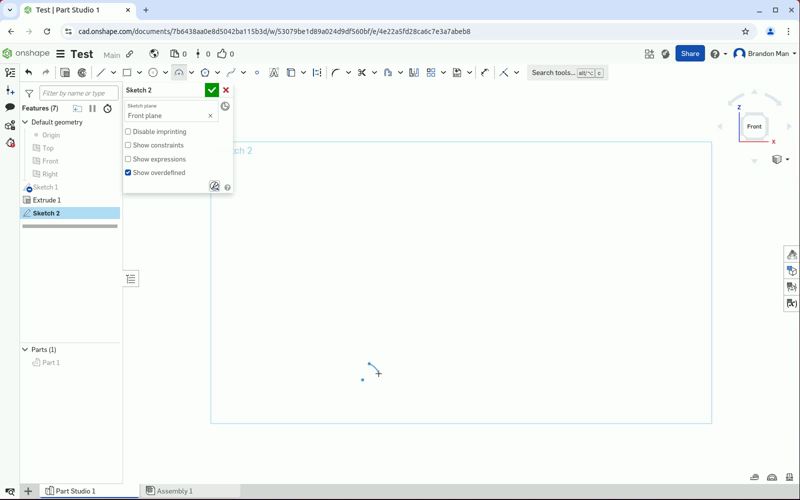
mouse_move(372, 370)
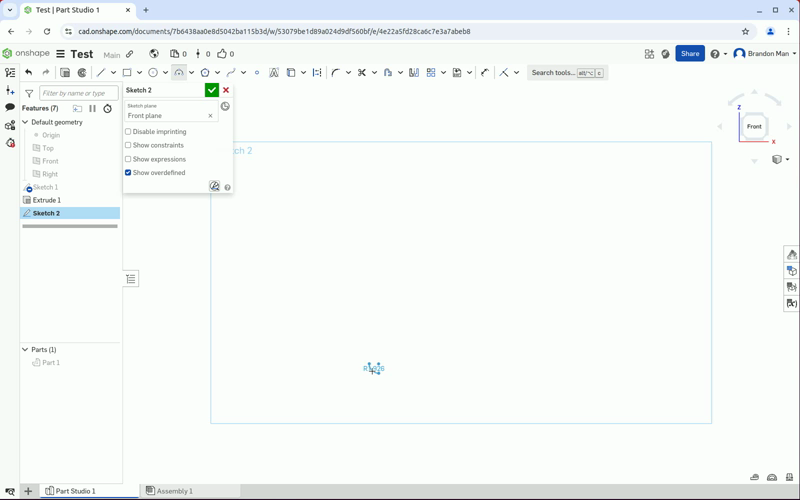
click(372, 370)
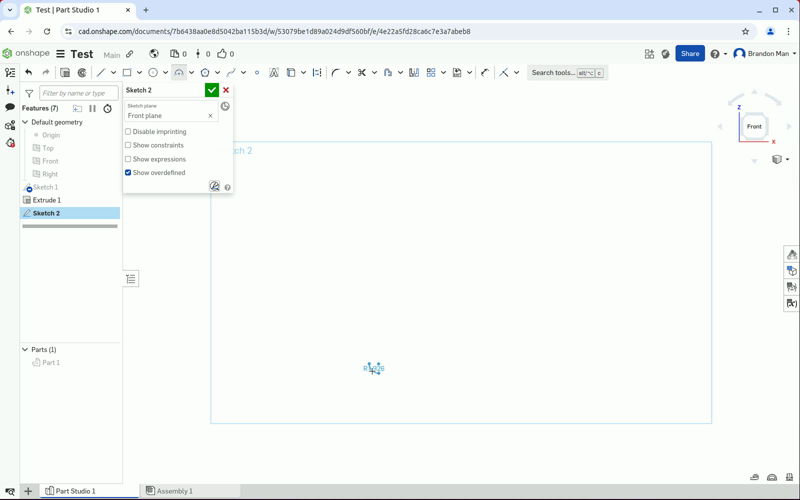
key_up(shift)
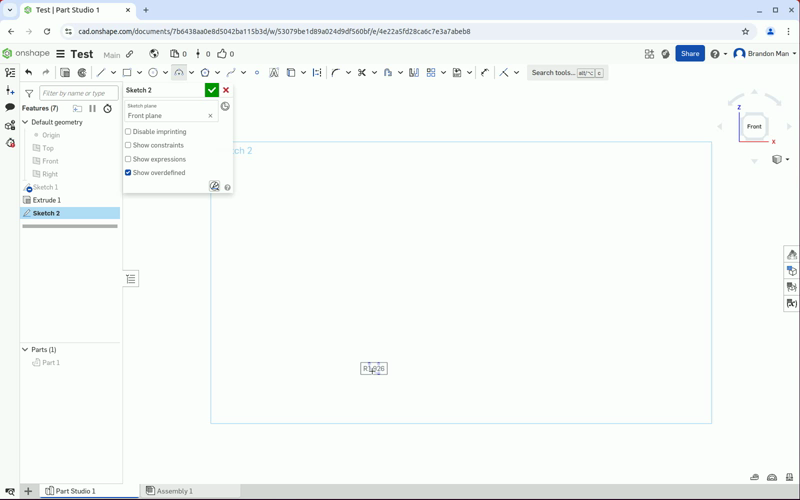
key(esc)
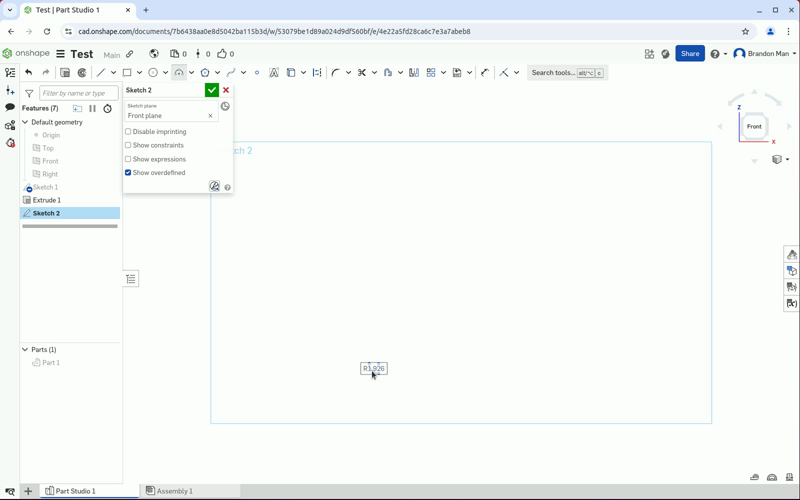
key(l)
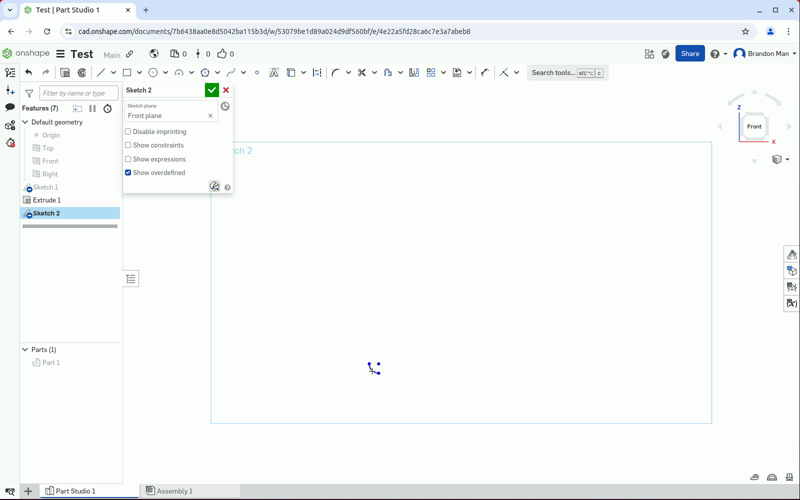
mouse_move(378, 373)
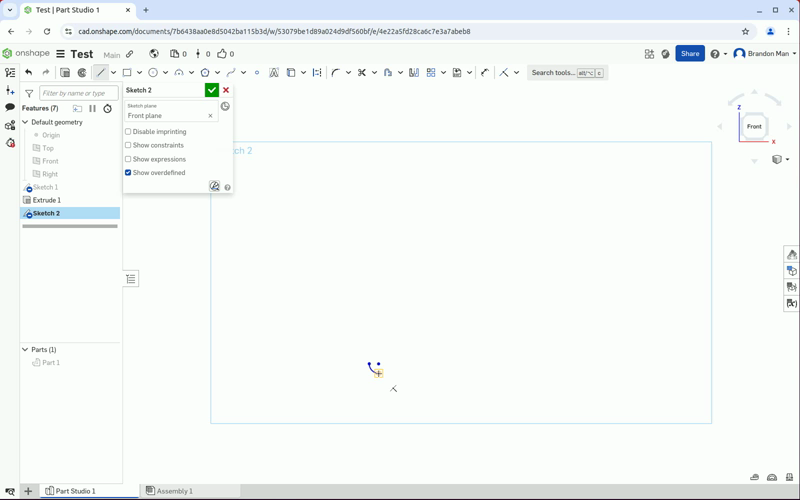
click(378, 373)
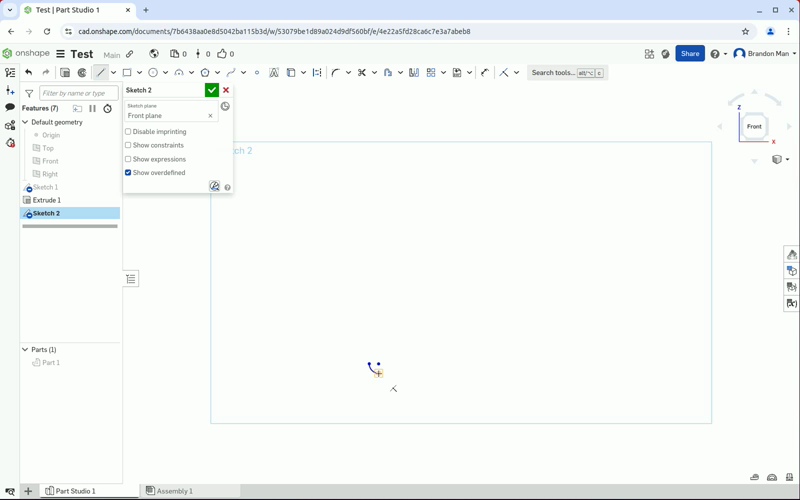
key_down(shift)
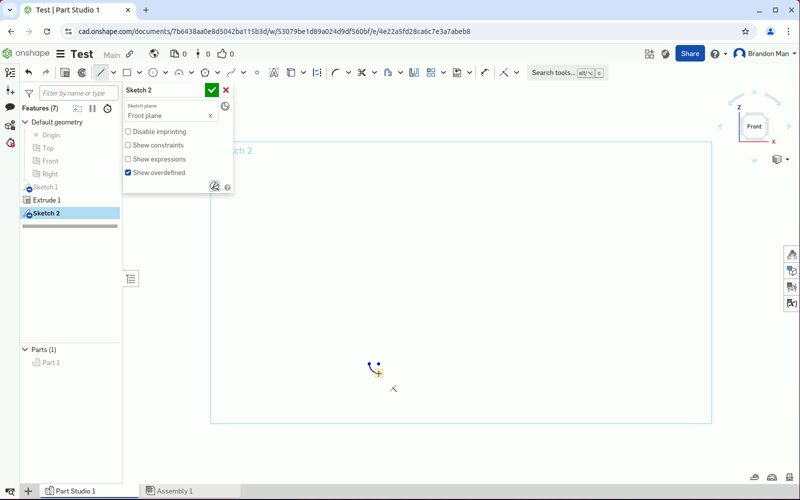
mouse_move(541, 373)
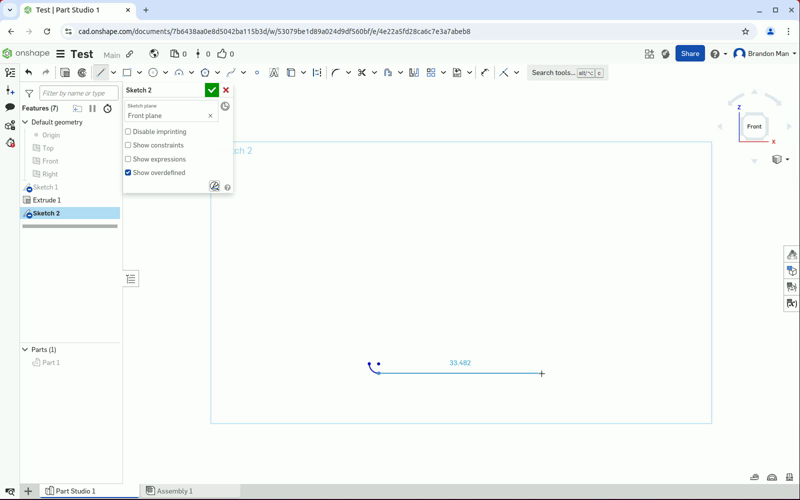
click(541, 373)
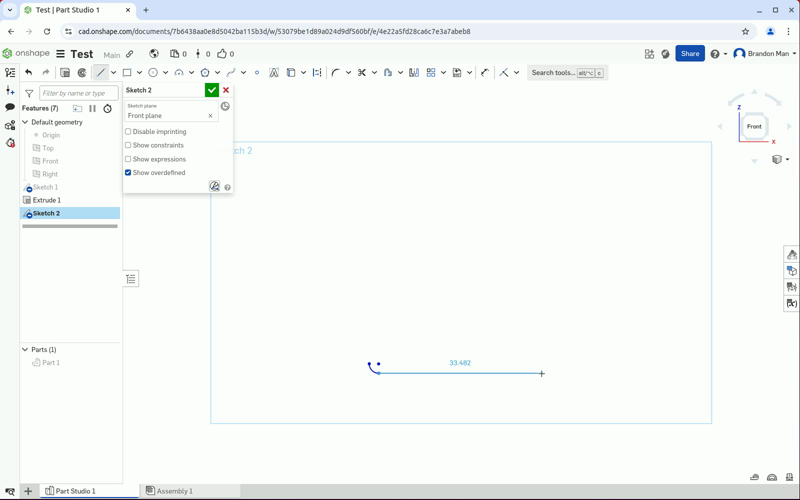
key_up(shift)
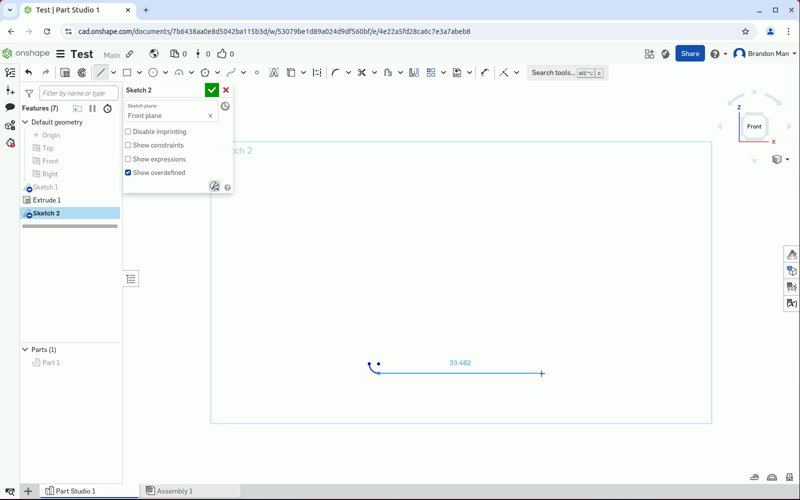
key(esc)
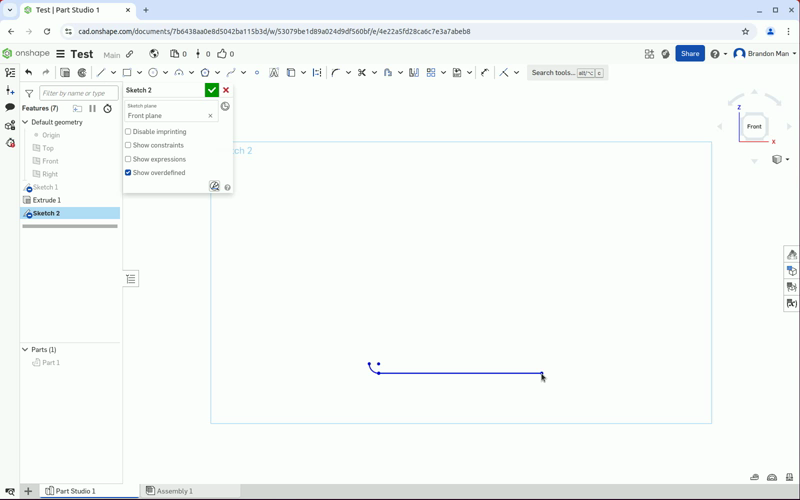
key(a)
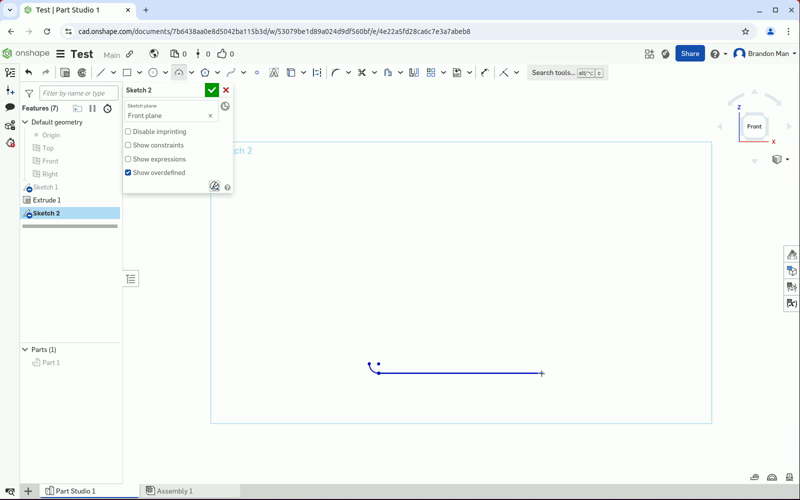
mouse_move(541, 373)
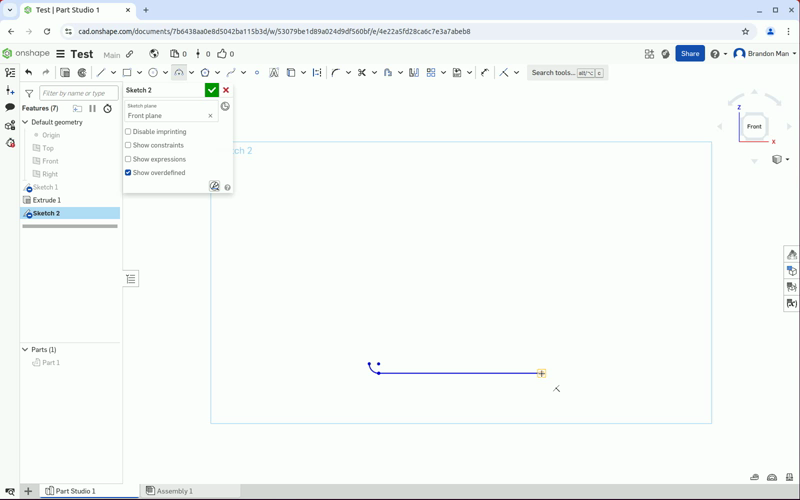
click(541, 373)
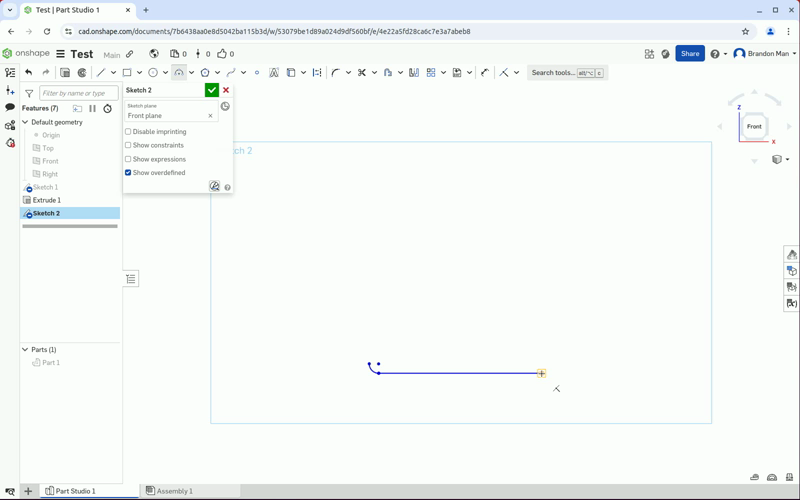
key_down(shift)
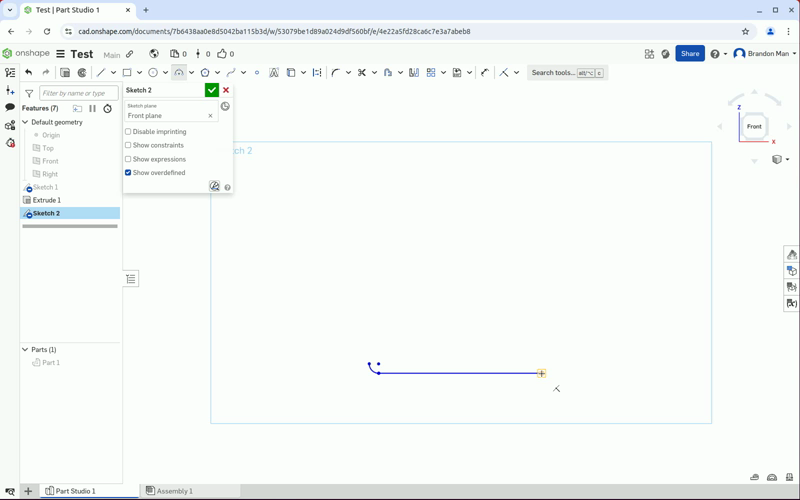
mouse_move(551, 363)
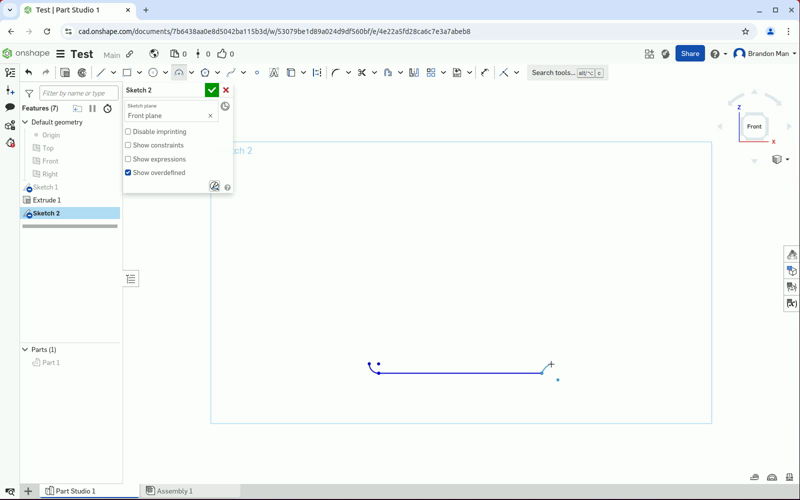
click(551, 363)
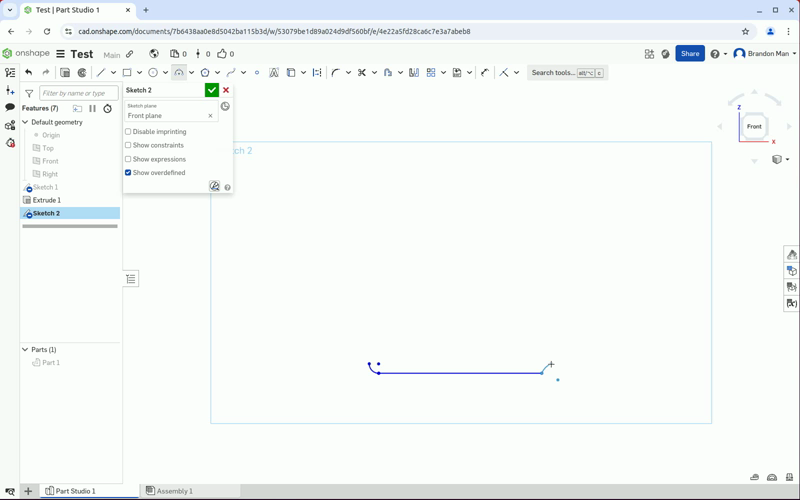
mouse_move(548, 370)
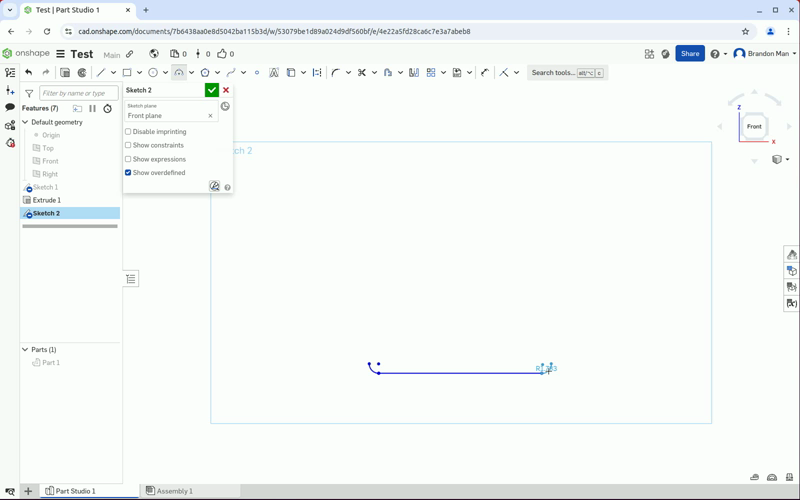
click(548, 370)
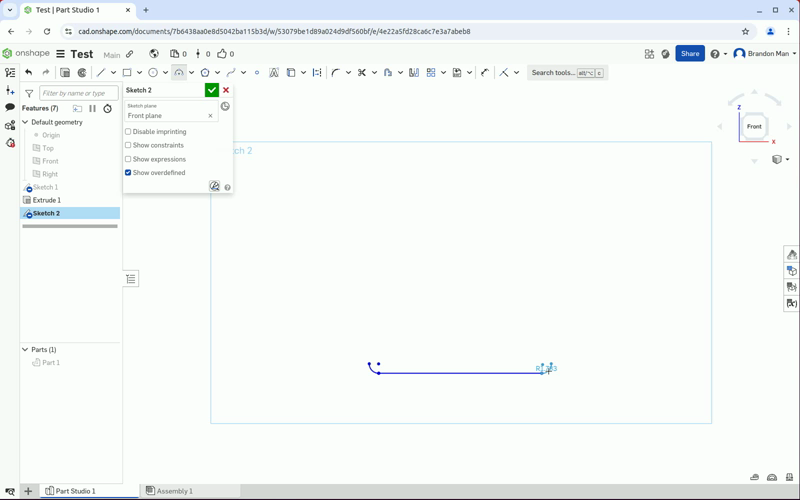
key_up(shift)
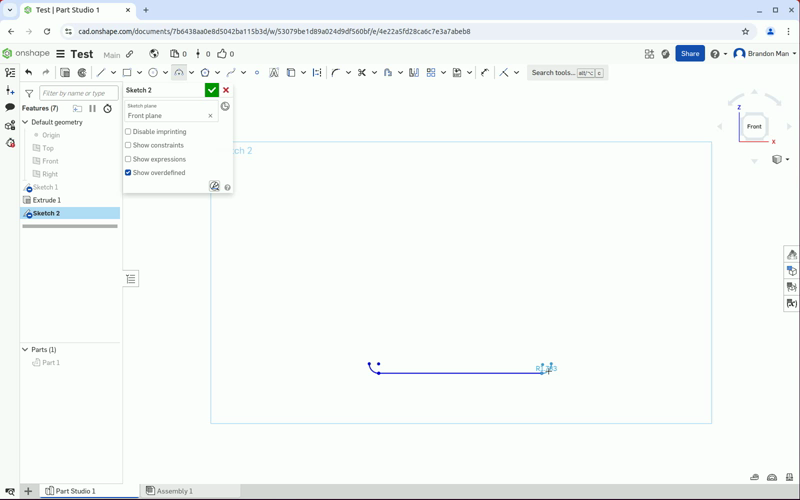
key(esc)
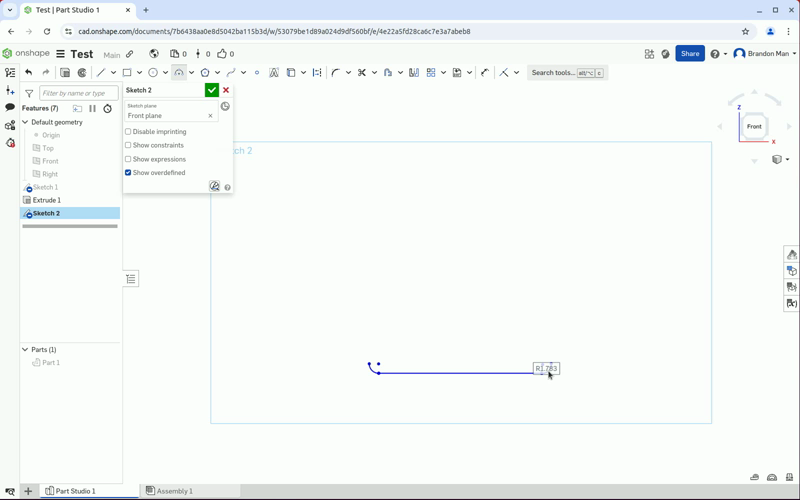
key(l)
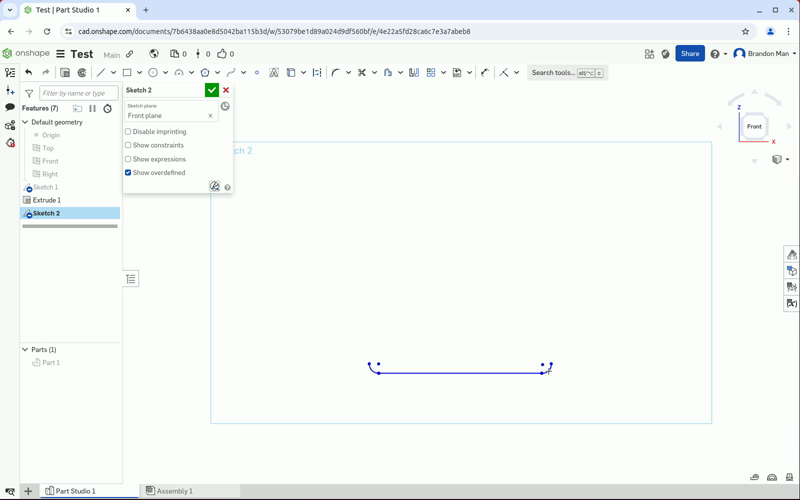
mouse_move(551, 363)
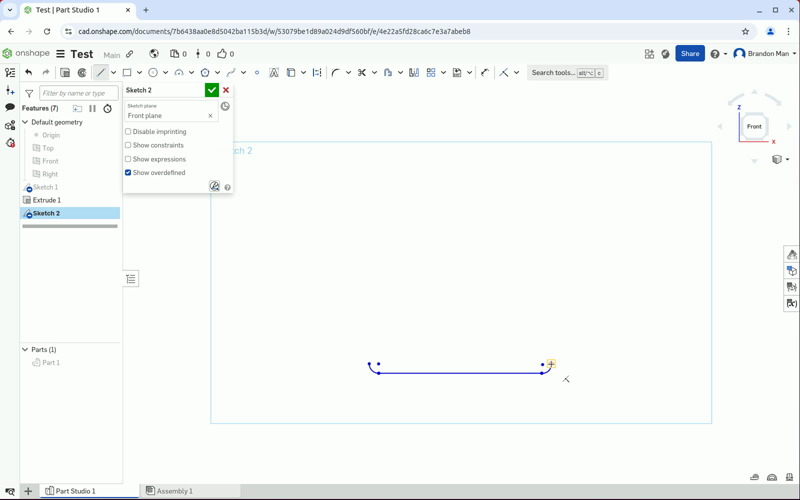
click(551, 363)
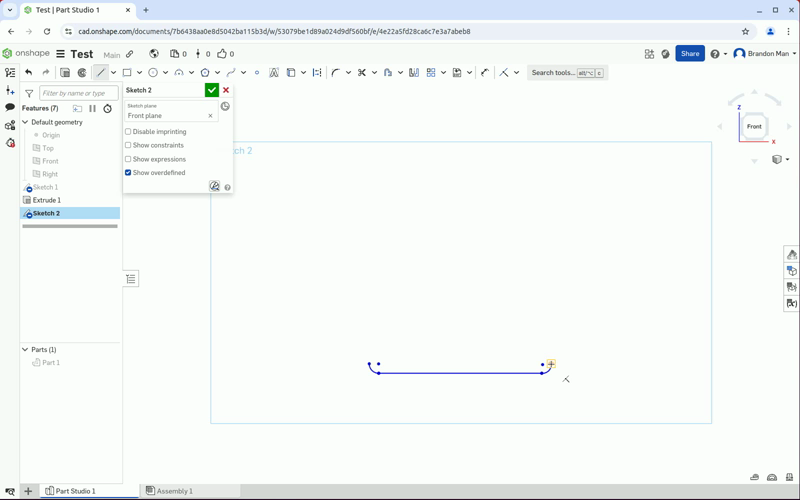
key_down(shift)
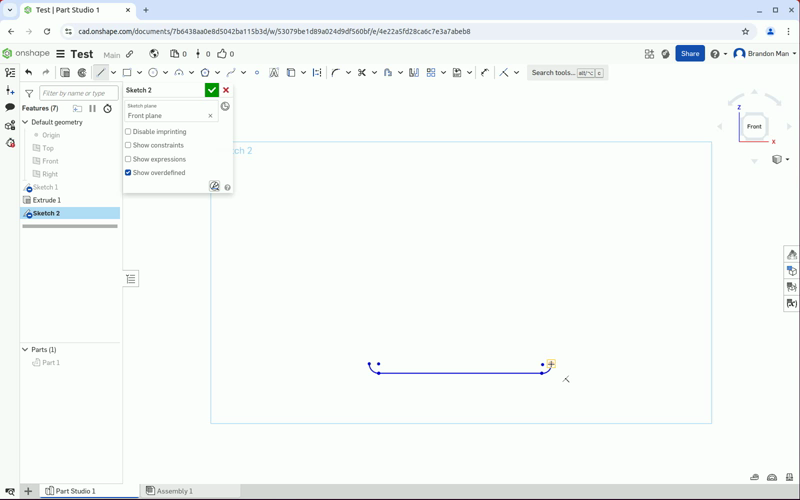
mouse_move(551, 200)
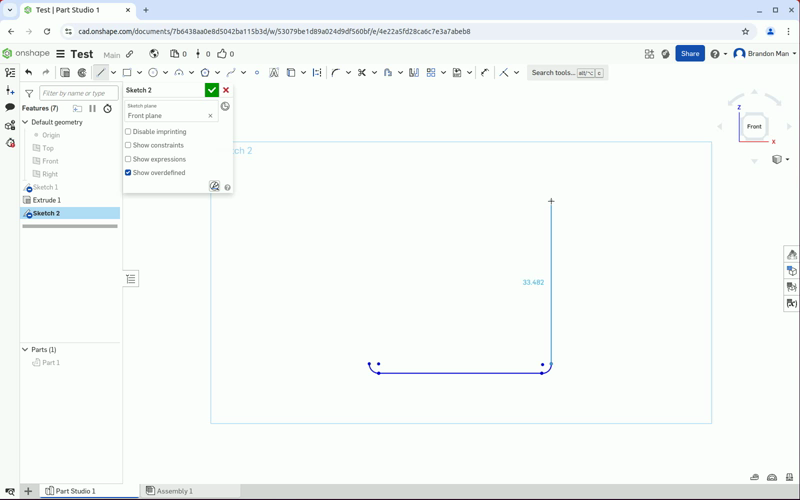
click(551, 200)
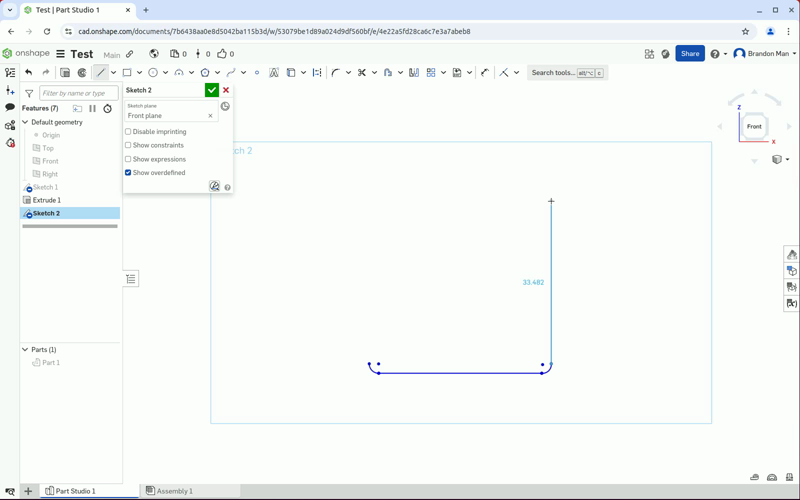
key_up(shift)
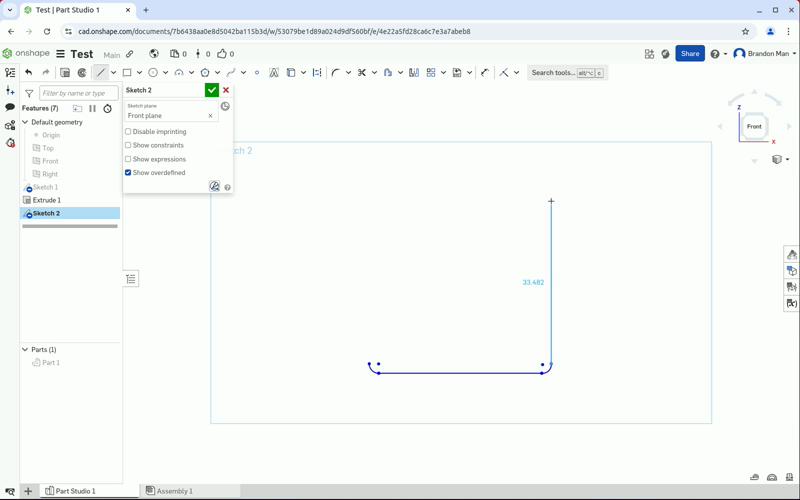
key(esc)
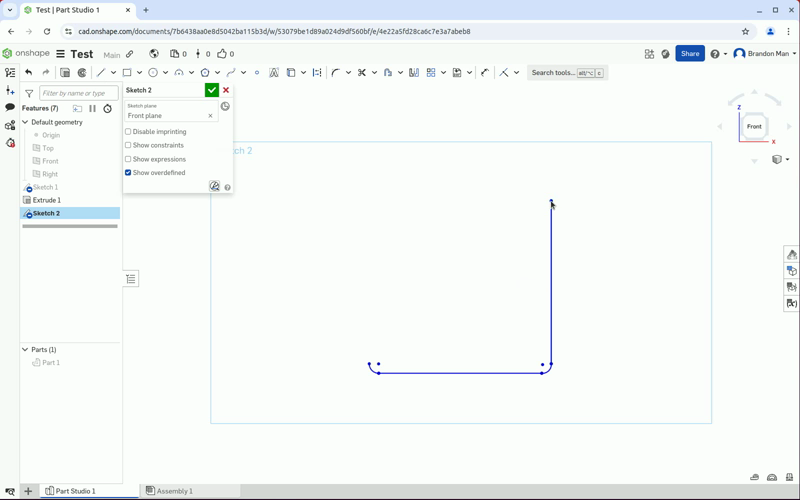
key(a)
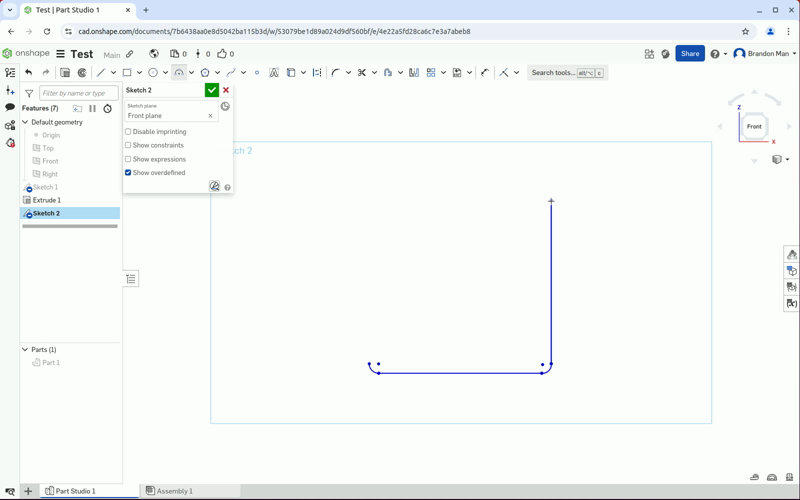
mouse_move(551, 200)
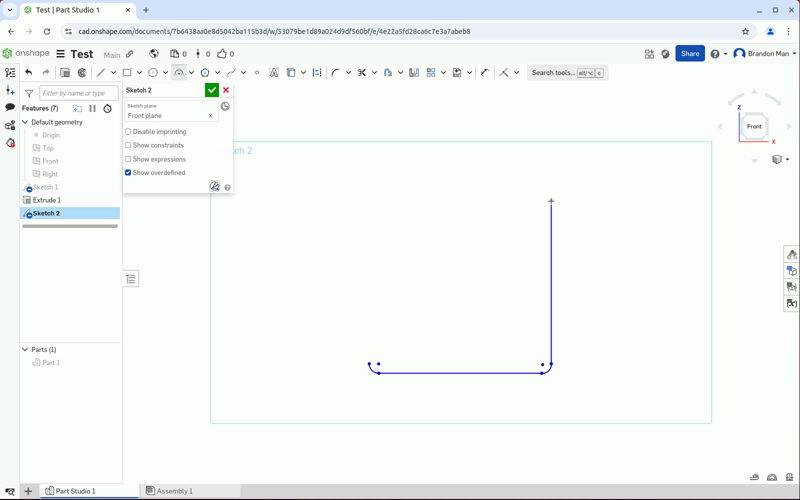
click(551, 200)
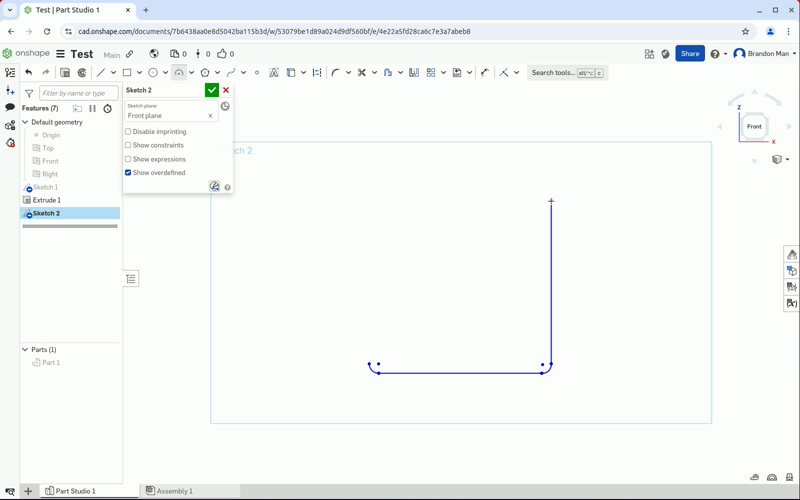
key_down(shift)
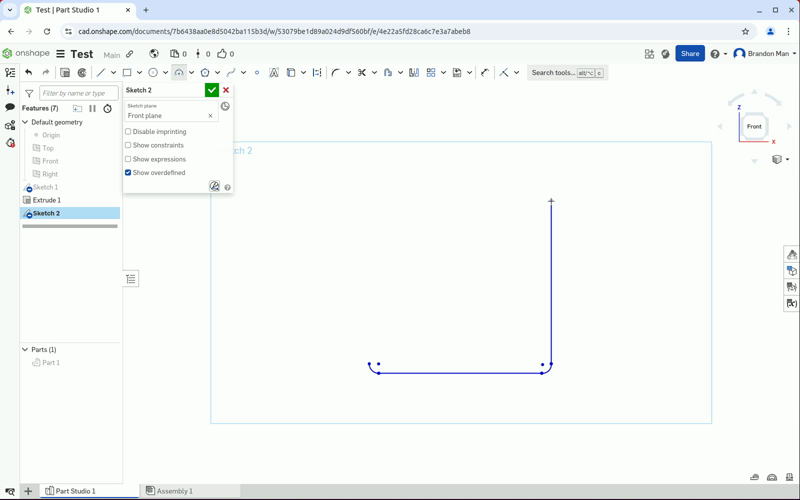
mouse_move(541, 191)
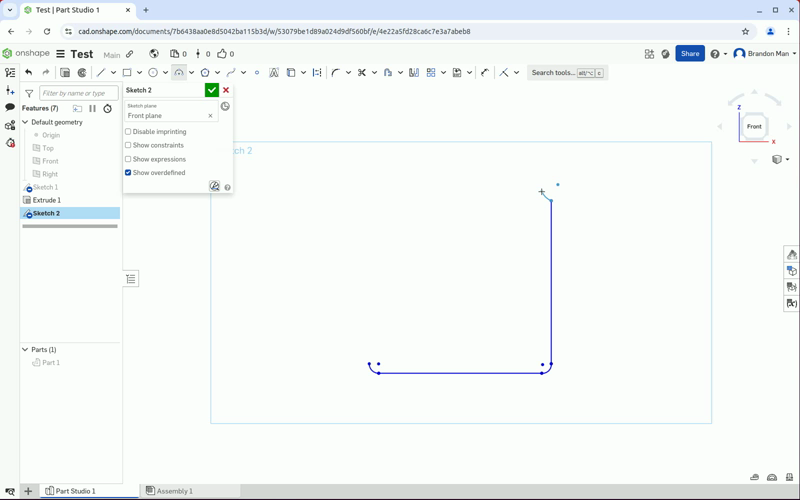
click(541, 191)
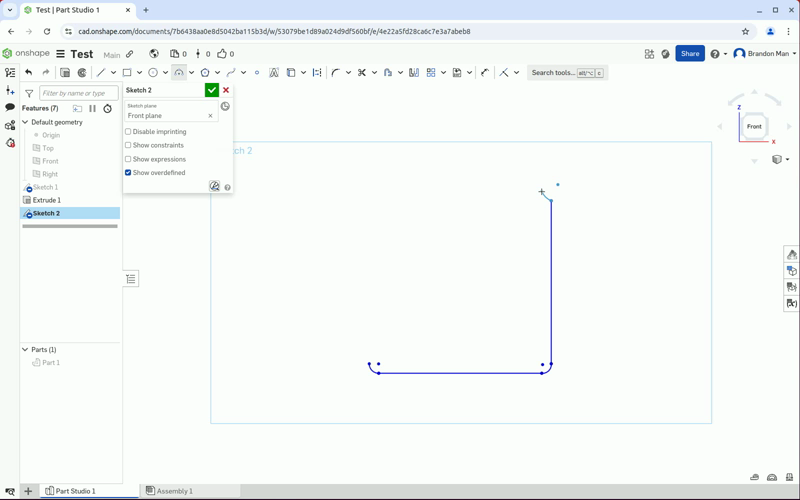
mouse_move(548, 194)
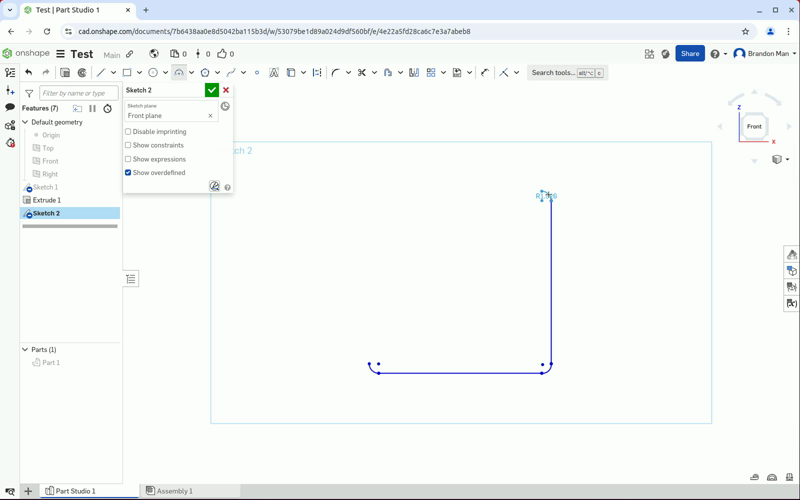
click(548, 194)
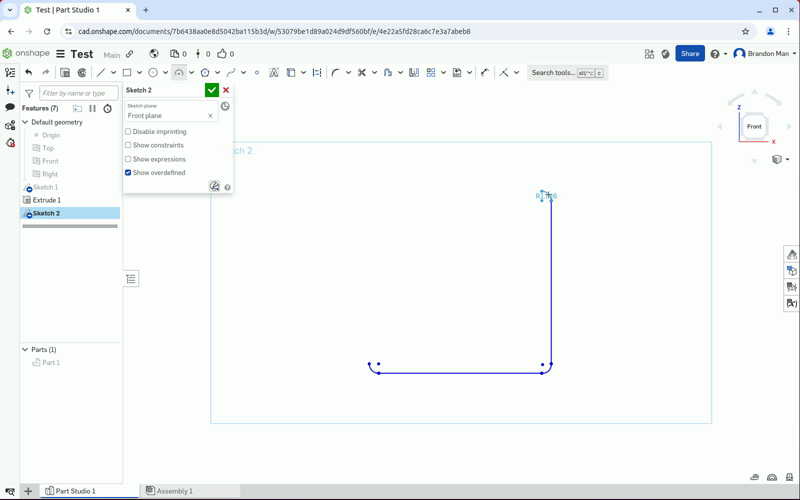
key_up(shift)
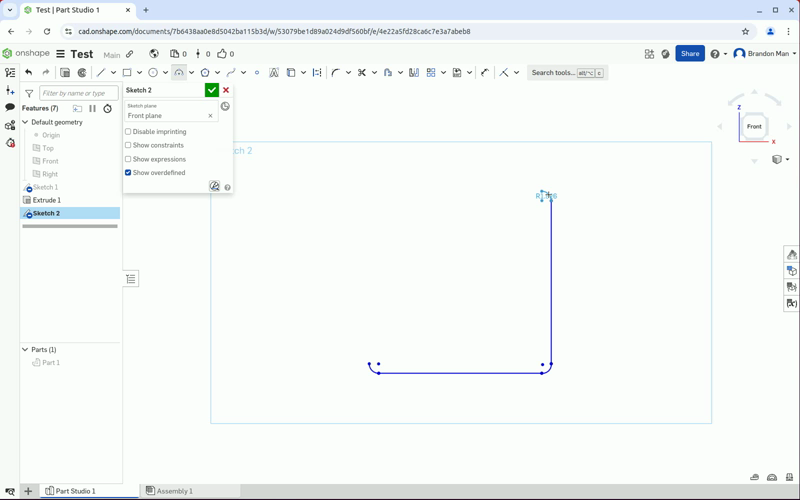
key(esc)
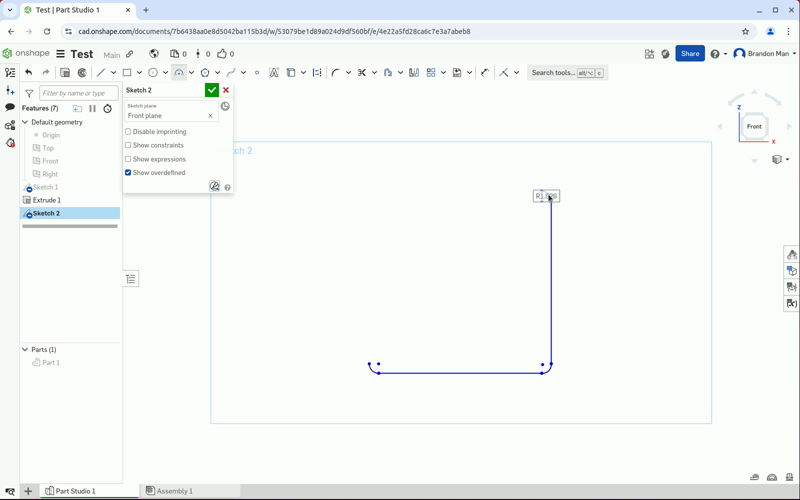
key(l)
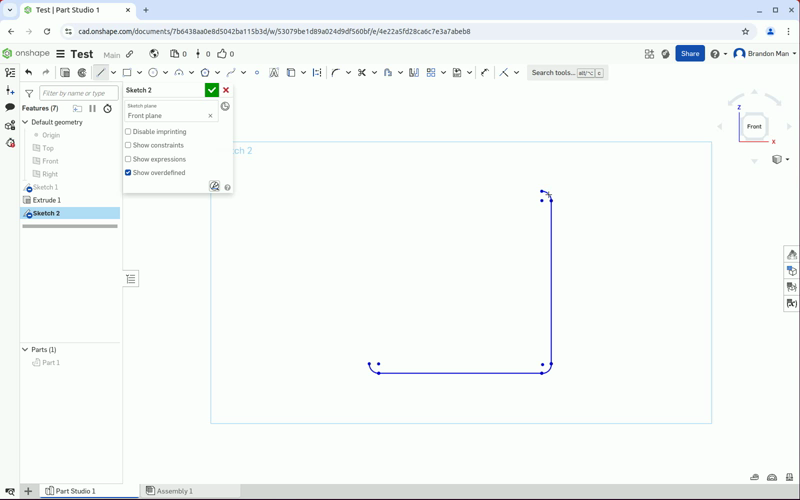
mouse_move(541, 191)
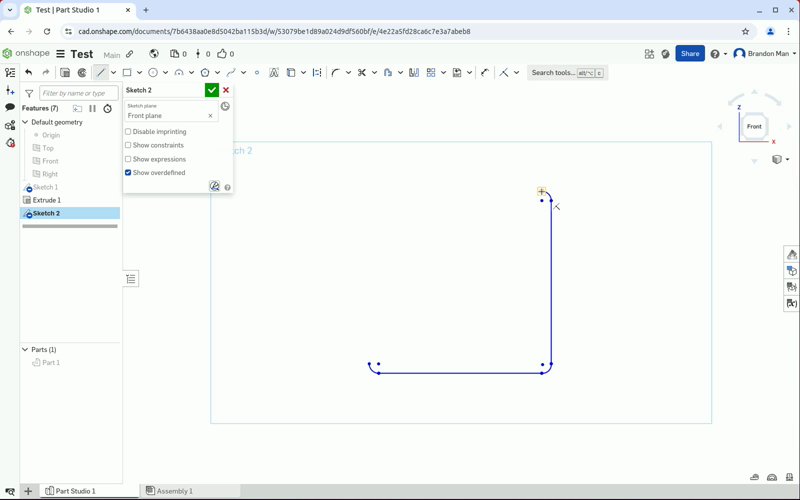
click(541, 191)
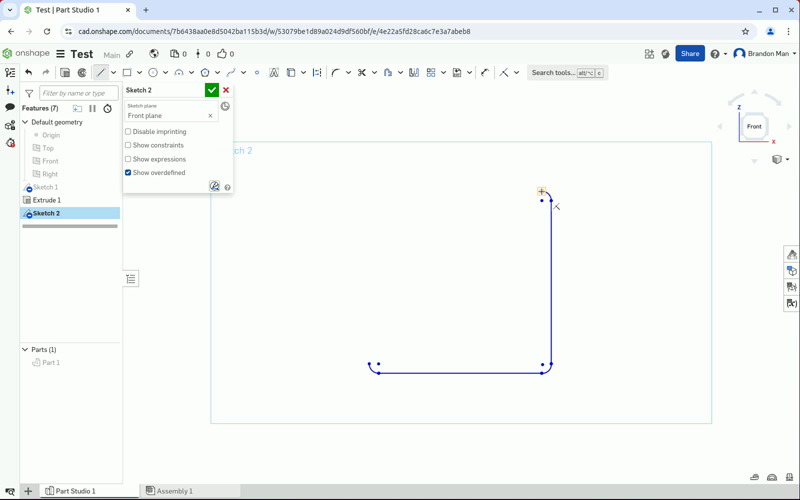
key_down(shift)
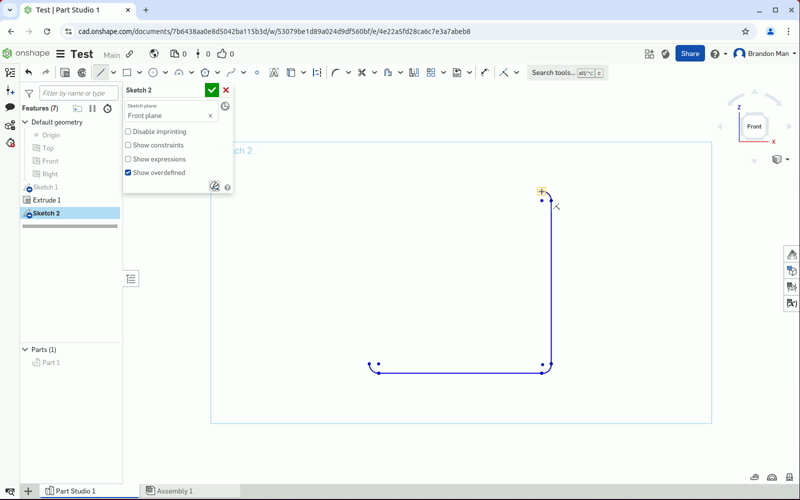
mouse_move(378, 191)
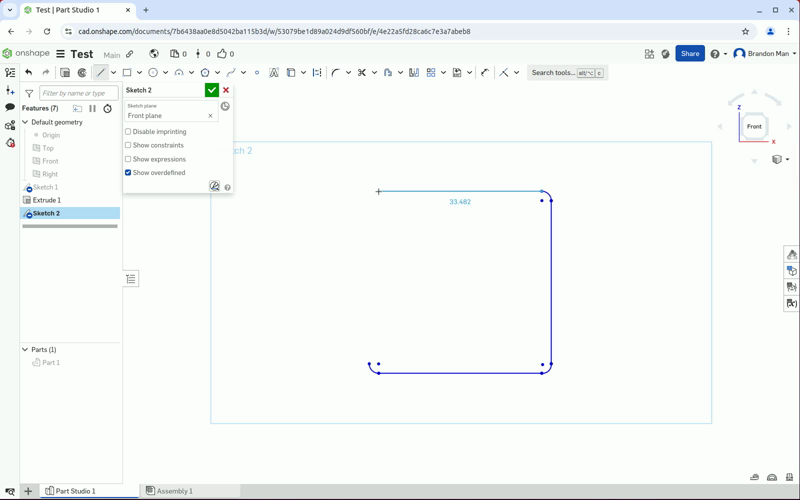
click(378, 191)
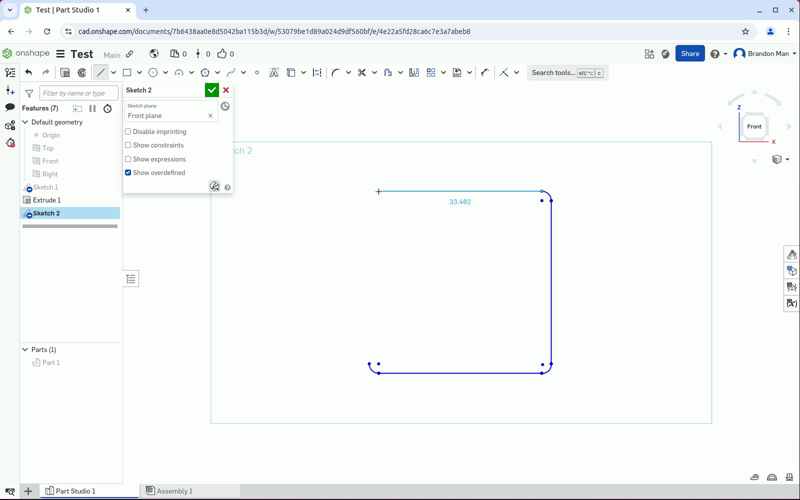
key_up(shift)
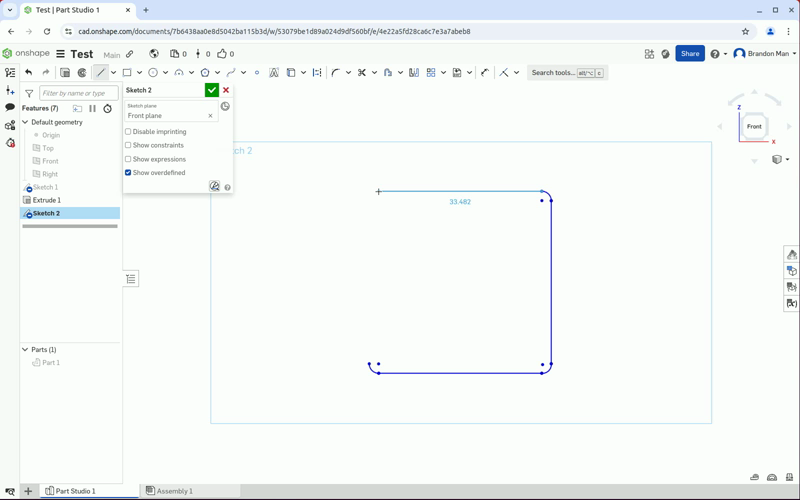
key(esc)
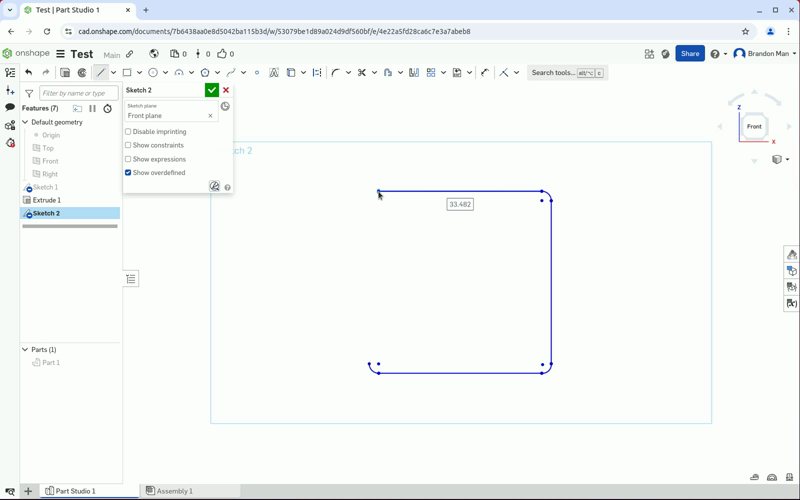
key(a)
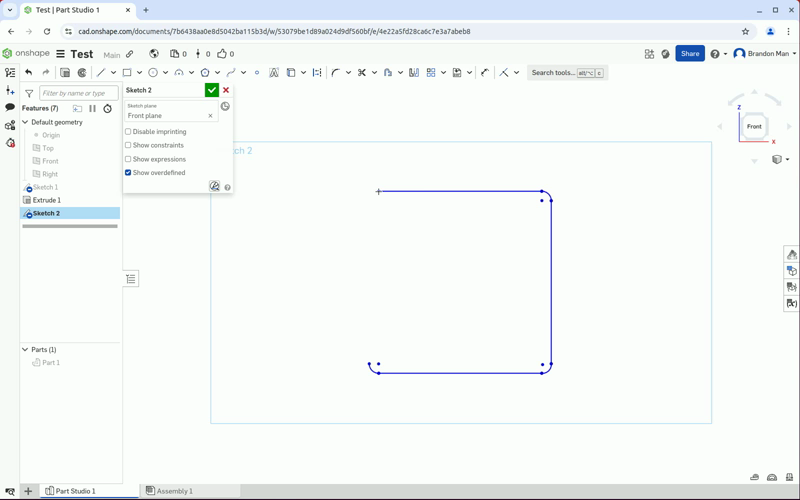
mouse_move(378, 191)
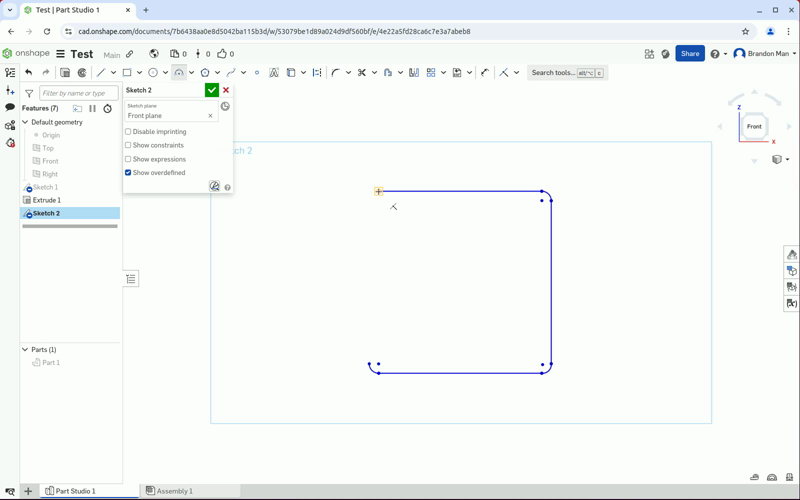
click(378, 191)
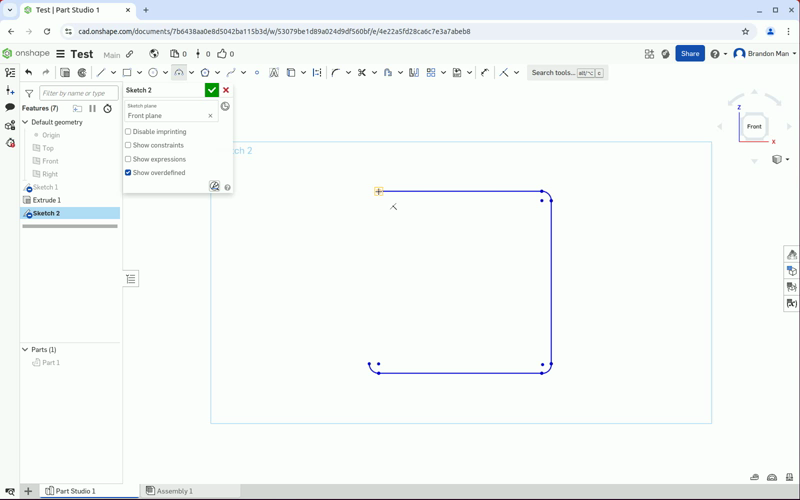
key_down(shift)
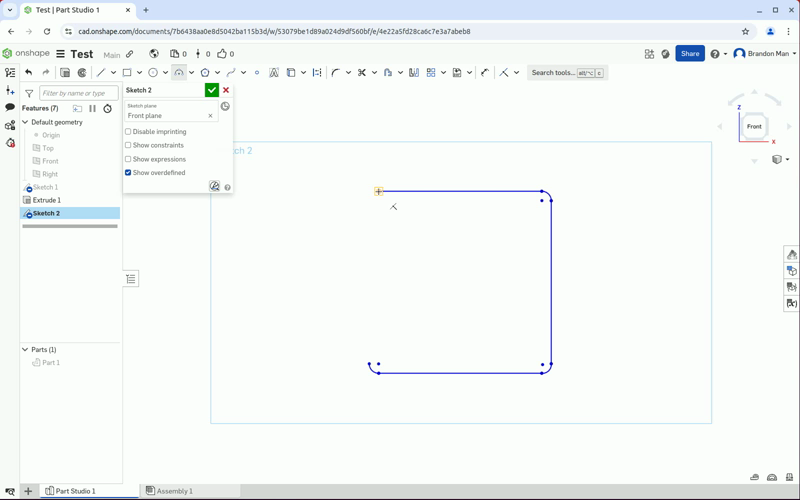
mouse_move(369, 200)
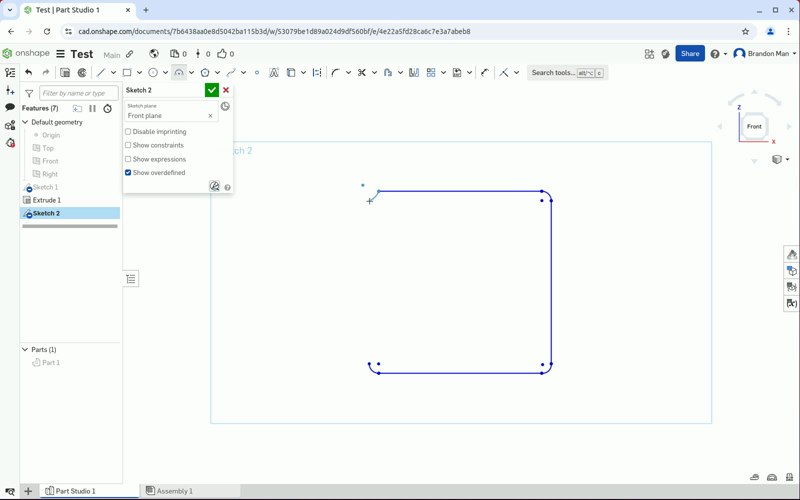
click(369, 200)
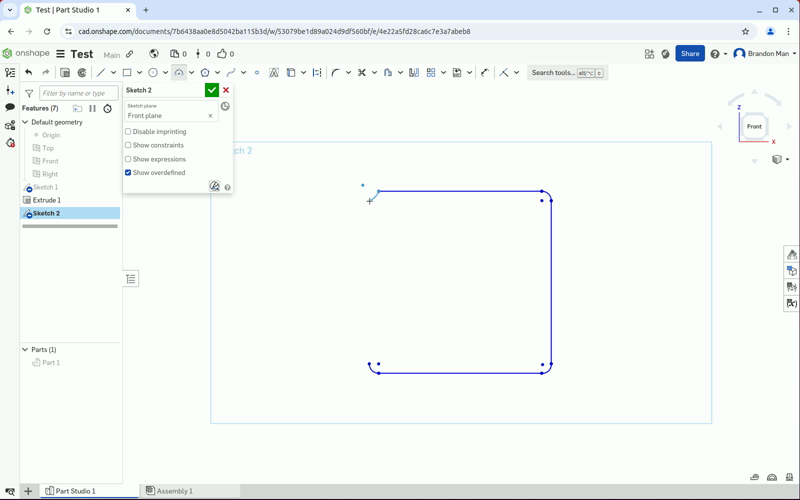
mouse_move(372, 194)
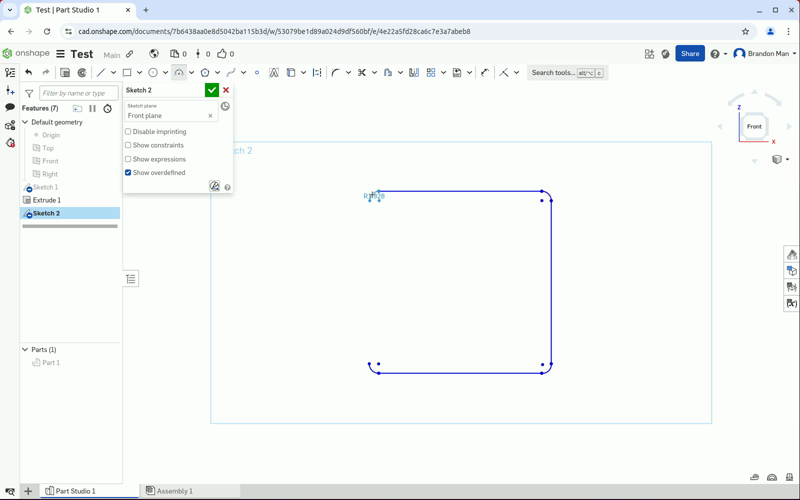
click(372, 194)
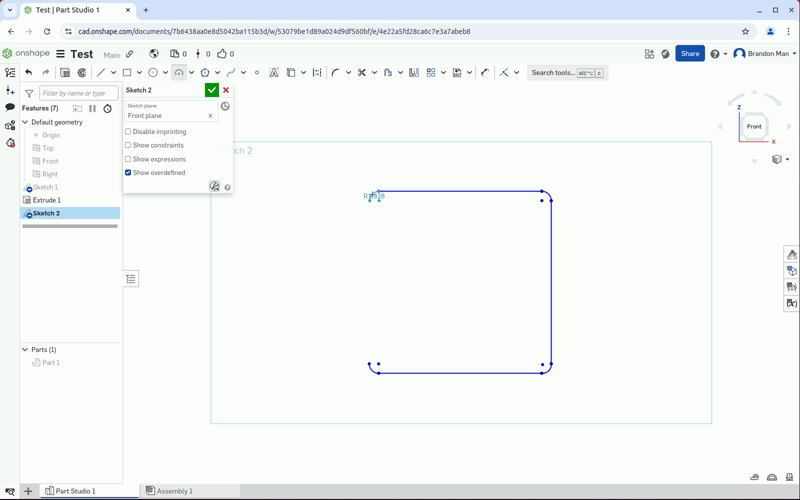
key_up(shift)
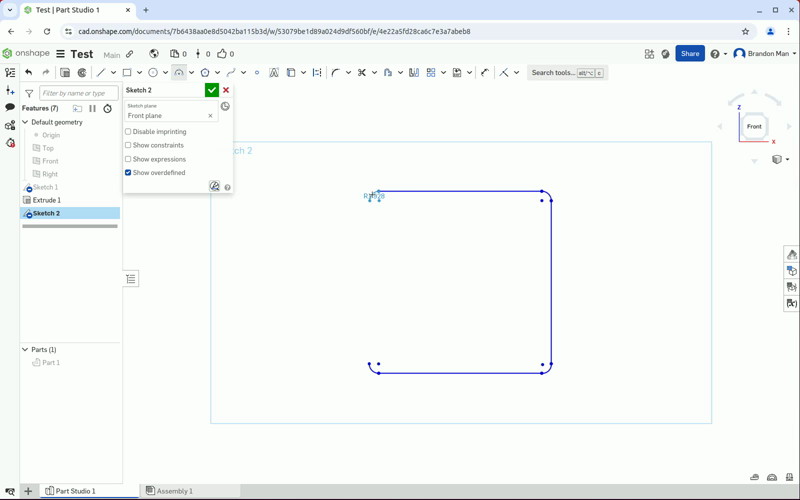
key(esc)
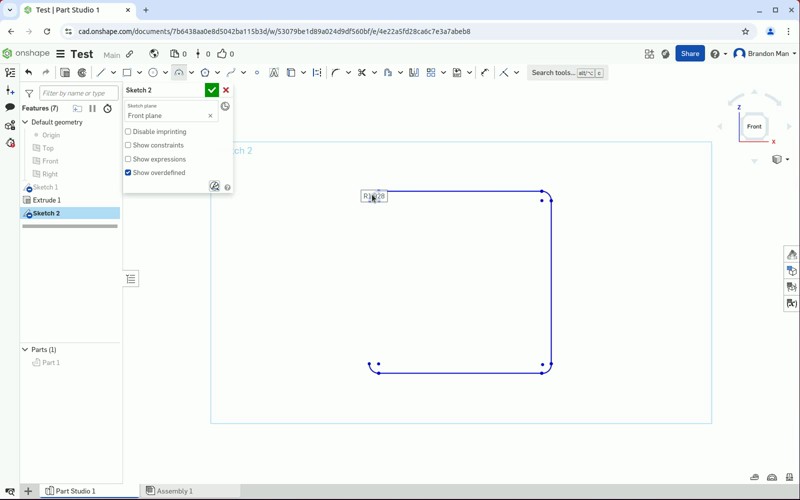
key(l)
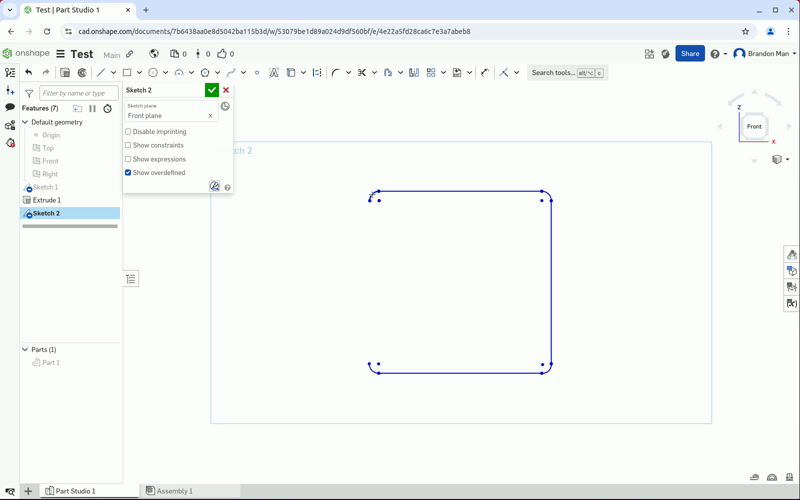
mouse_move(369, 200)
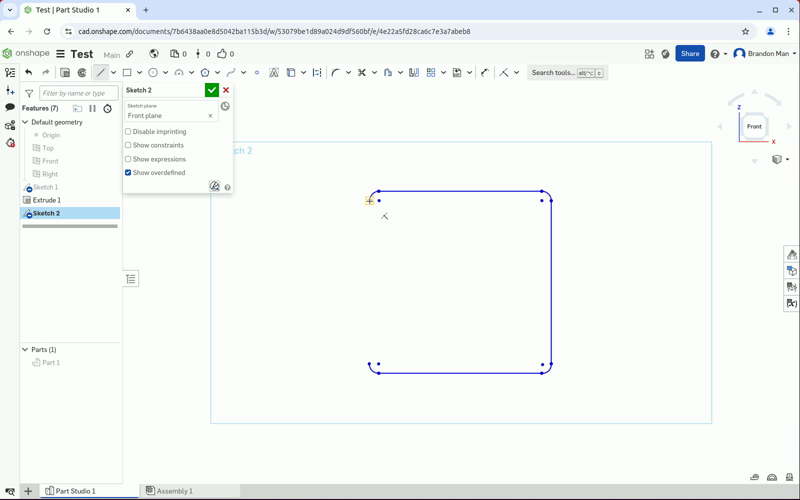
click(369, 200)
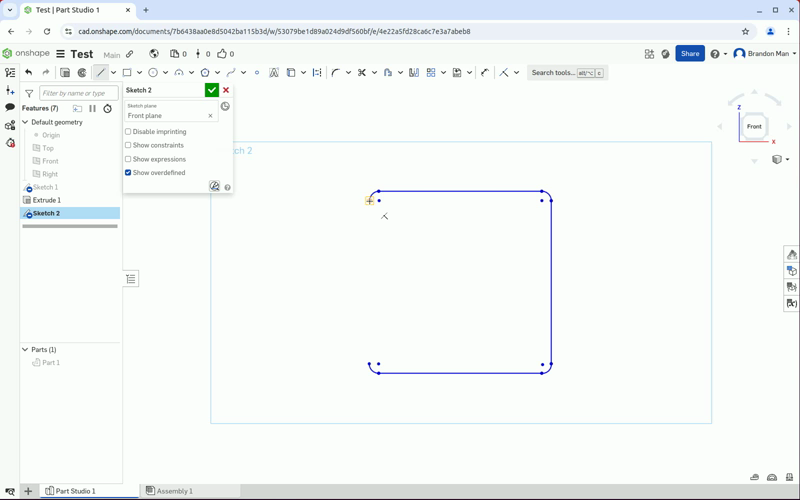
key_down(shift)
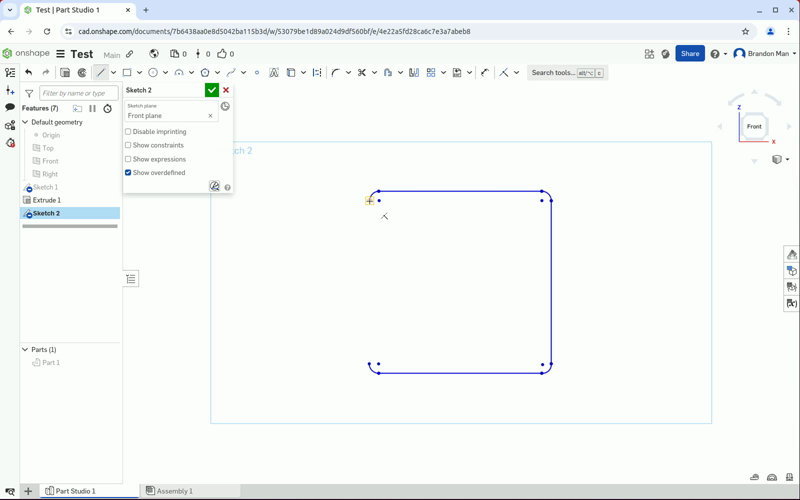
mouse_move(369, 363)
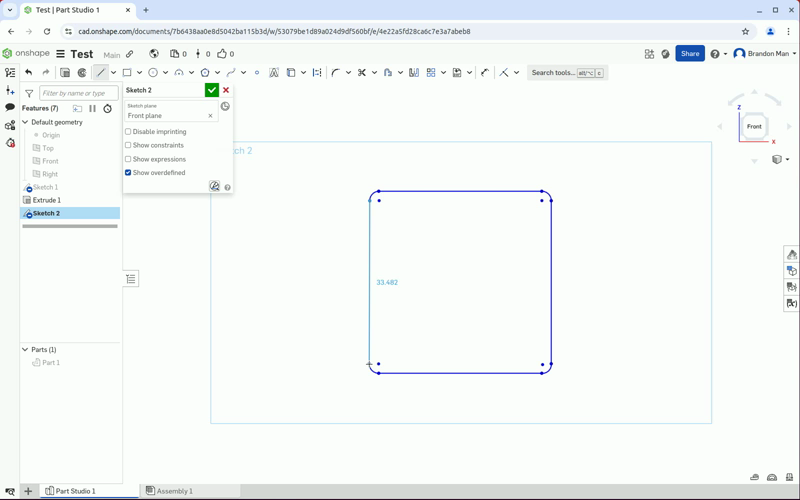
key_up(shift)
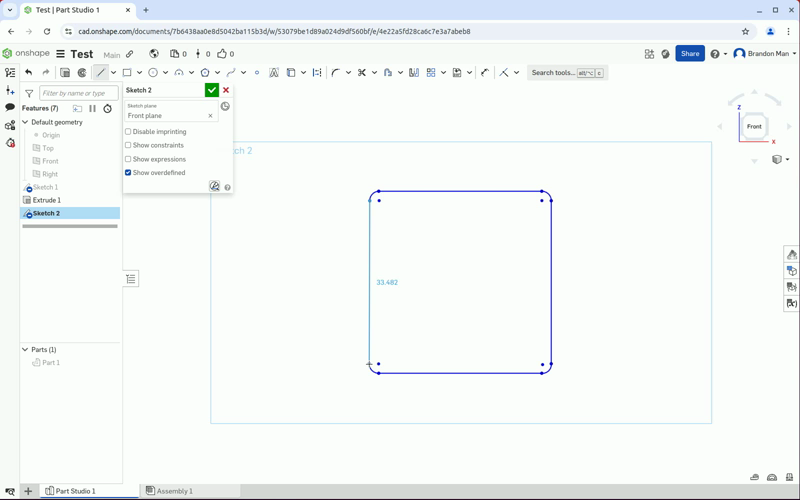
click(369, 363)
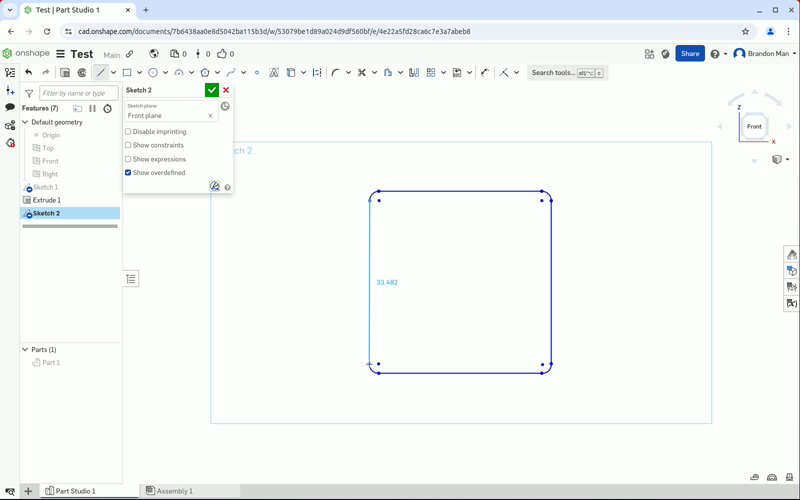
key(esc)
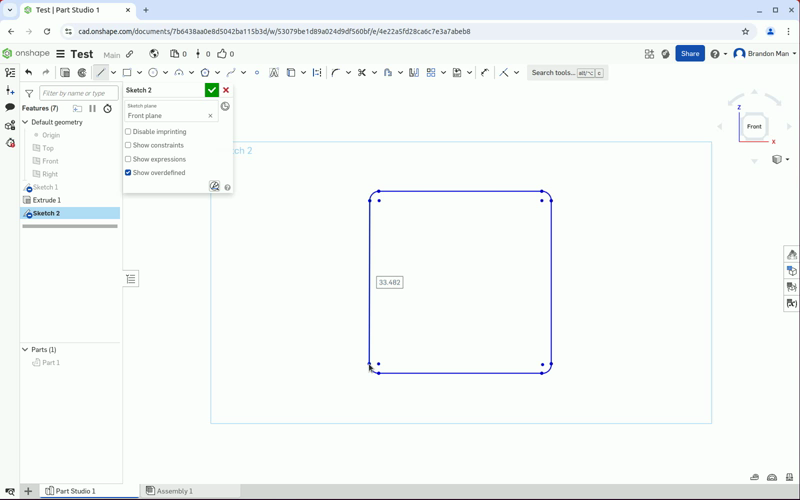
mouse_move(467, 345)
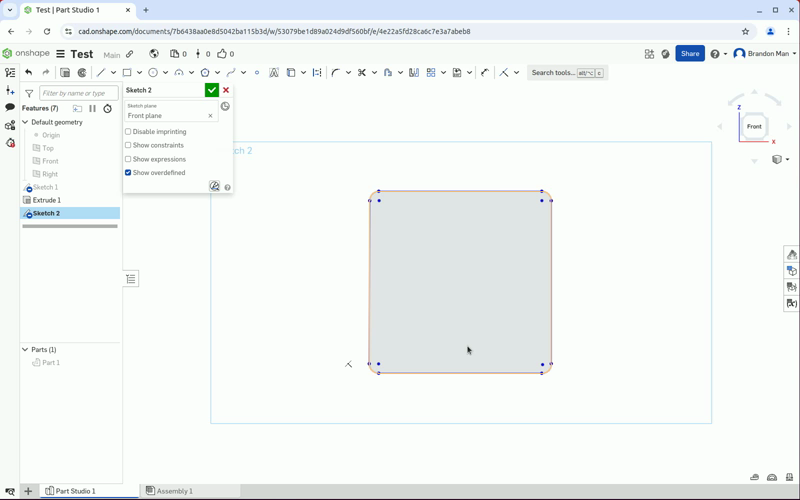
click(467, 345)
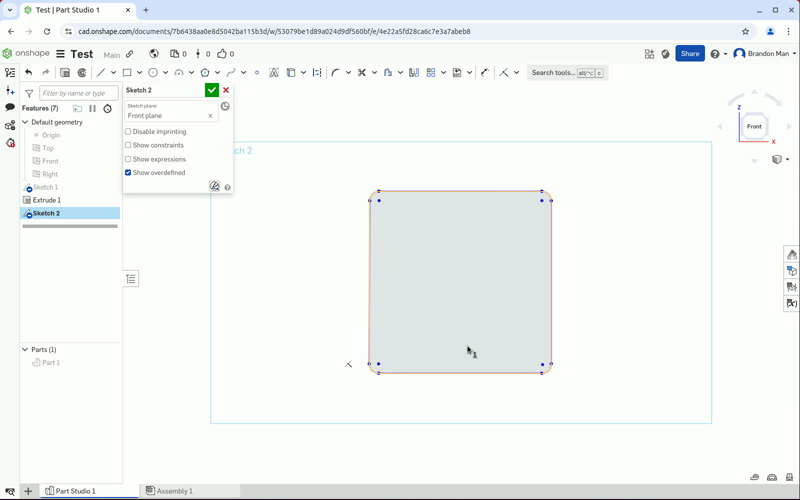
mouse_move(73, 352)
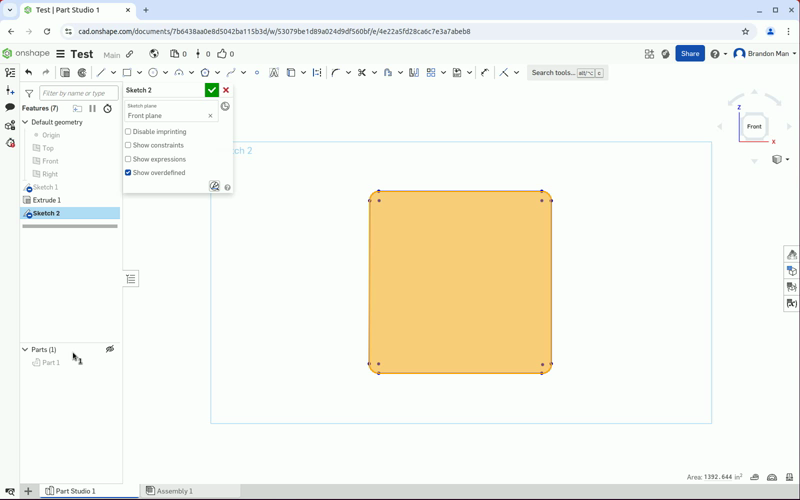
key(shift+y)
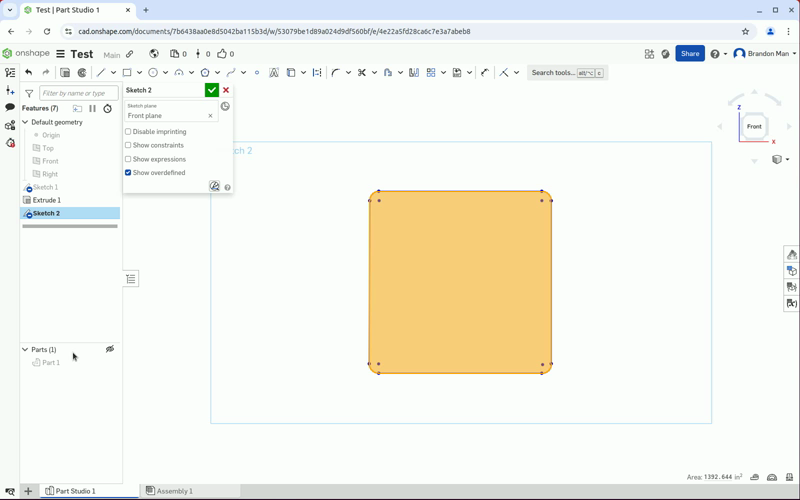
key(shift+e)
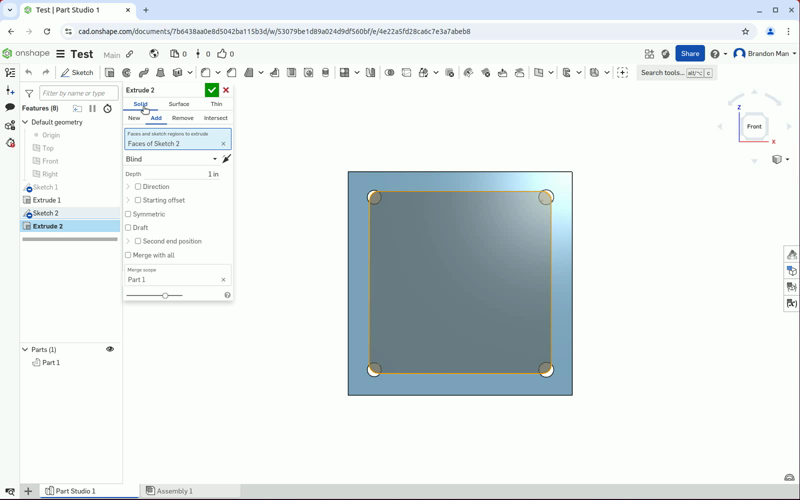
mouse_move(143, 106)
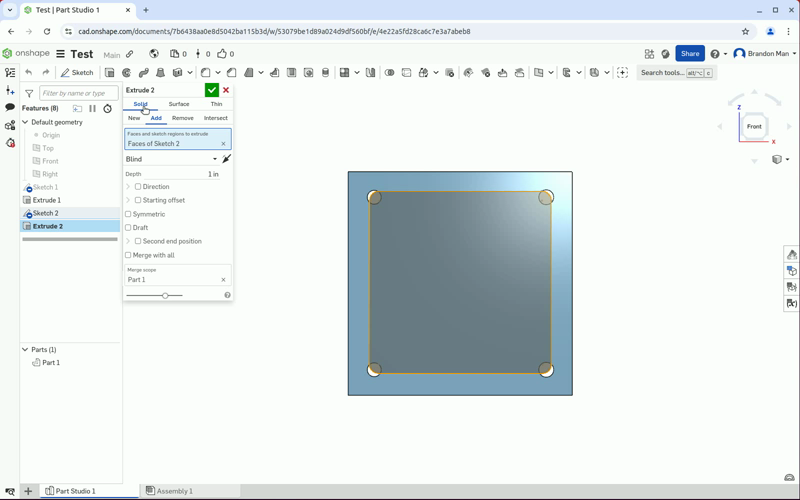
click(143, 106)
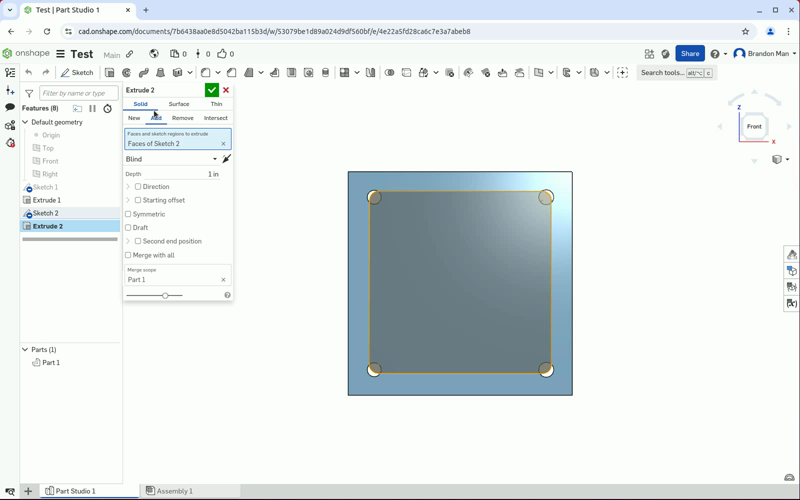
mouse_move(186, 120)
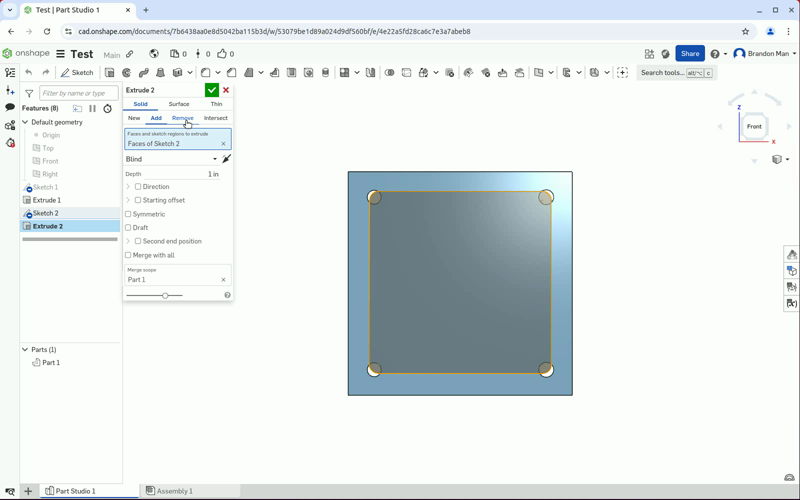
click(186, 120)
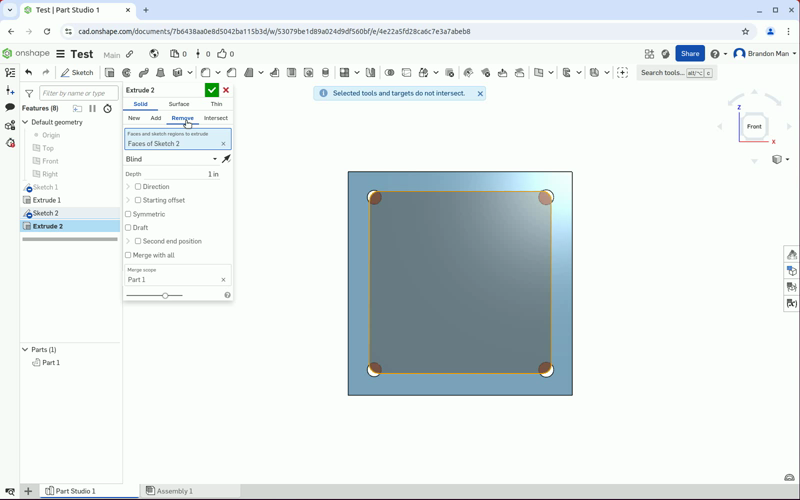
key(tab, 4)
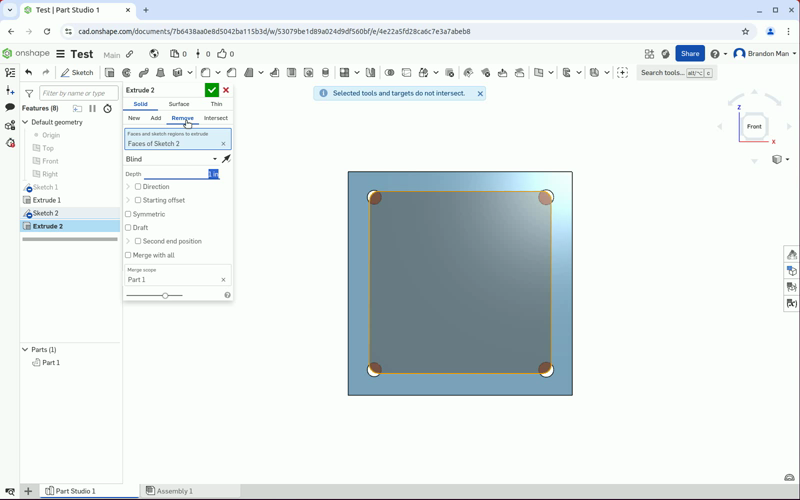
text(-0.963)
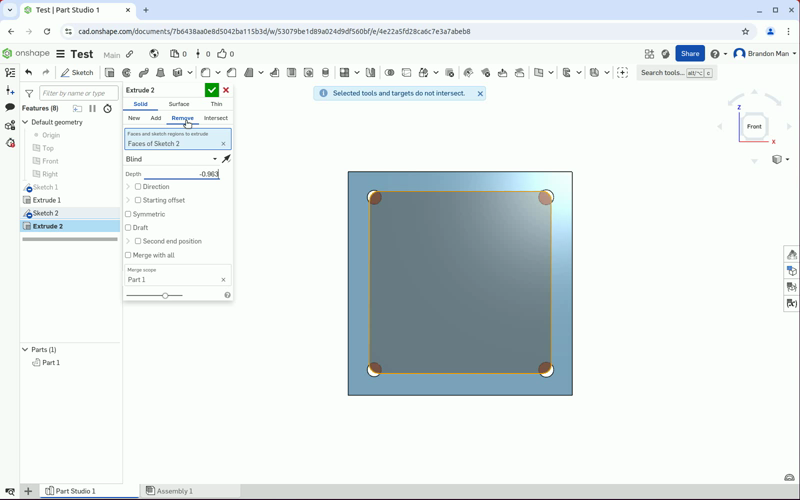
key(tab, 6)
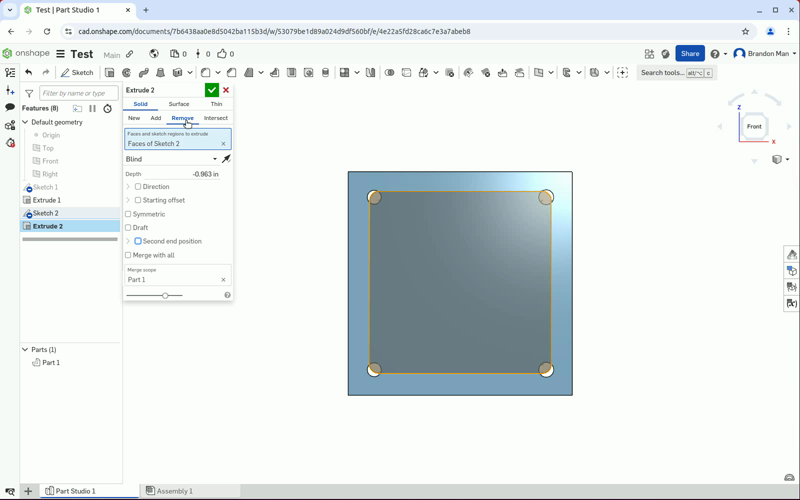
key(space)
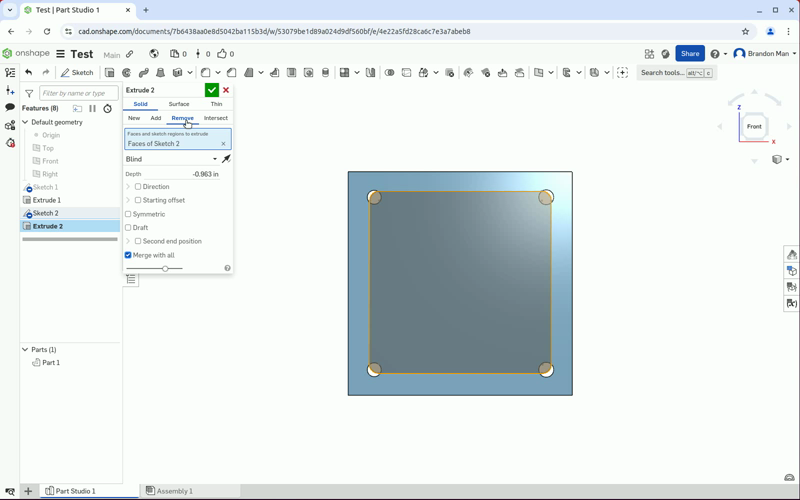
key(enter)
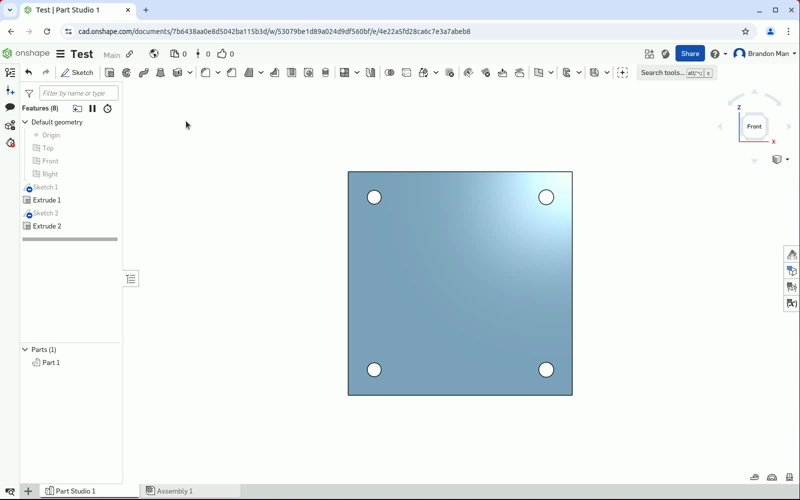
key(shift+h)
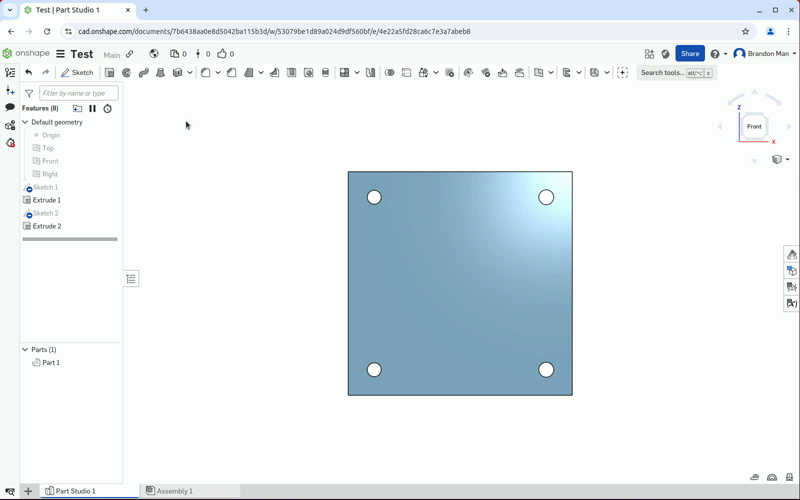
key(shift+h)
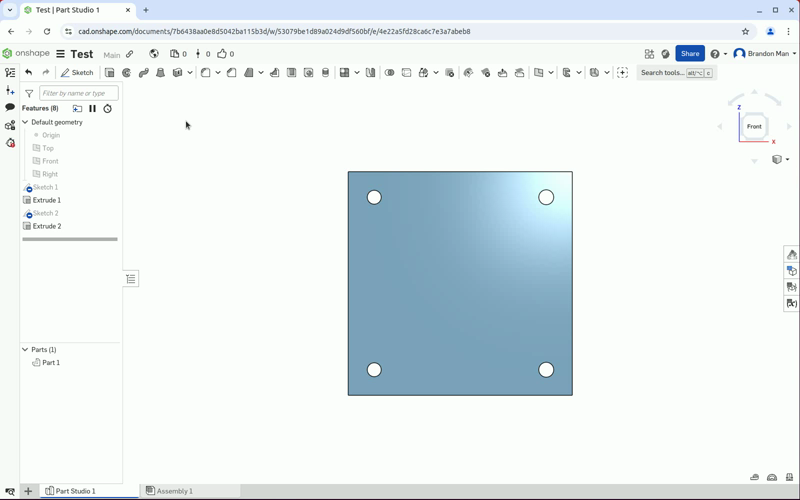
key(shift+7)
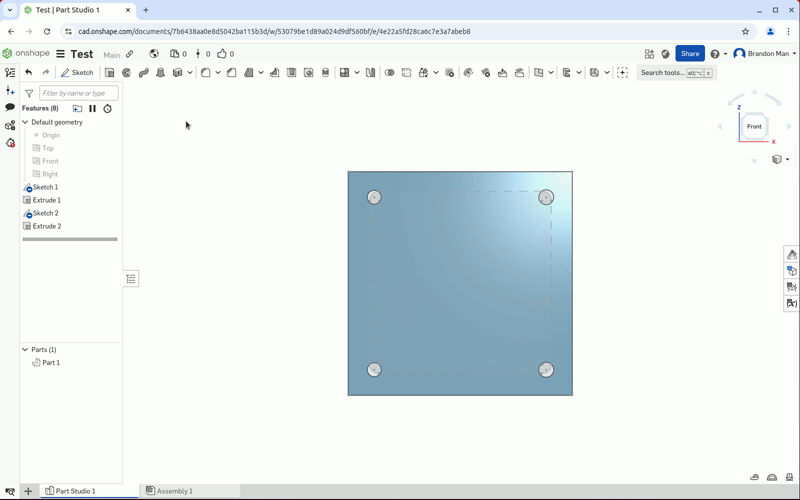
key(left, 2)
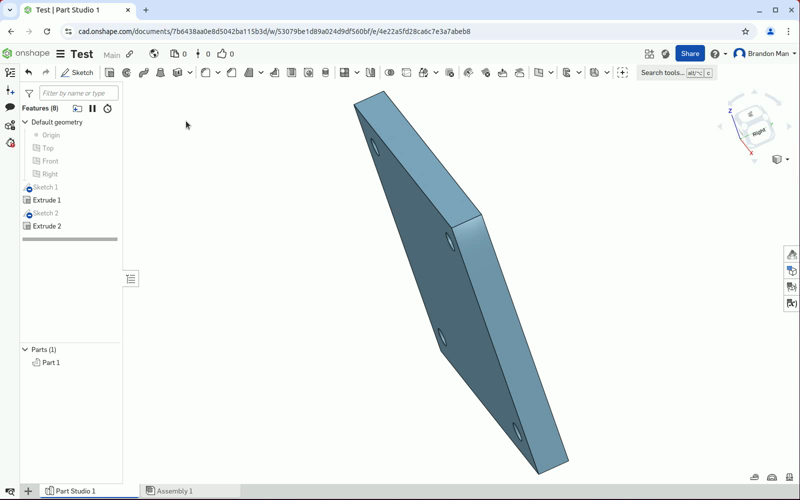
key(down, 2)
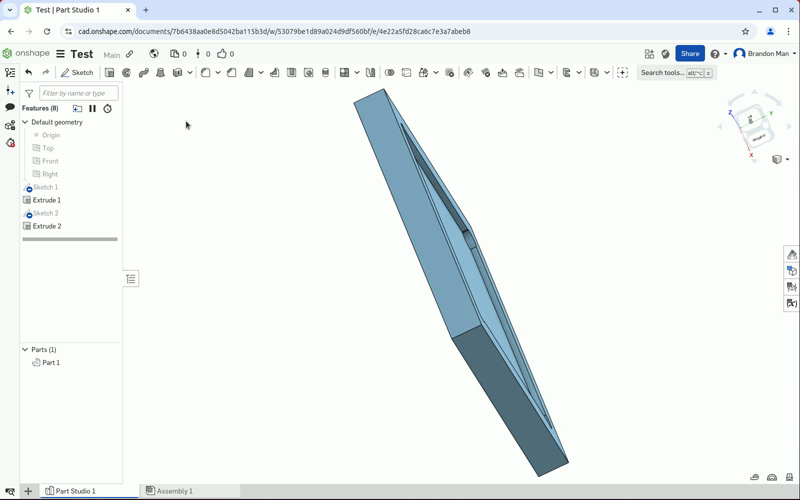
key(up, 2)
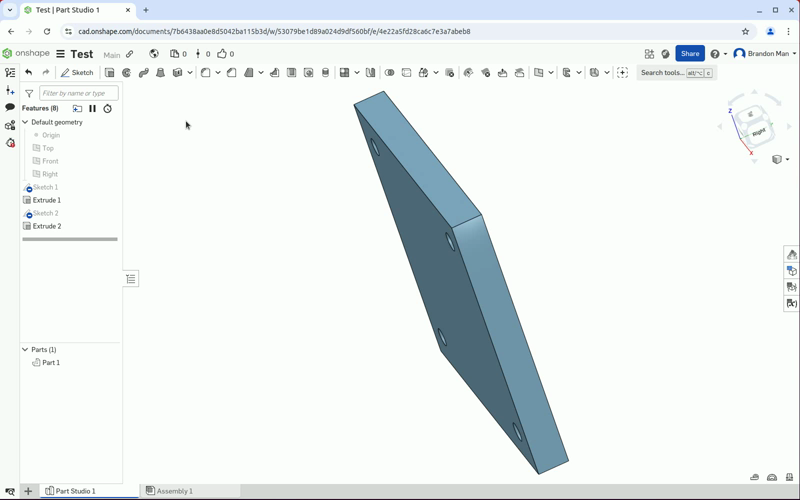
key(right, 2)
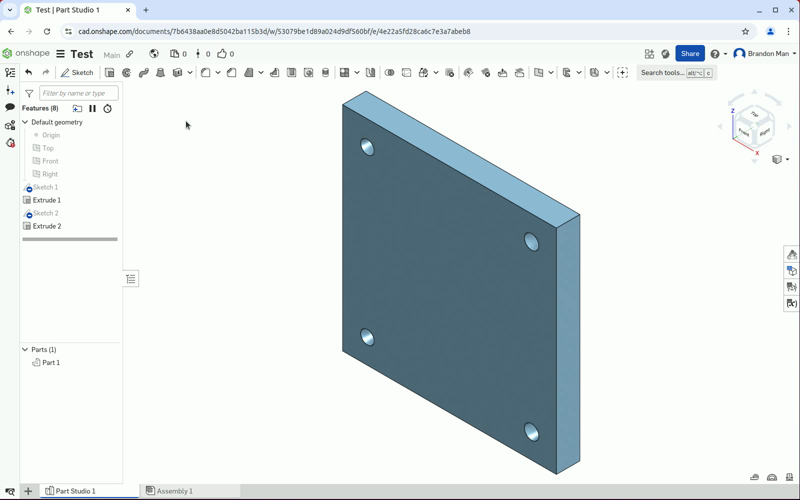
mouse_move(73, 189)
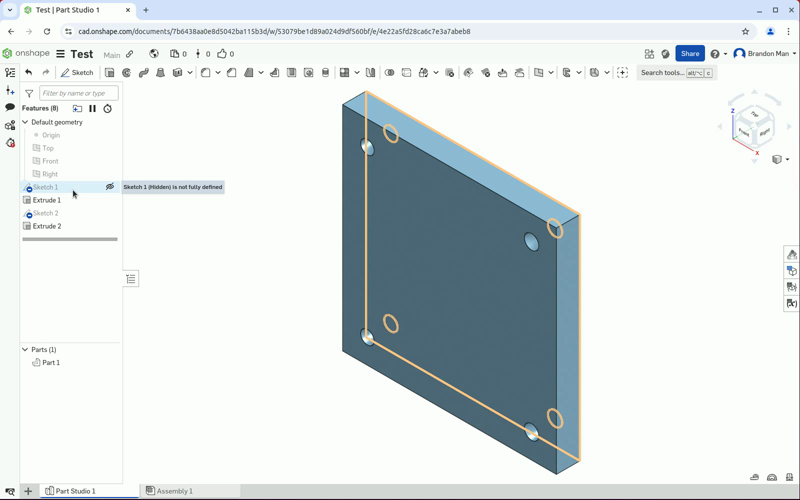
click(73, 189)